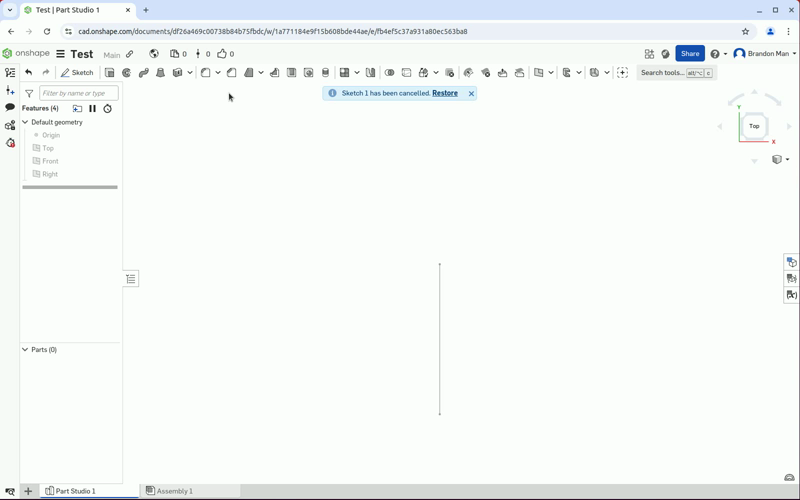
key(shift+h)
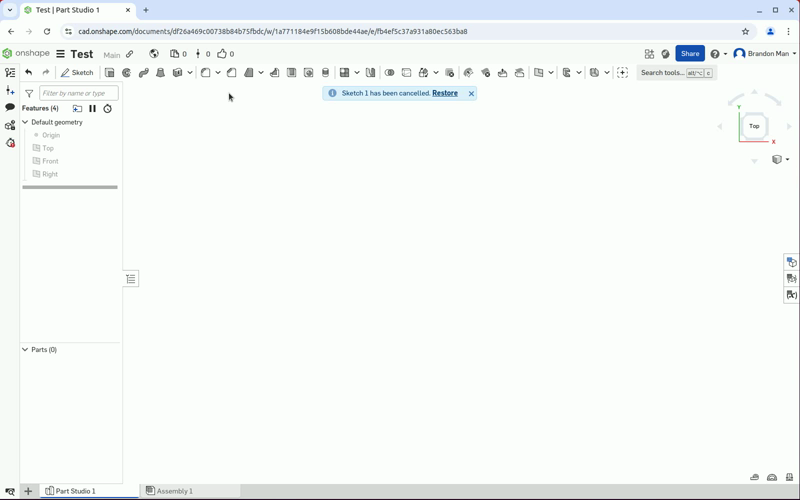
mouse_move(73, 352)
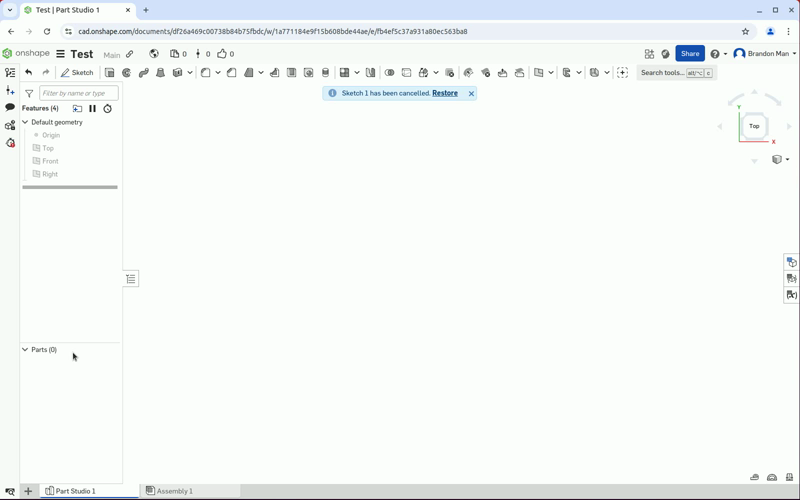
key(y)
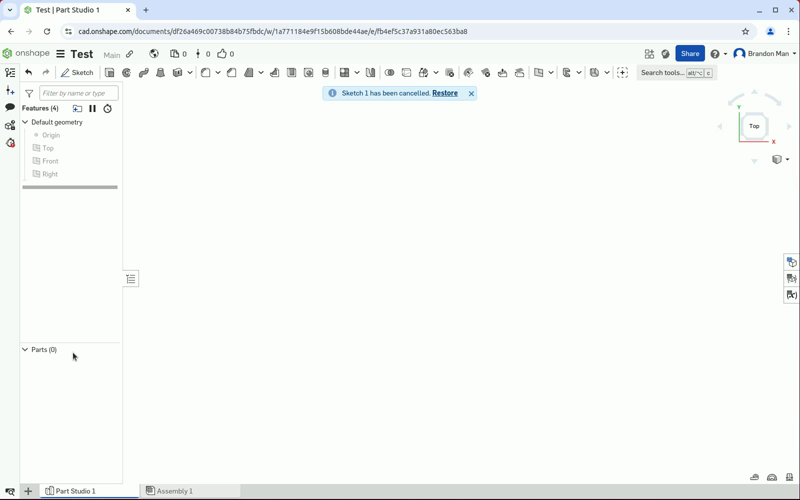
key(shift+p)
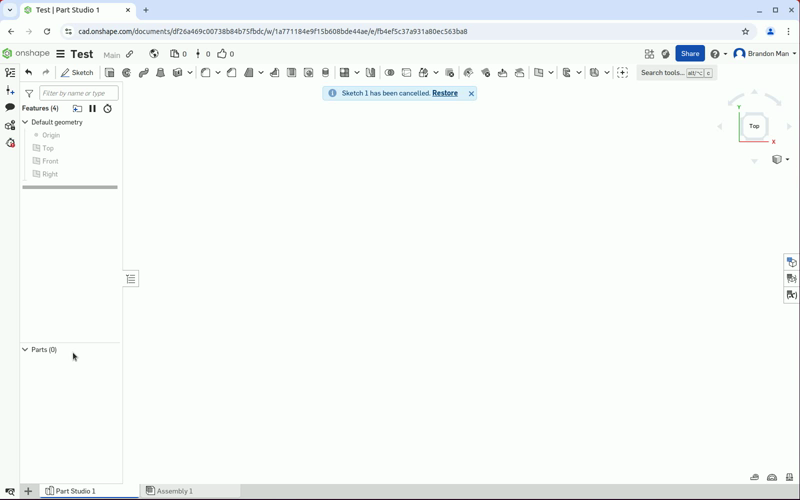
key(space)
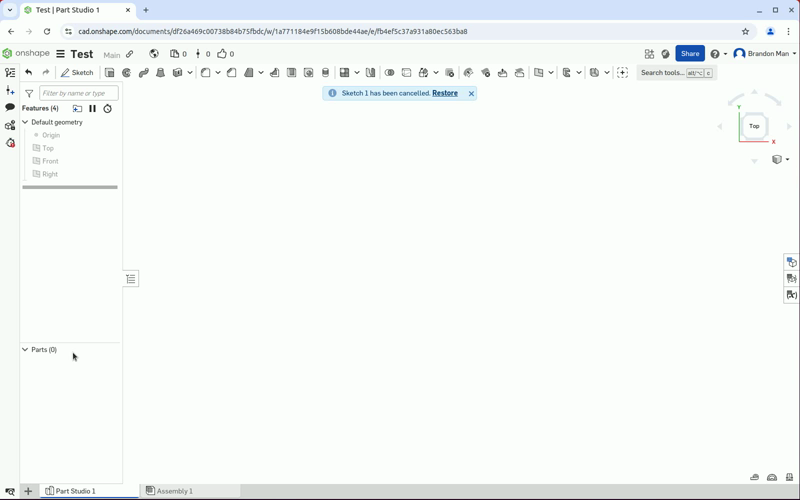
key_down(shift)
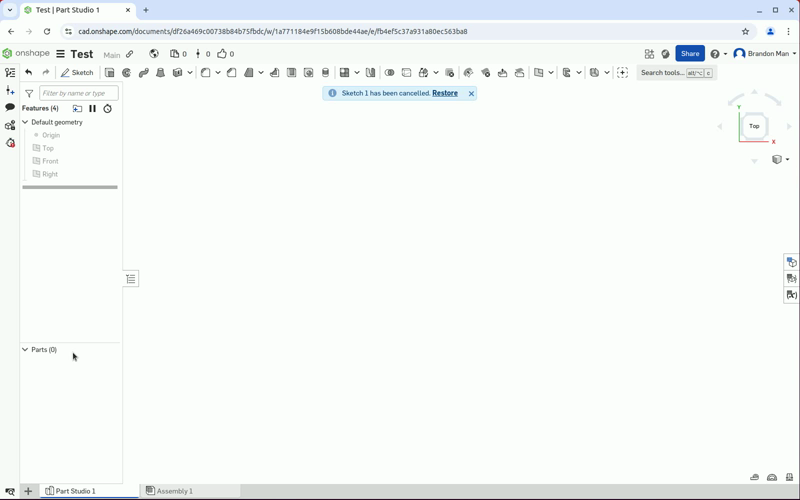
key(up)
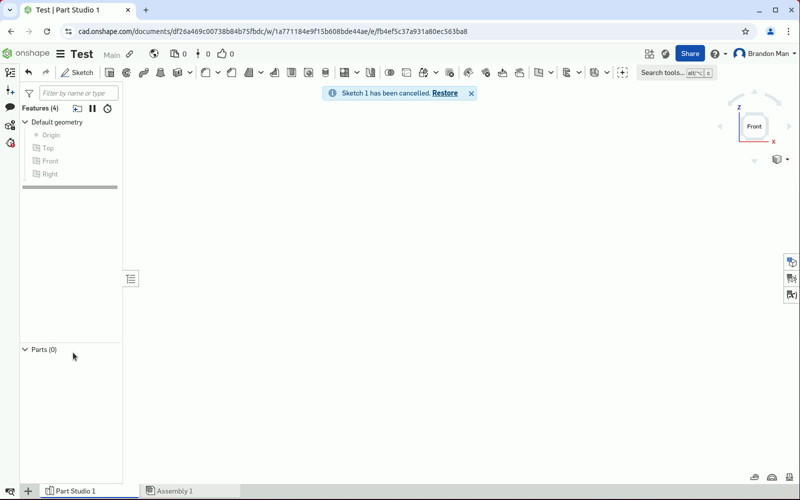
key_up(shift)
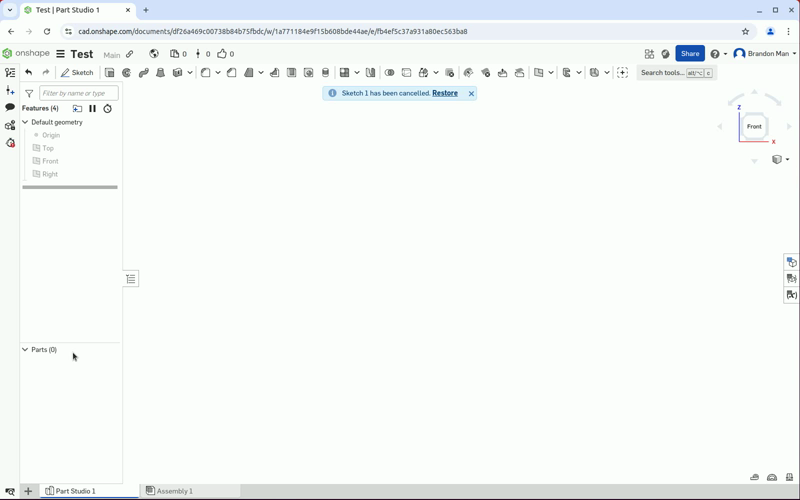
mouse_move(73, 352)
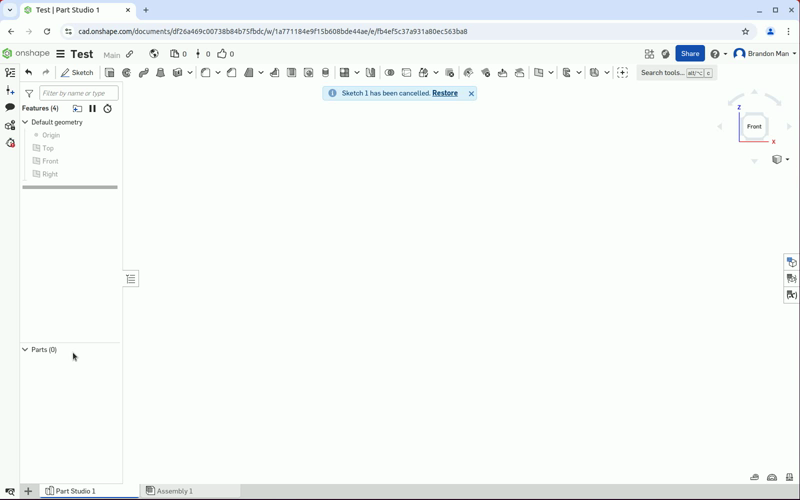
key(shift+y)
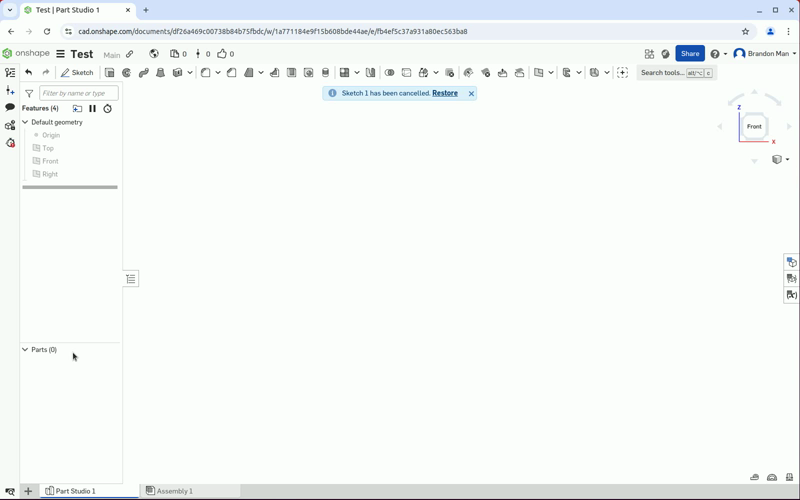
key(shift+s)
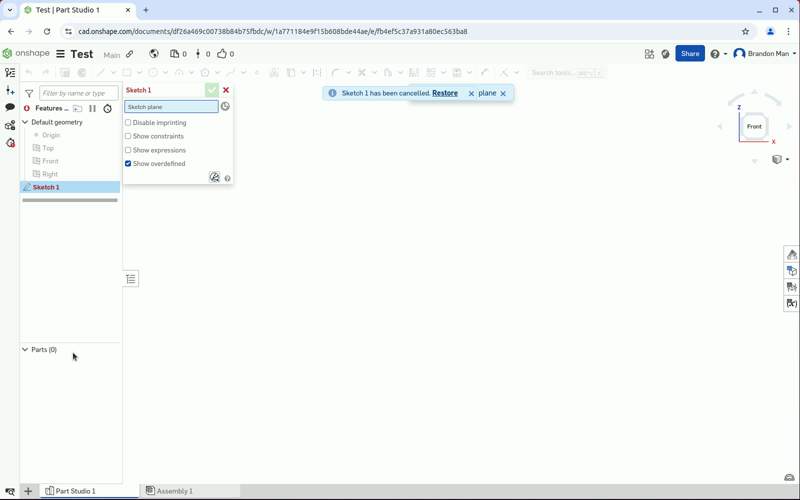
mouse_move(73, 163)
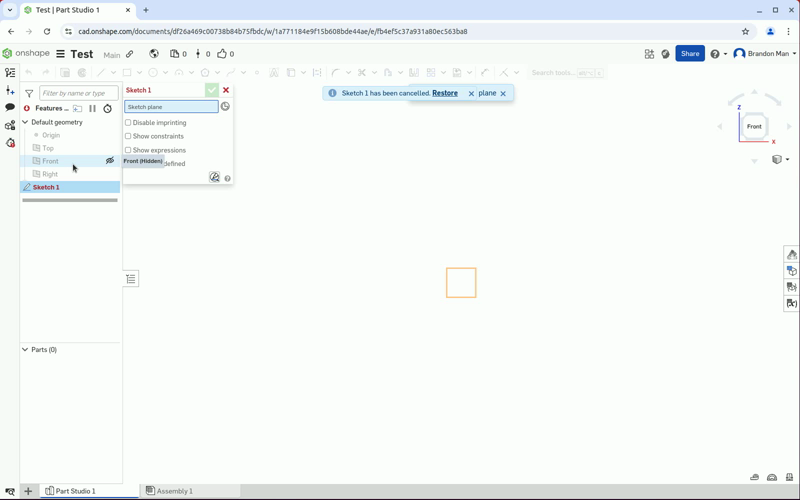
click(73, 163)
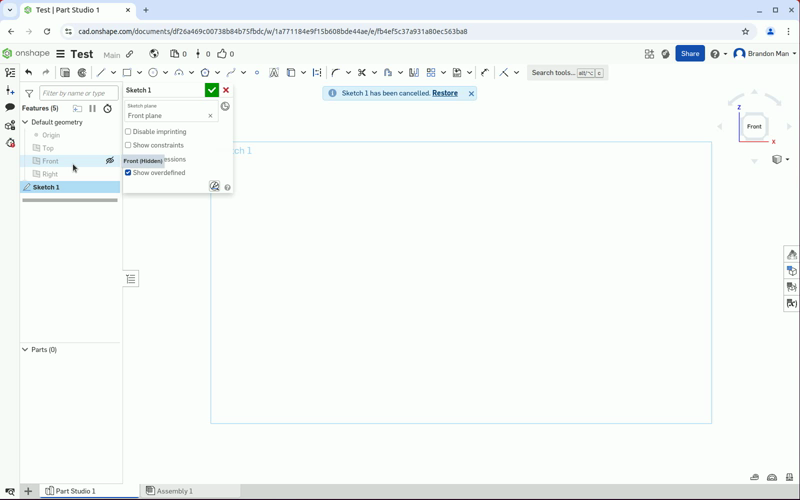
mouse_move(73, 352)
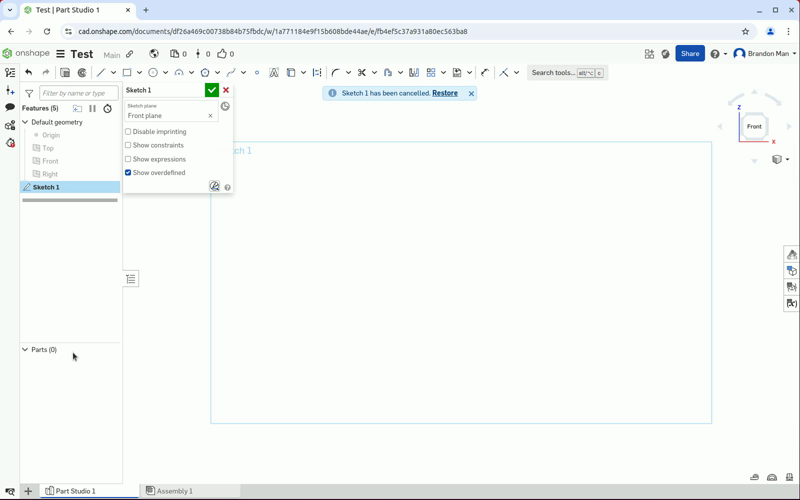
key(y)
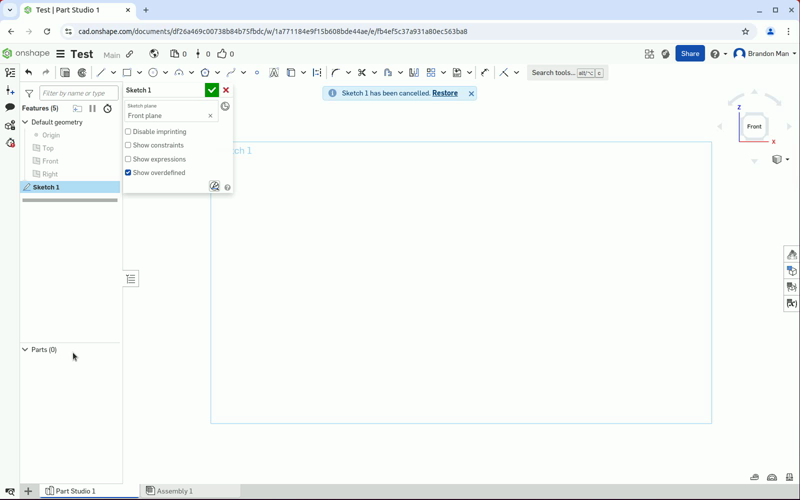
key(l)
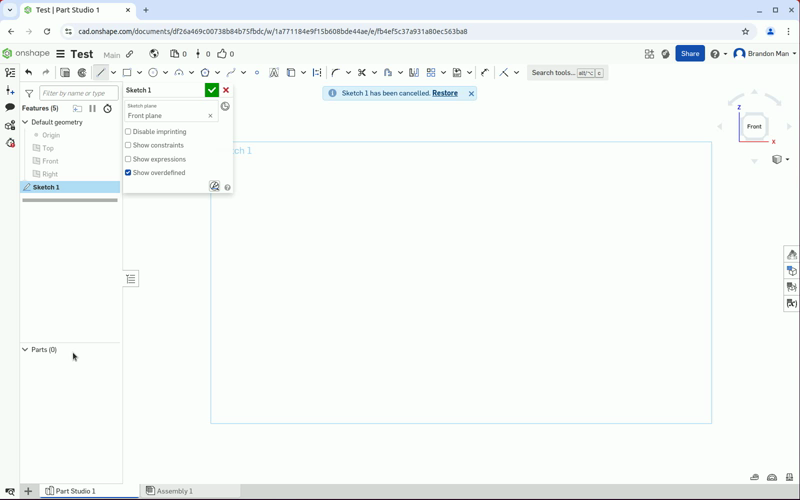
key_down(shift)
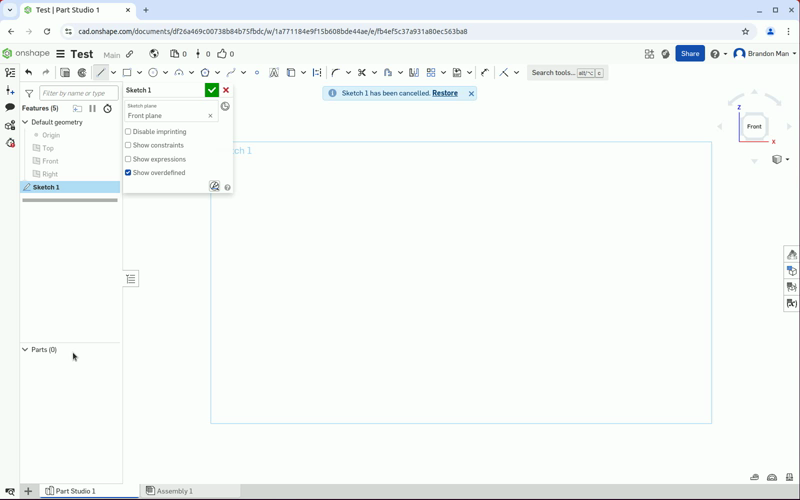
mouse_move(348, 366)
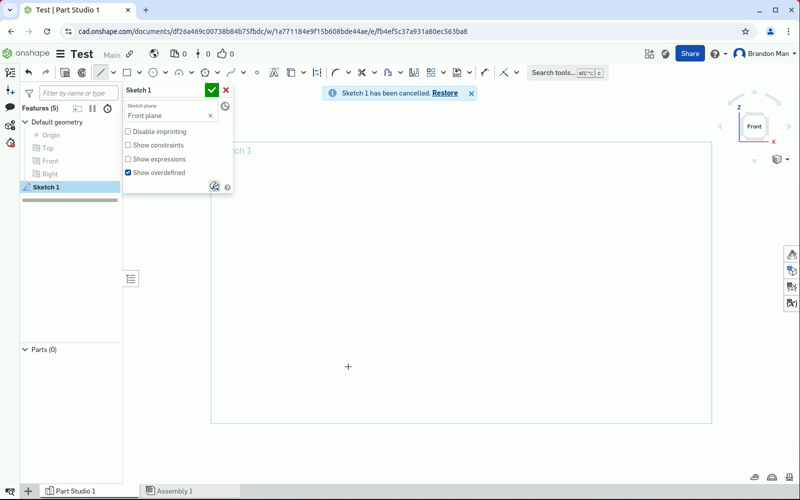
click(348, 366)
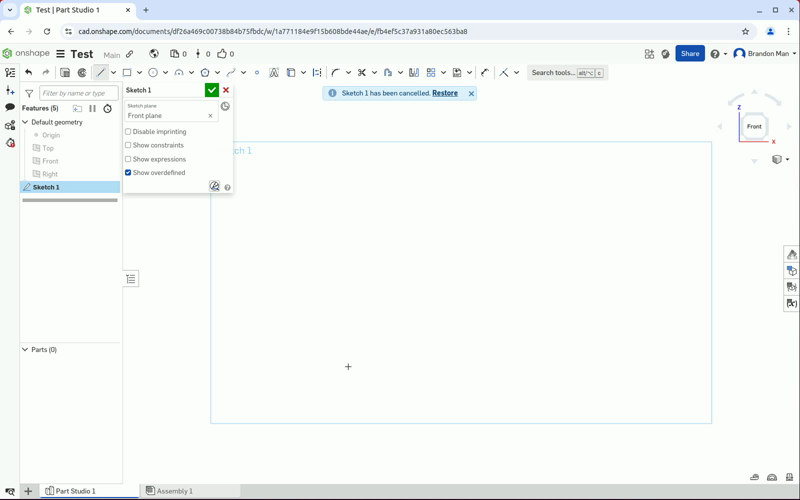
key_up(shift)
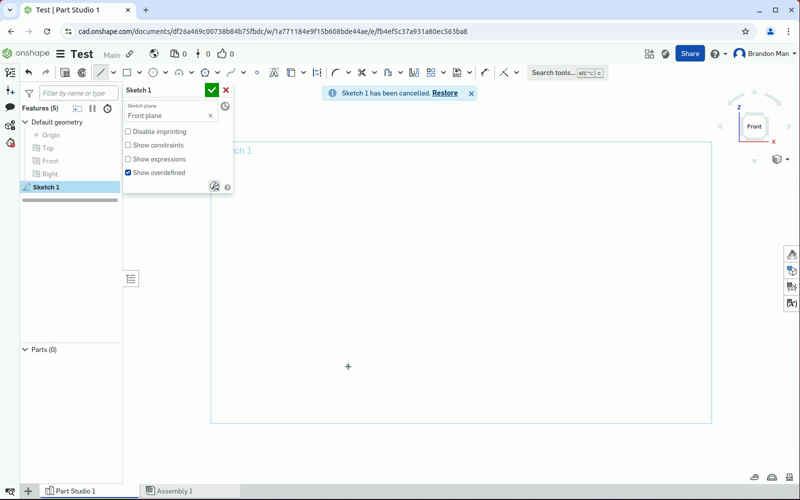
key_down(shift)
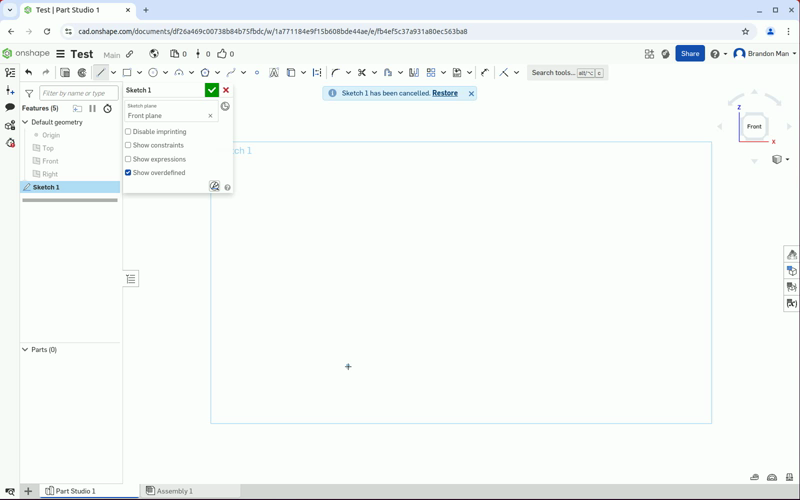
mouse_move(572, 366)
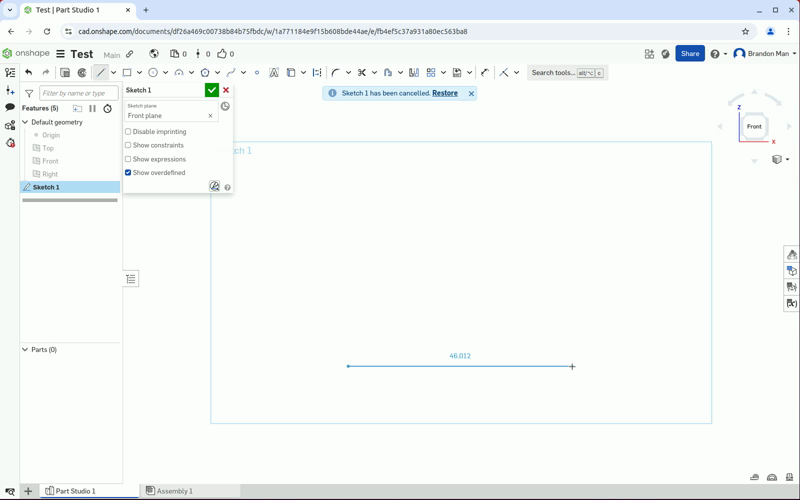
click(572, 366)
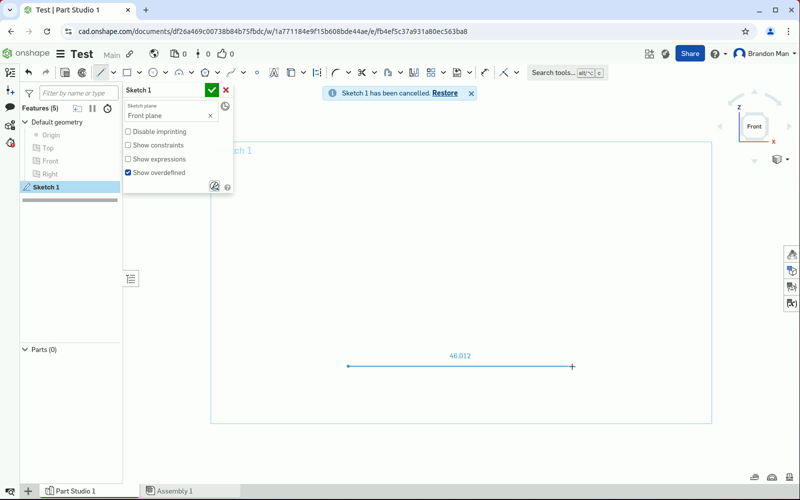
key_up(shift)
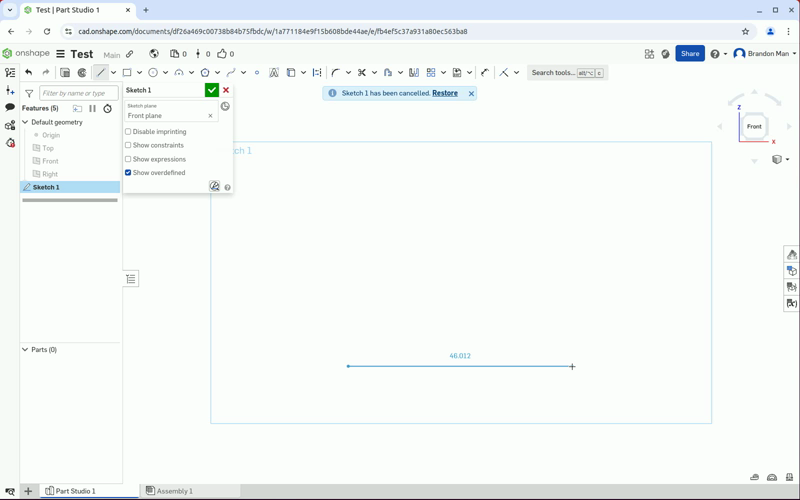
key_down(shift)
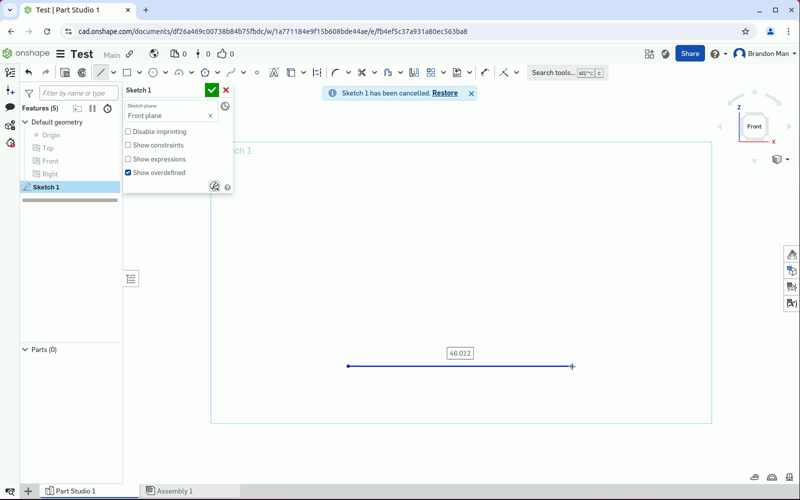
mouse_move(572, 201)
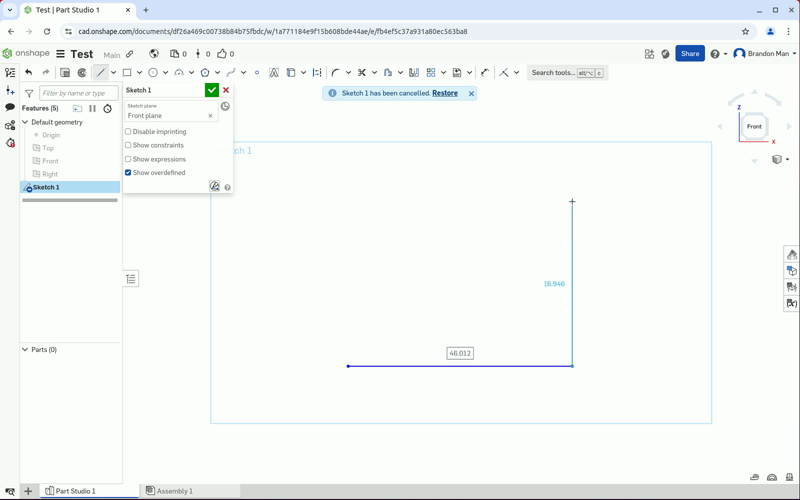
click(572, 201)
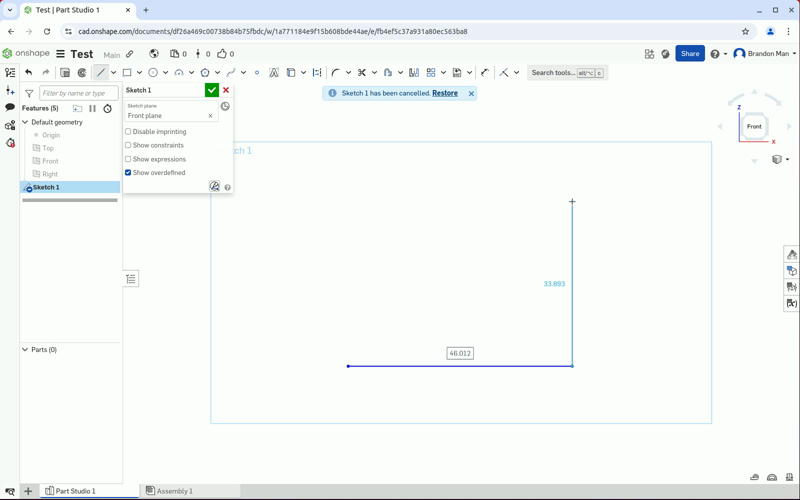
key_up(shift)
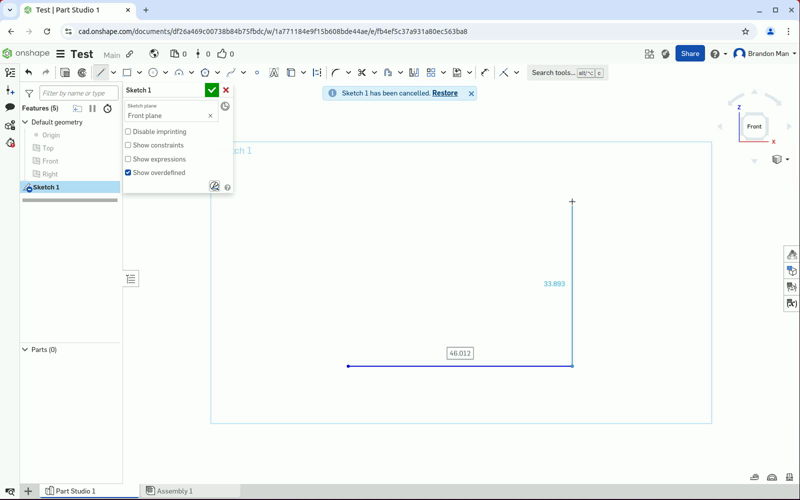
key_down(shift)
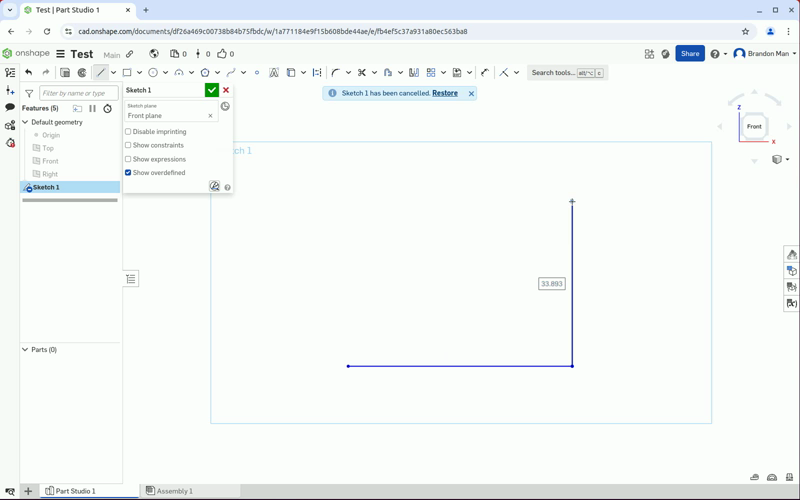
mouse_move(348, 201)
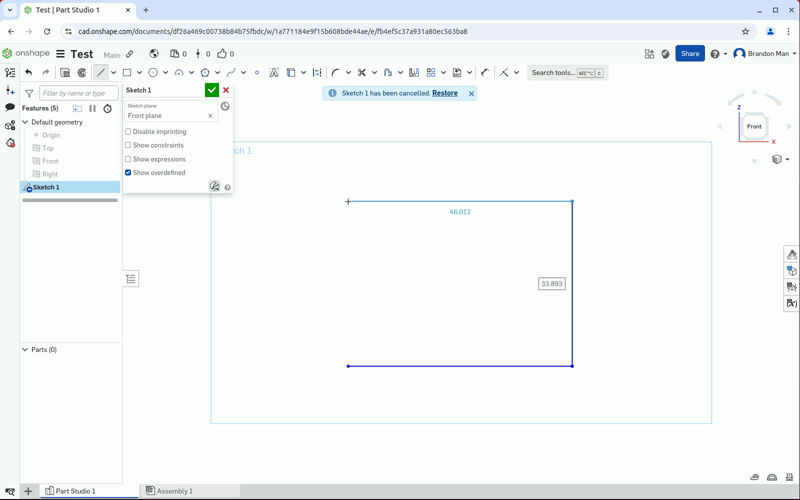
click(348, 201)
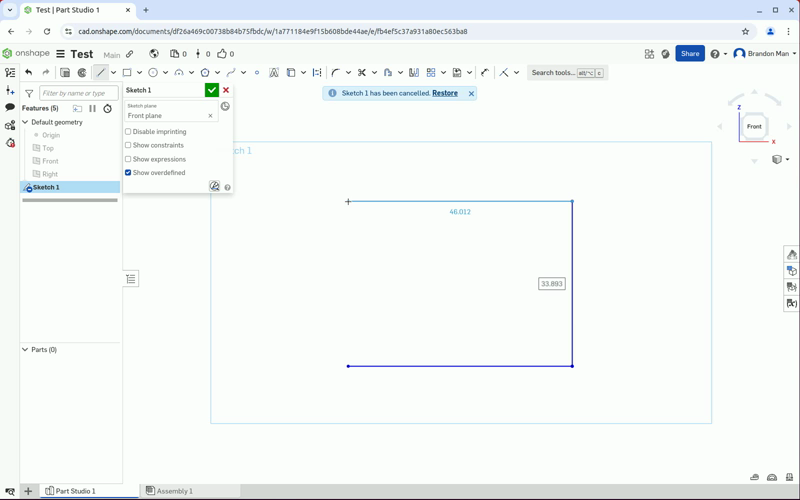
key_up(shift)
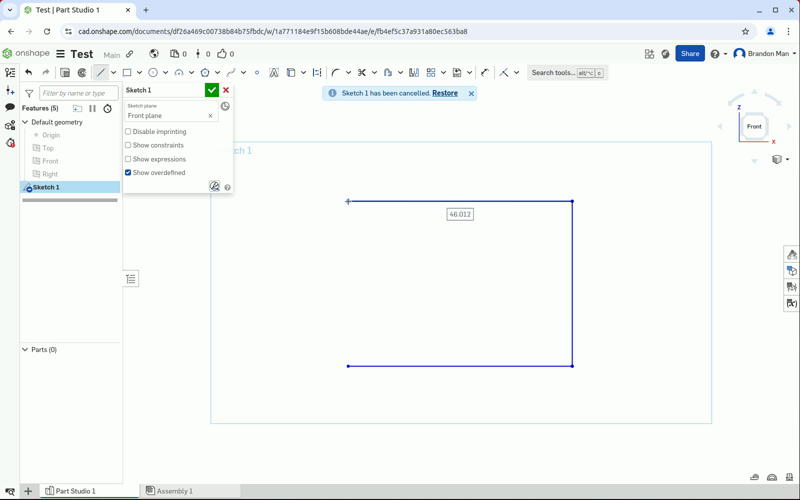
key_down(shift)
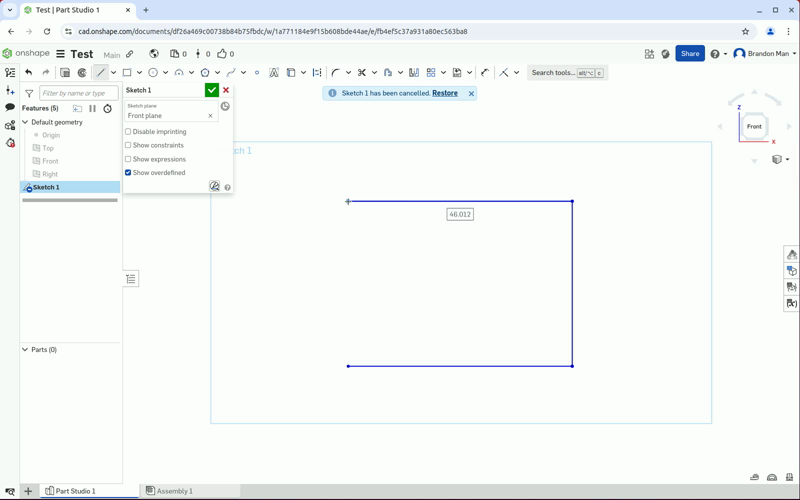
mouse_move(348, 366)
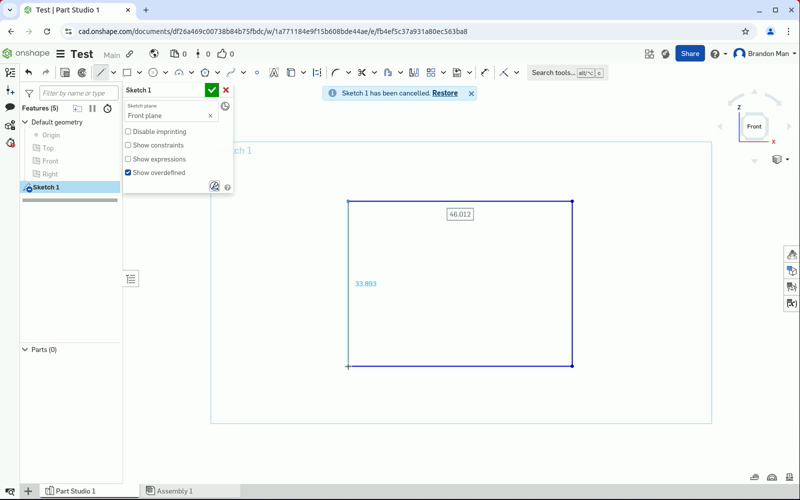
key_up(shift)
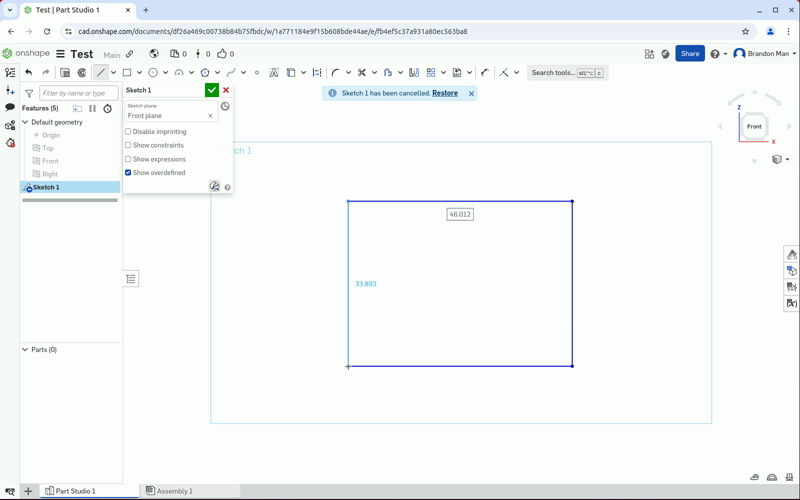
click(348, 366)
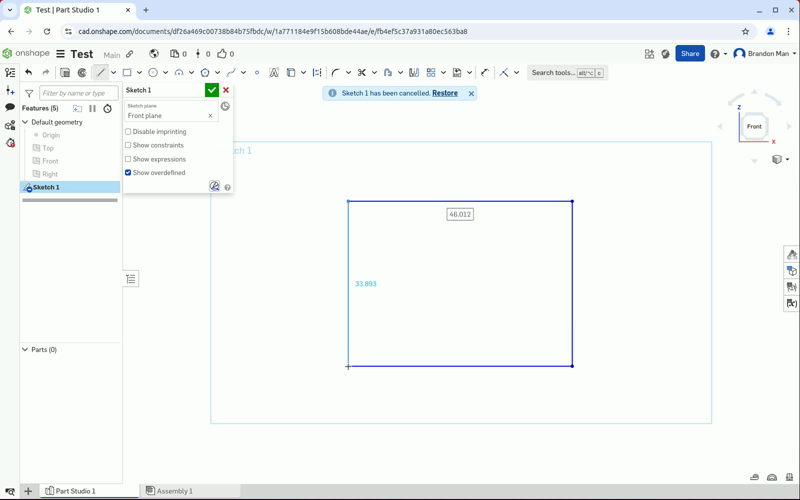
key(esc)
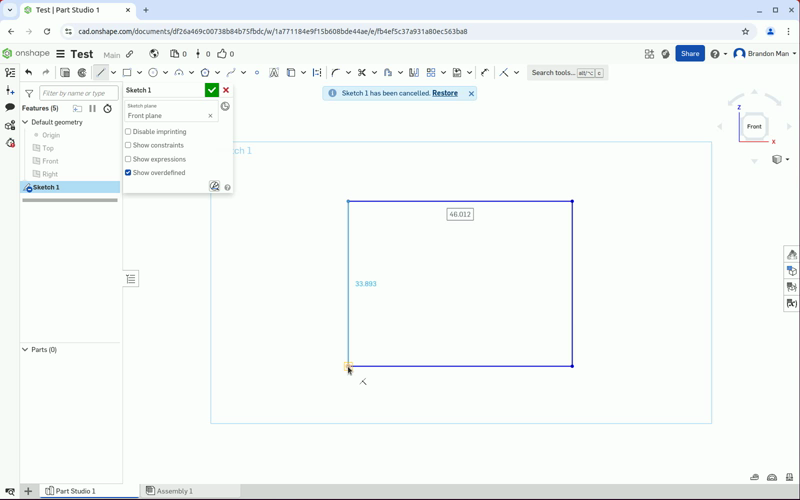
key(l)
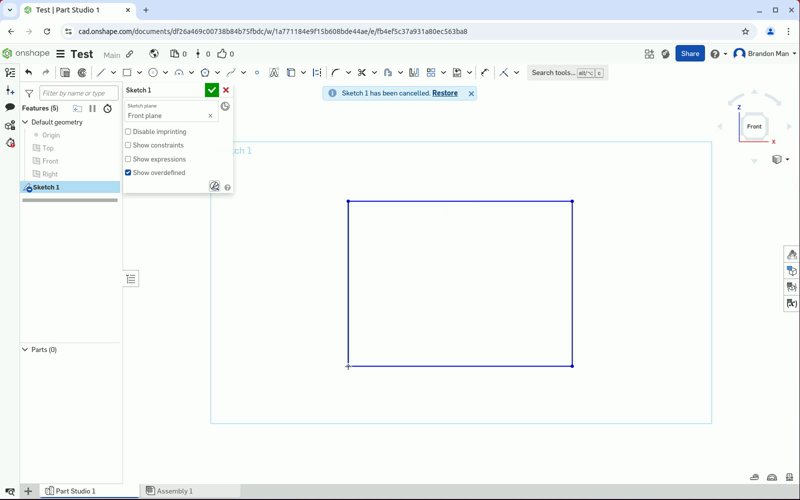
key_down(shift)
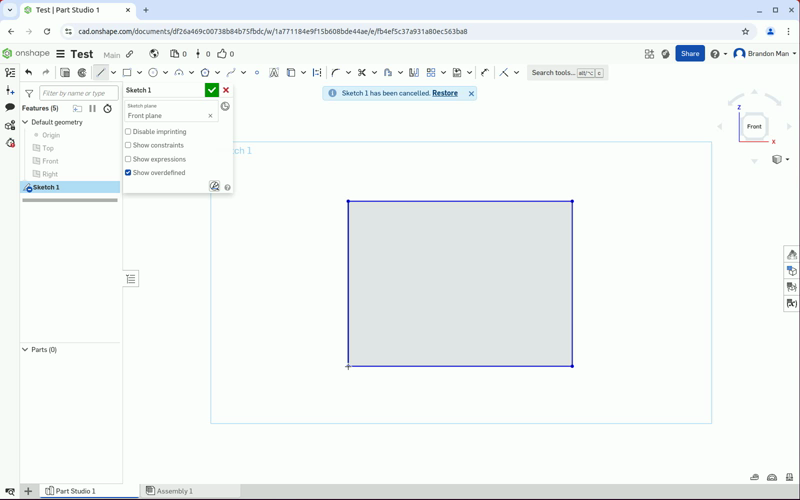
mouse_move(364, 349)
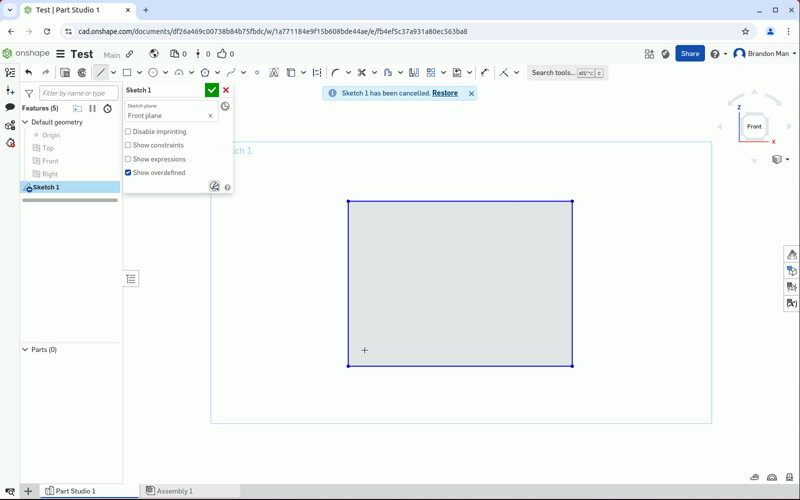
click(364, 349)
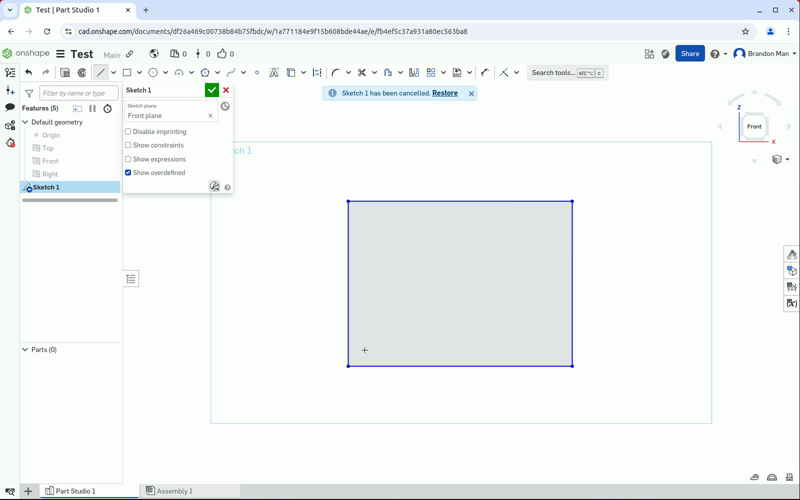
key_up(shift)
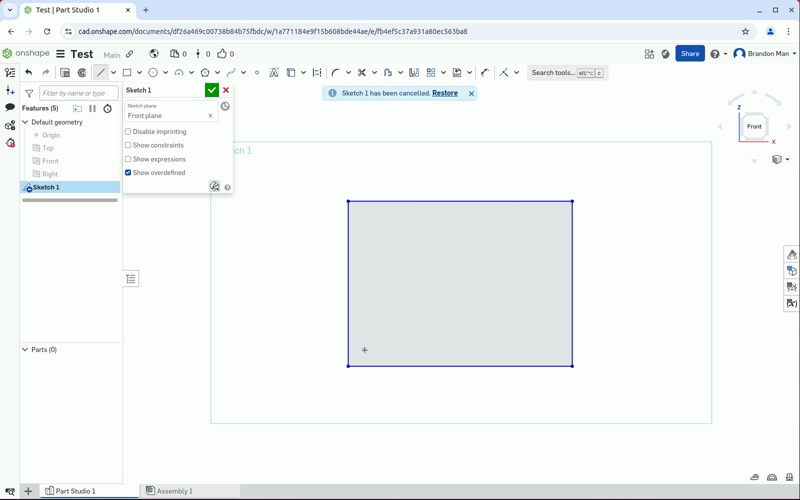
key_down(shift)
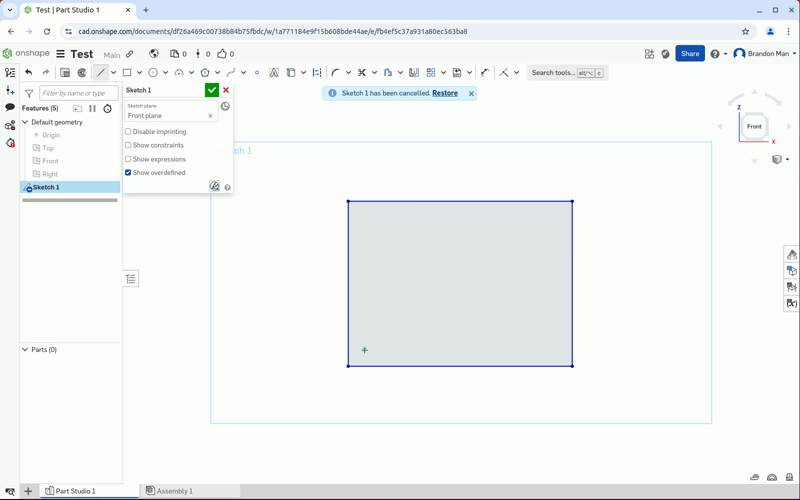
mouse_move(555, 349)
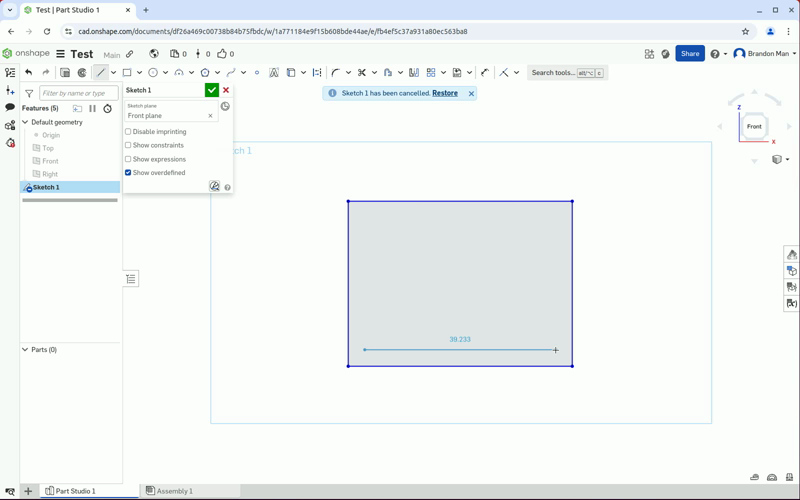
click(555, 349)
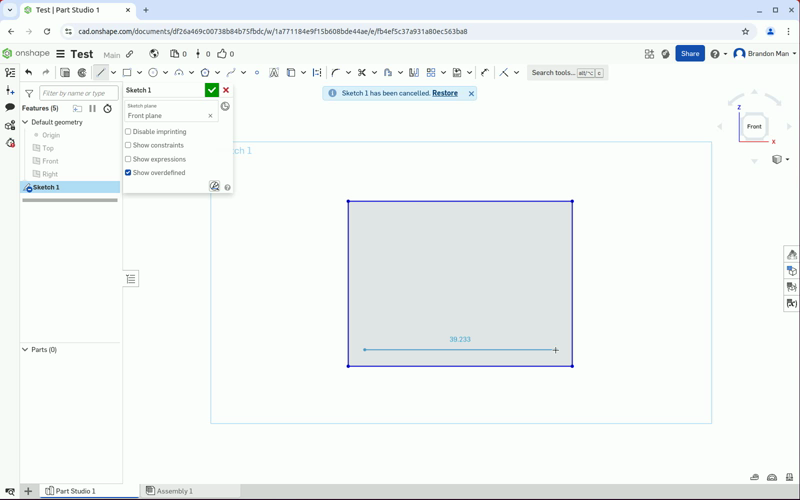
key_up(shift)
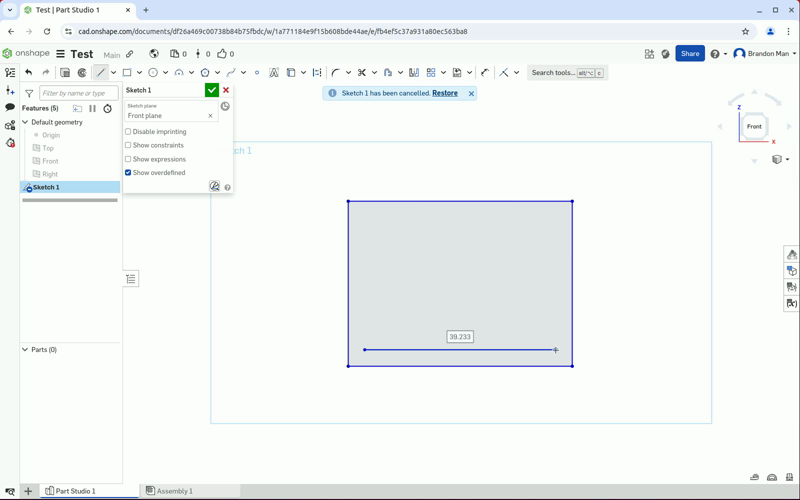
key_down(shift)
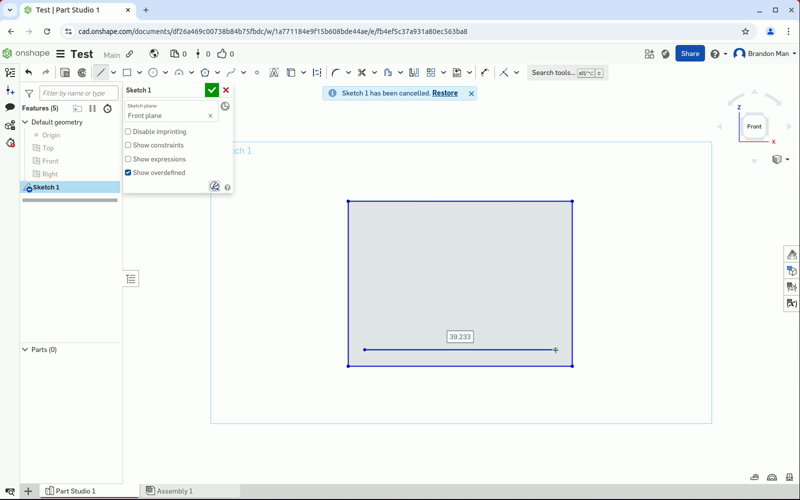
mouse_move(555, 217)
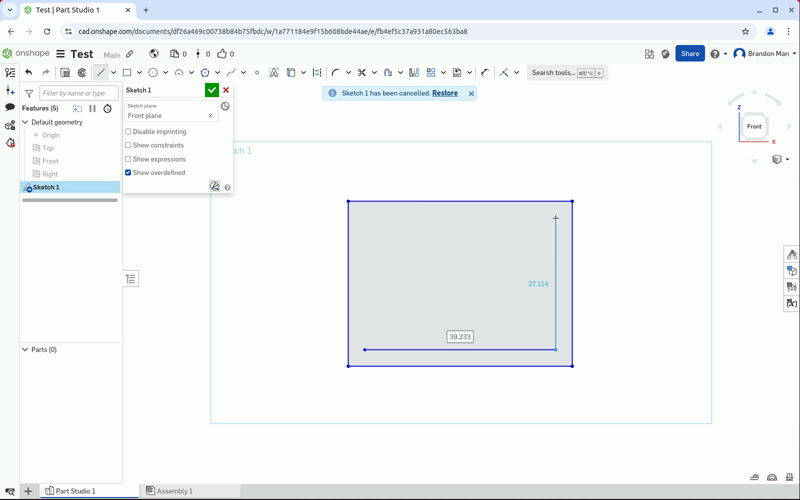
click(555, 217)
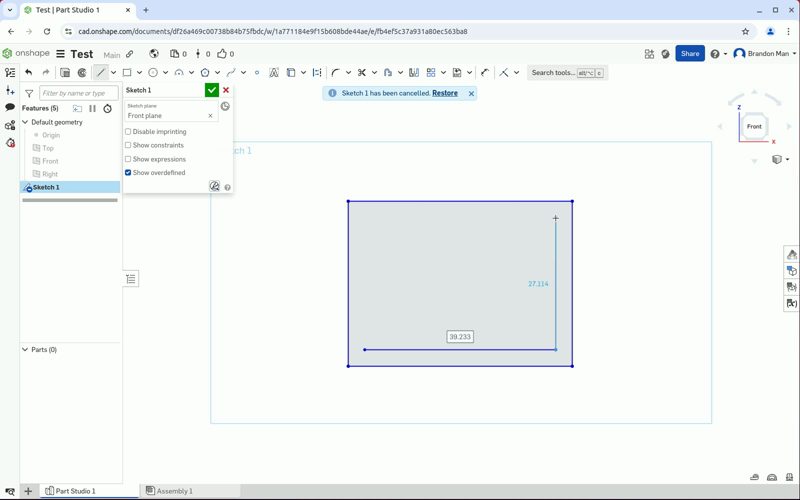
key_up(shift)
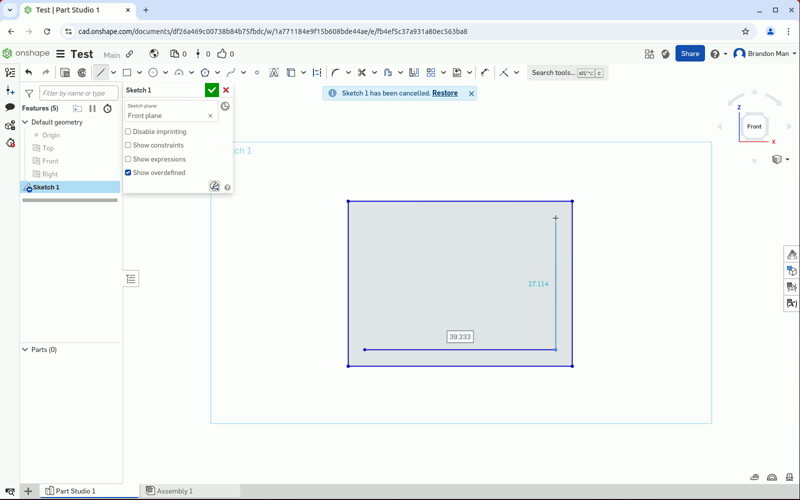
key_down(shift)
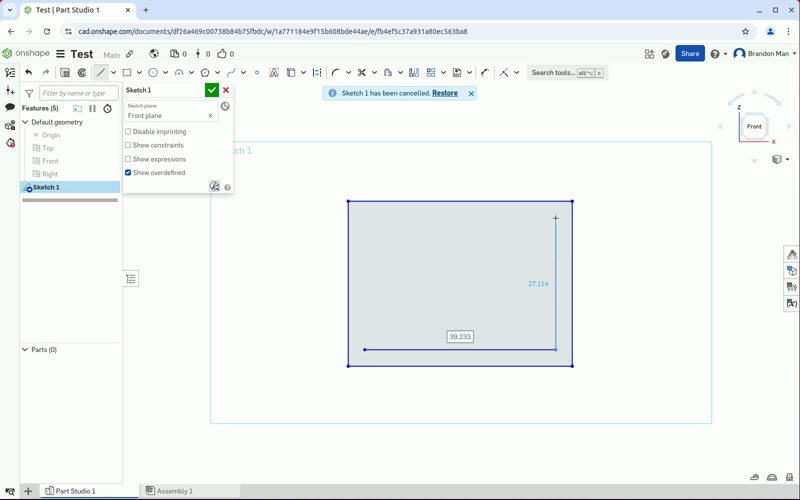
mouse_move(364, 217)
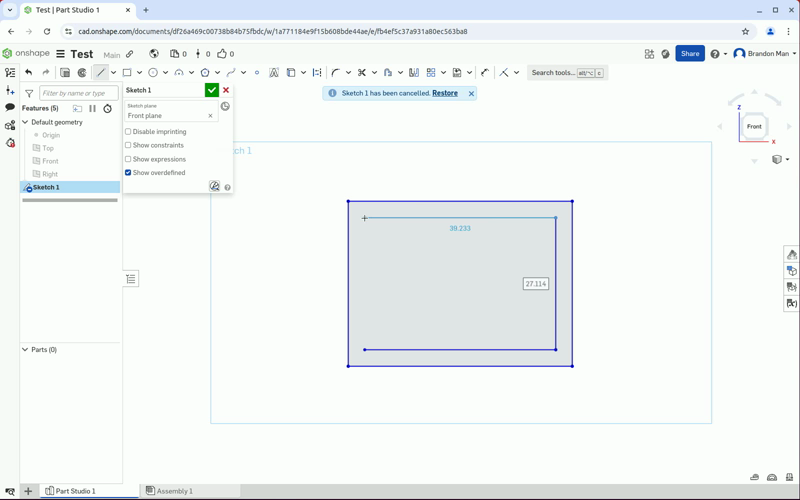
click(364, 217)
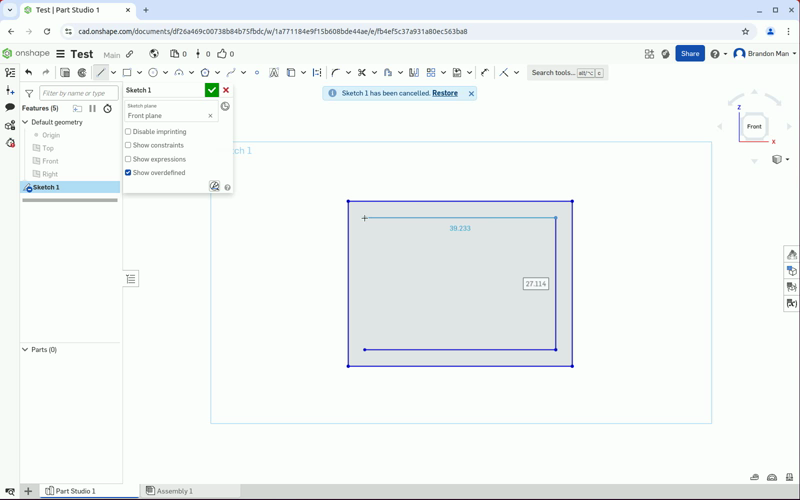
key_up(shift)
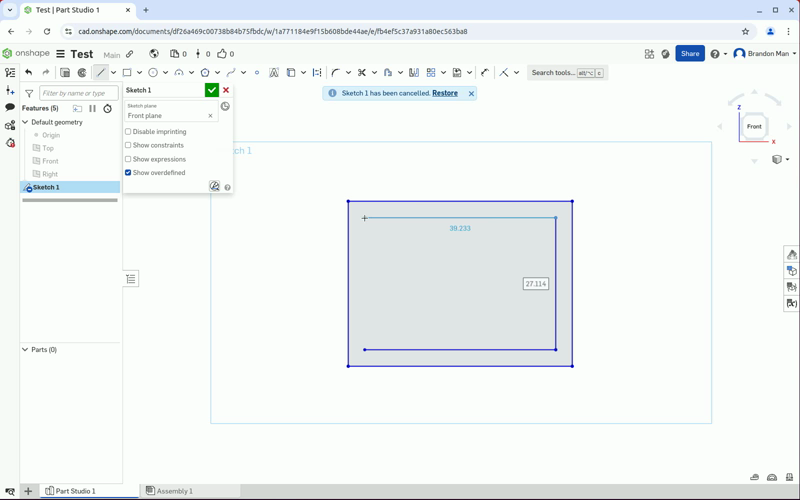
key_down(shift)
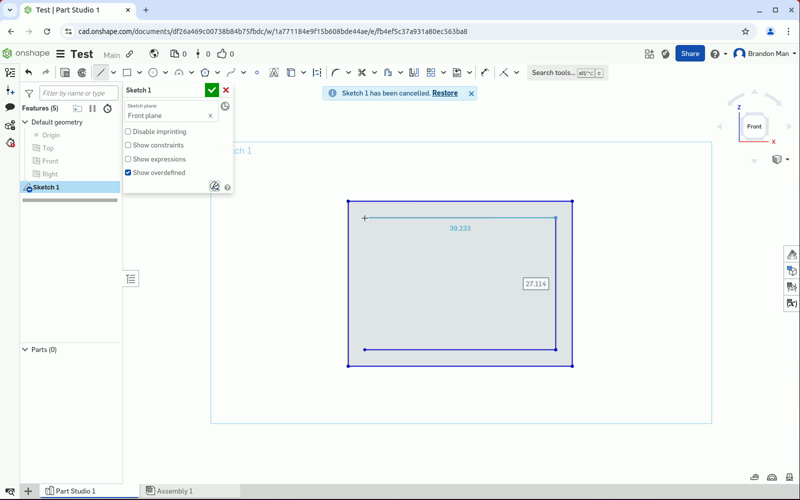
mouse_move(364, 349)
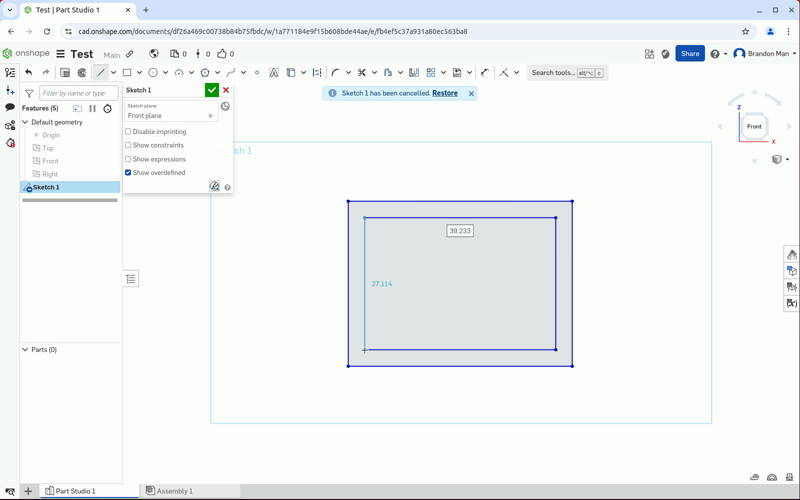
key_up(shift)
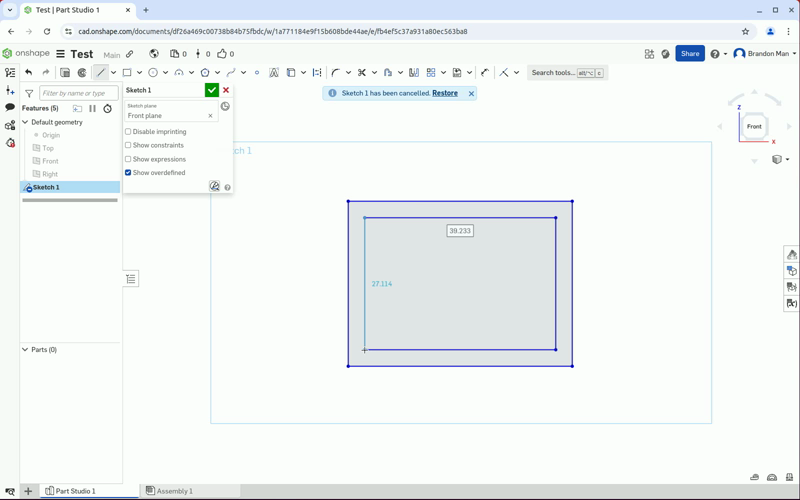
click(364, 349)
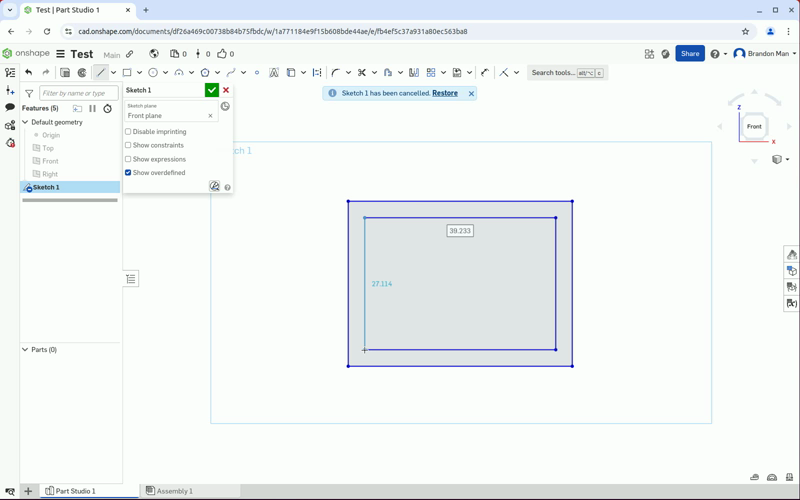
key(esc)
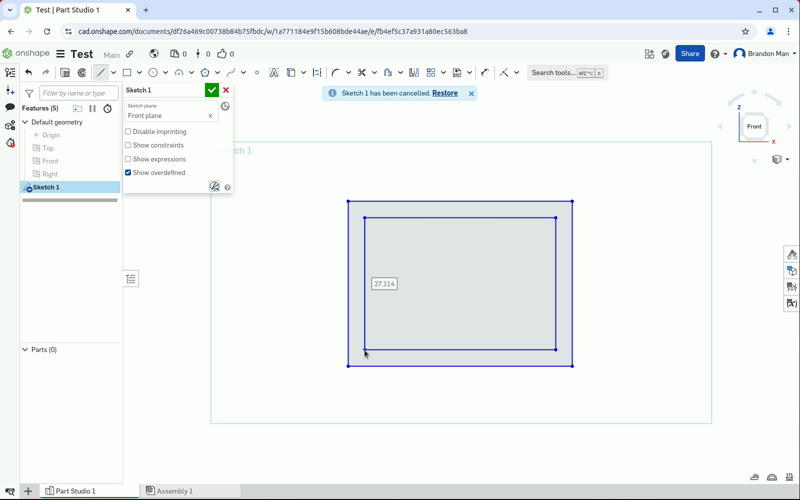
mouse_move(563, 230)
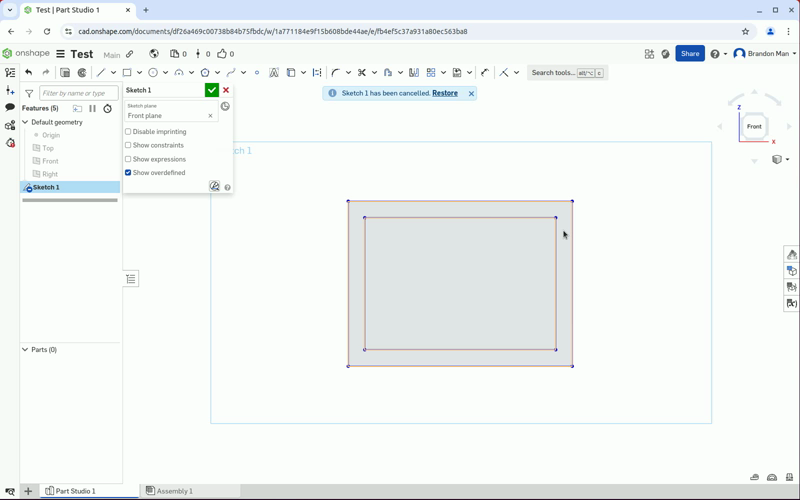
click(563, 230)
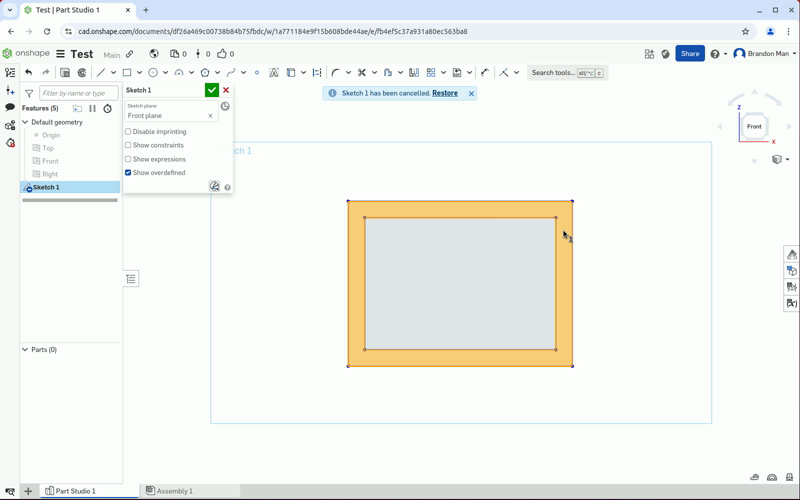
mouse_move(73, 352)
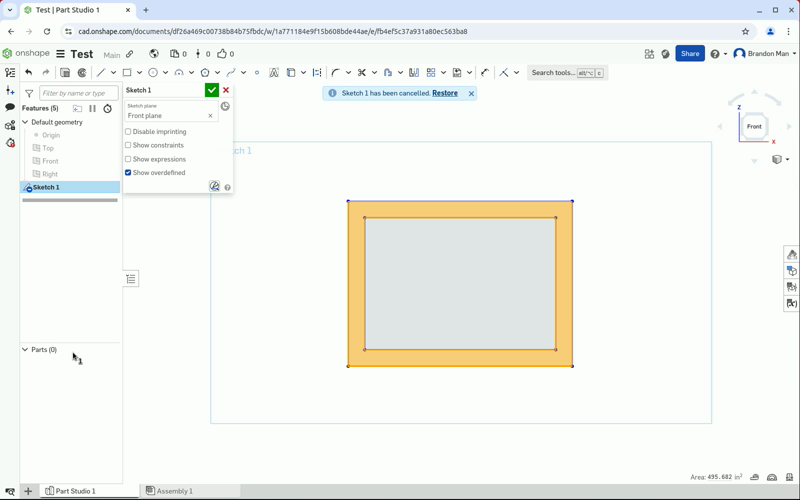
key(shift+y)
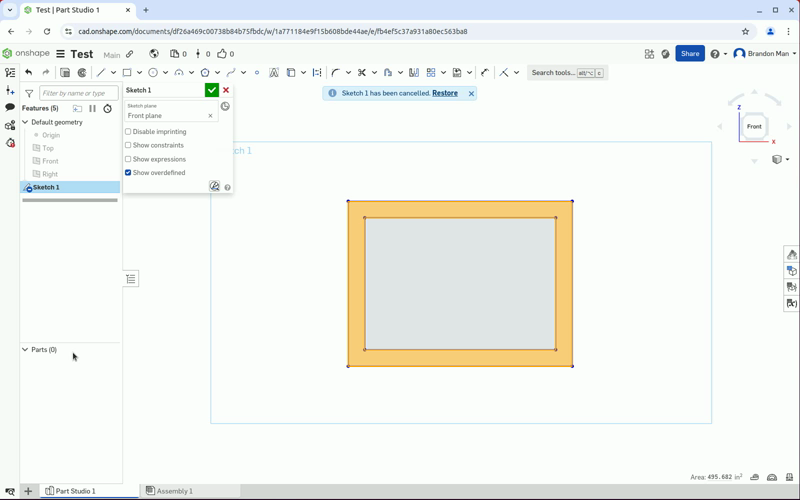
key(shift+e)
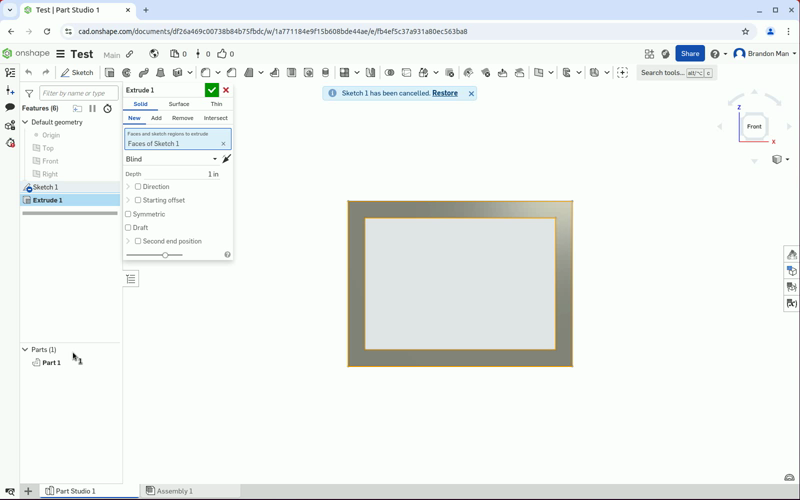
mouse_move(143, 106)
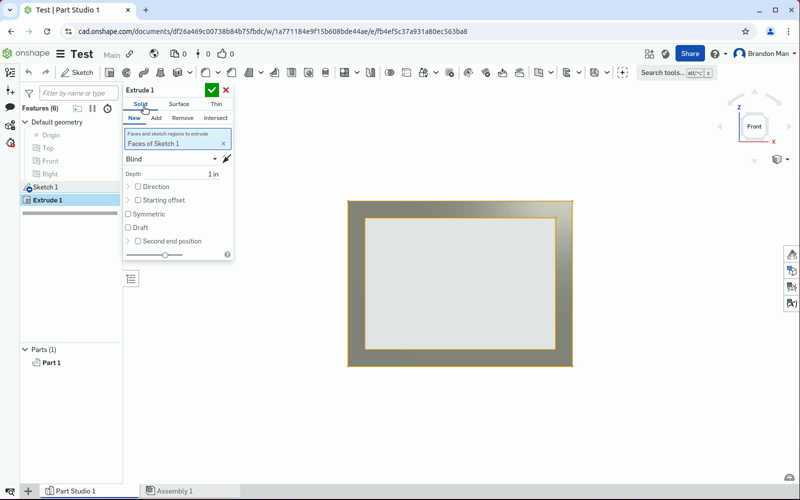
click(143, 106)
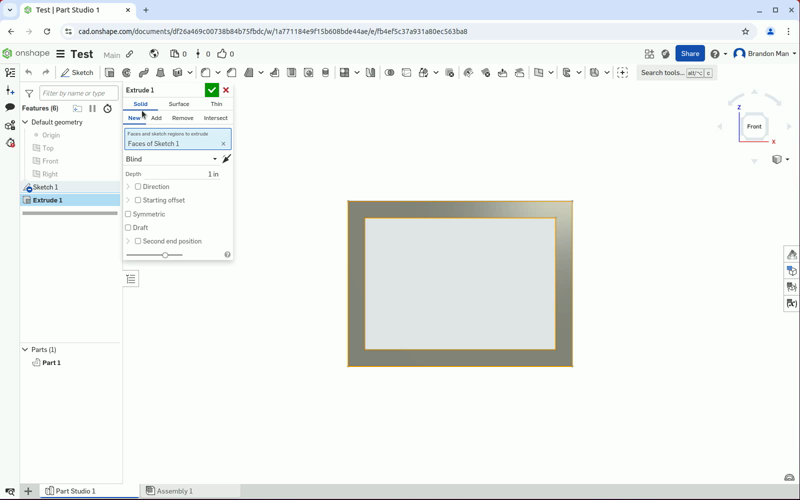
mouse_move(137, 120)
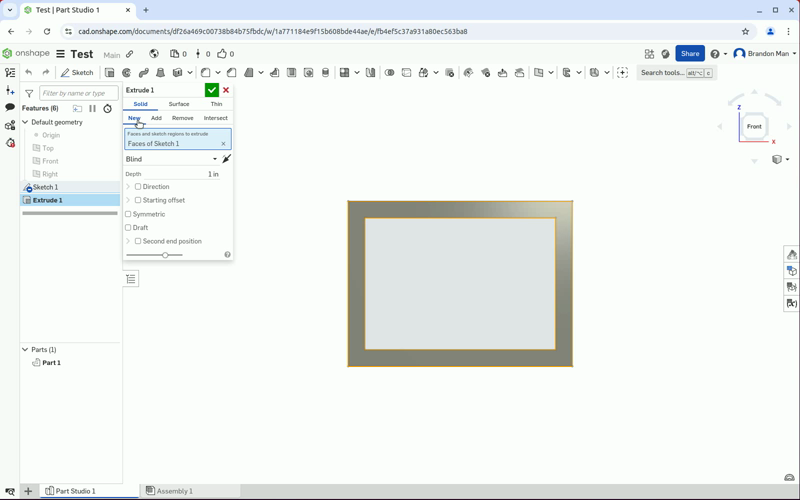
click(137, 120)
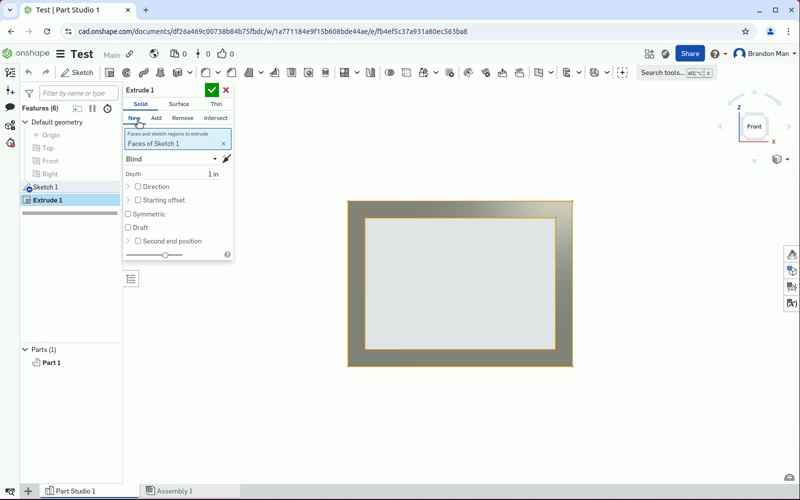
key(tab, 4)
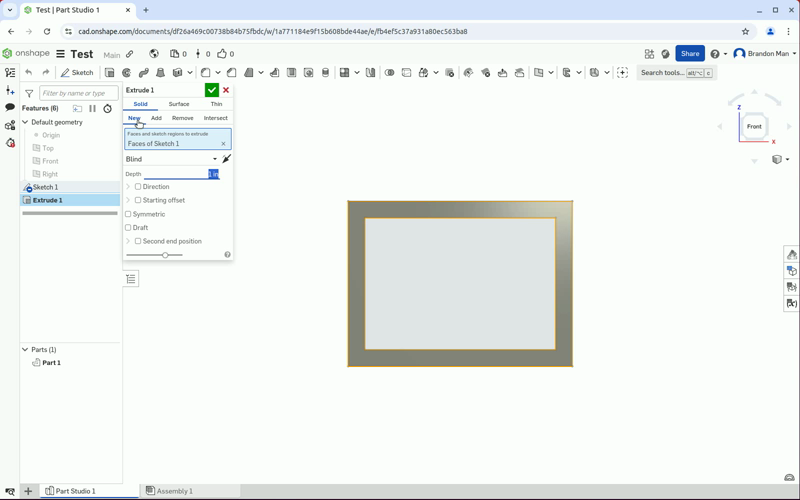
text(-3.37)
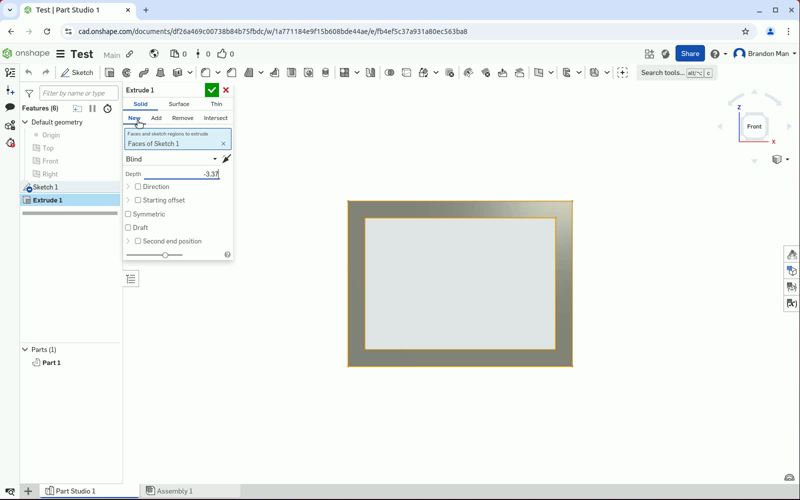
key(enter)
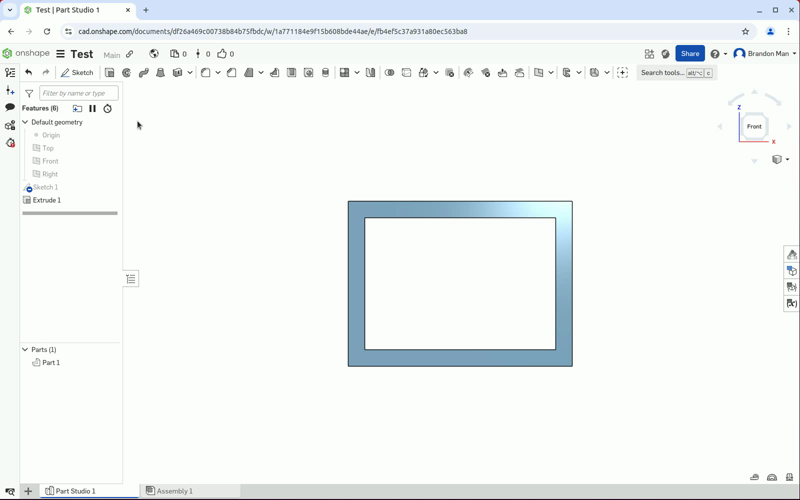
key(shift+h)
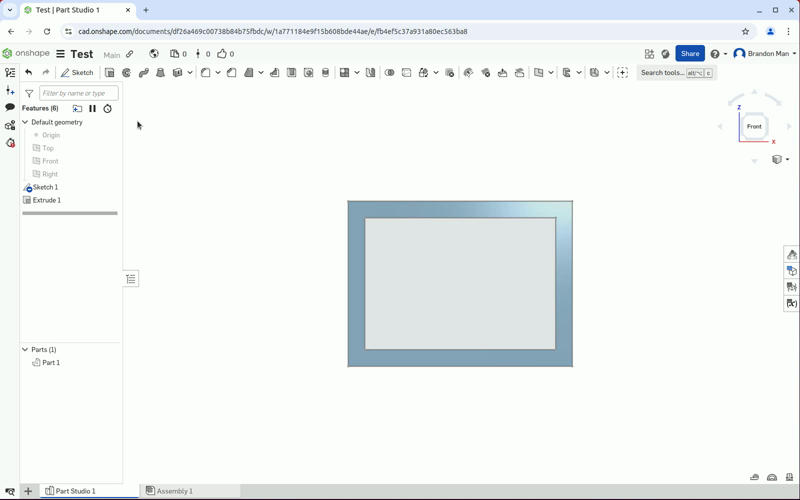
key(shift+h)
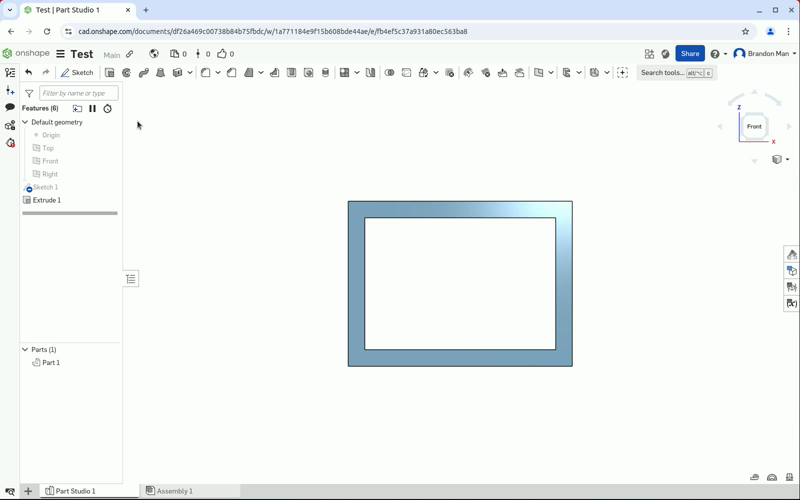
mouse_move(73, 189)
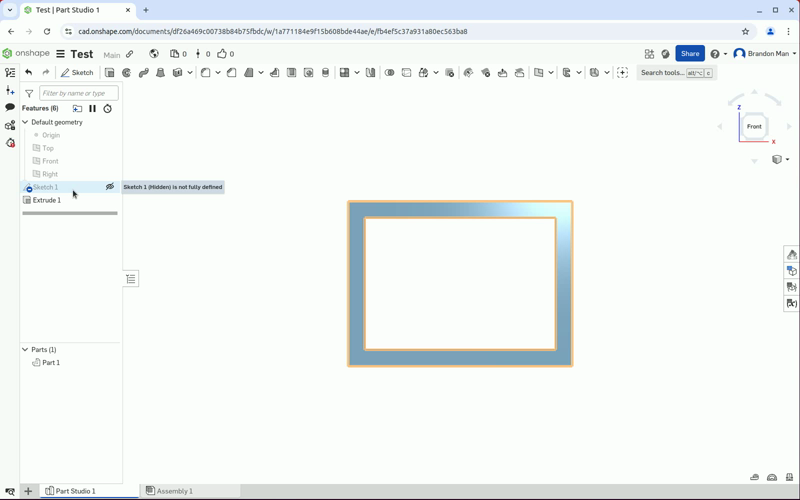
click(73, 189)
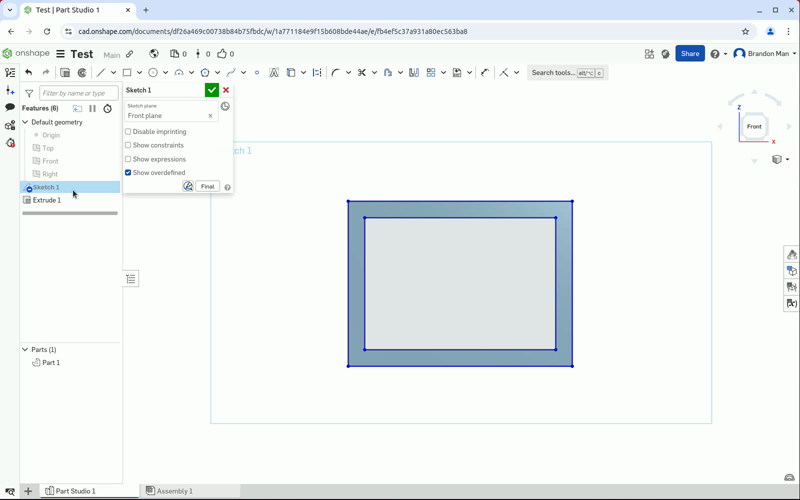
mouse_move(229, 92)
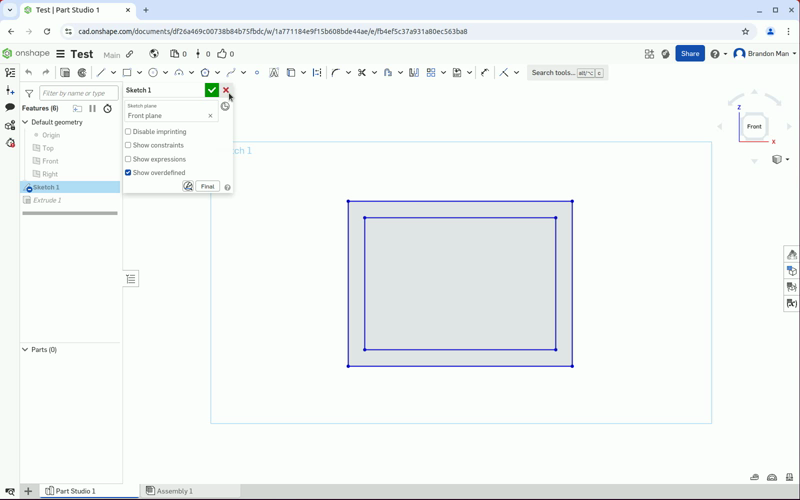
click(229, 92)
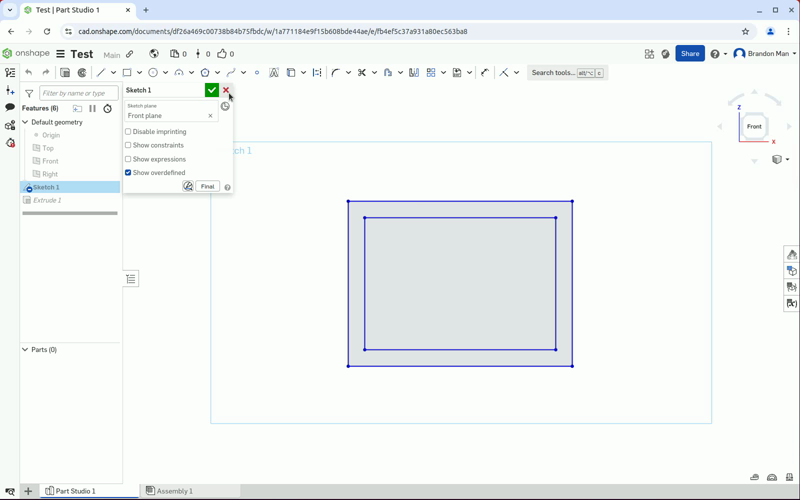
key(shift+s)
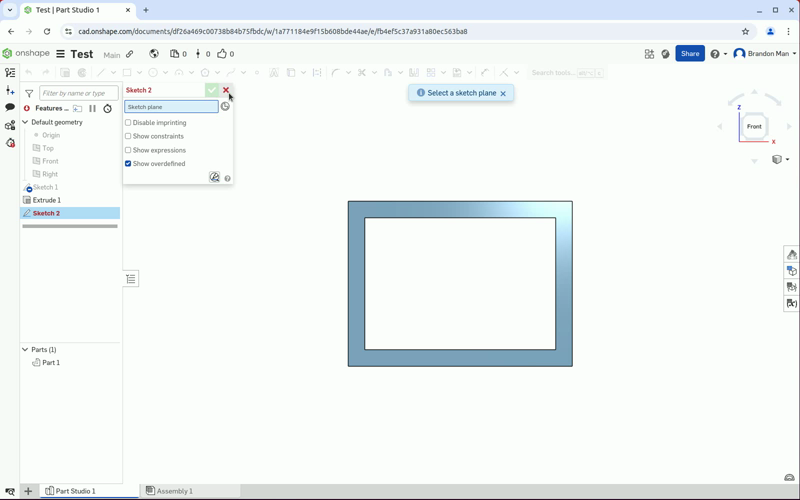
mouse_move(73, 163)
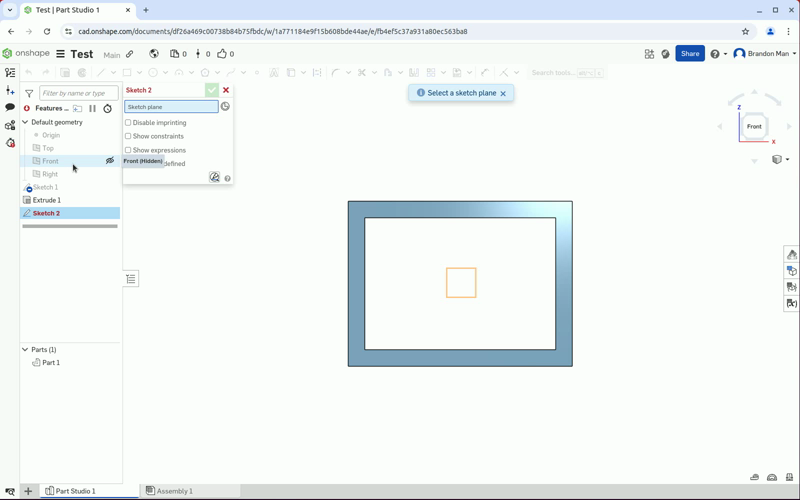
click(73, 163)
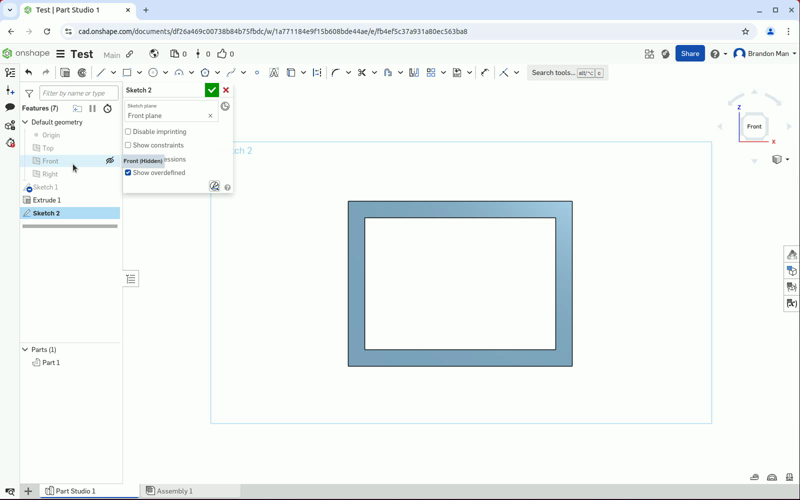
mouse_move(73, 352)
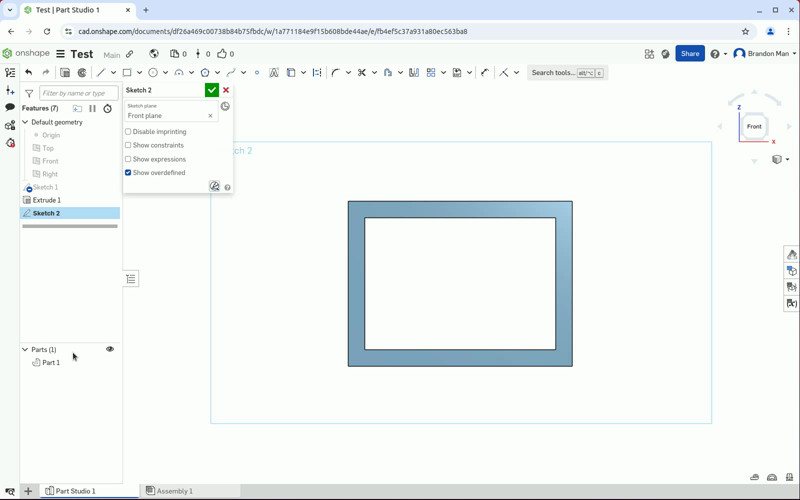
key(y)
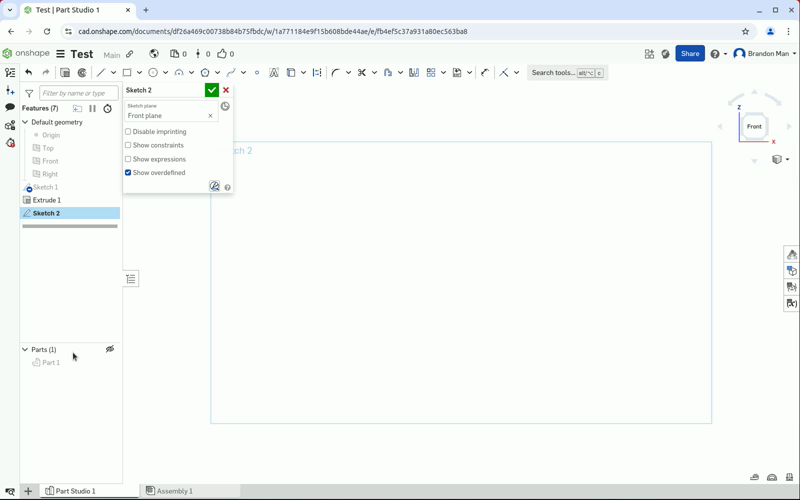
key(l)
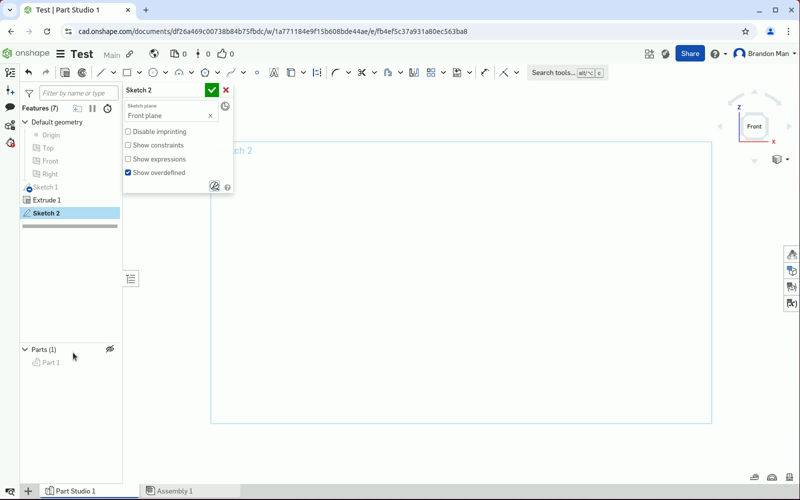
key_down(shift)
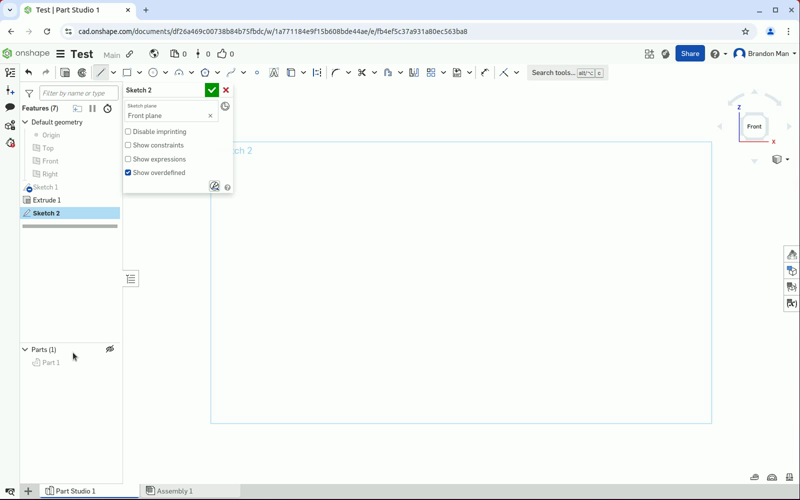
mouse_move(364, 349)
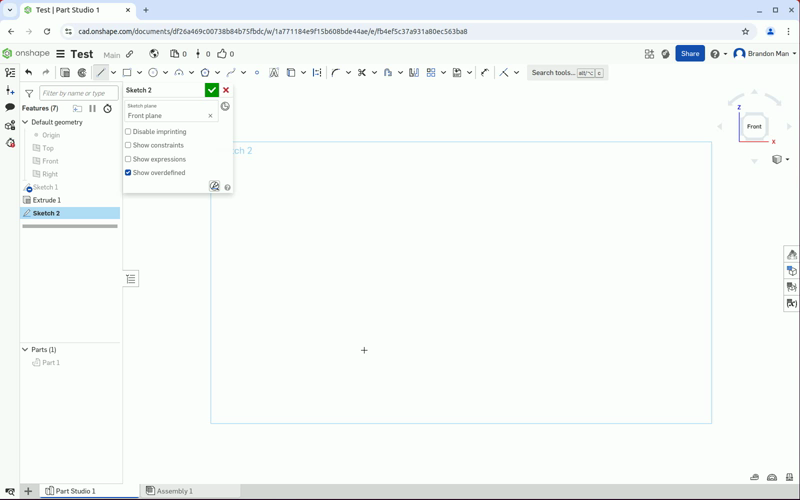
click(364, 349)
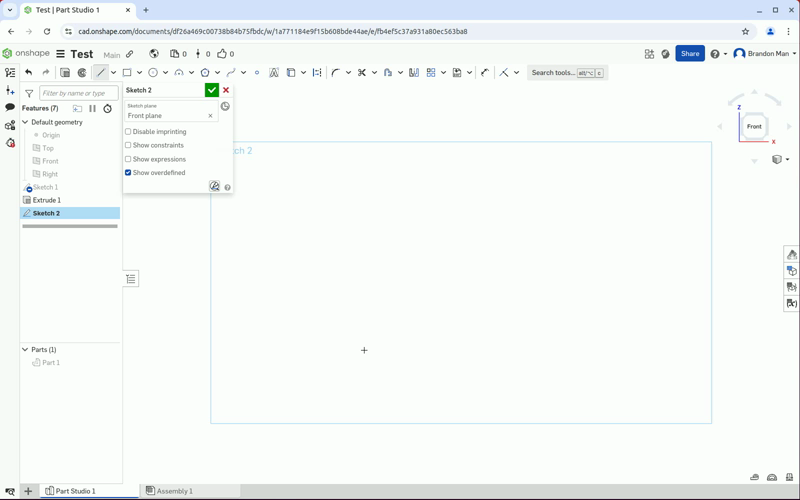
key_up(shift)
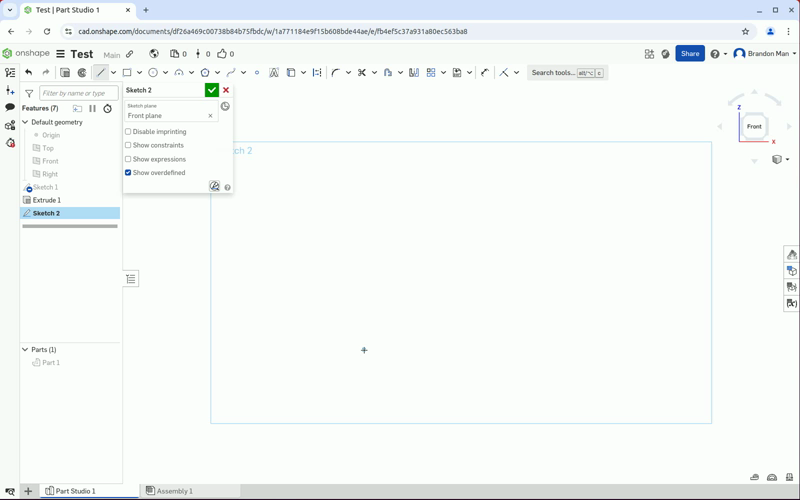
key_down(shift)
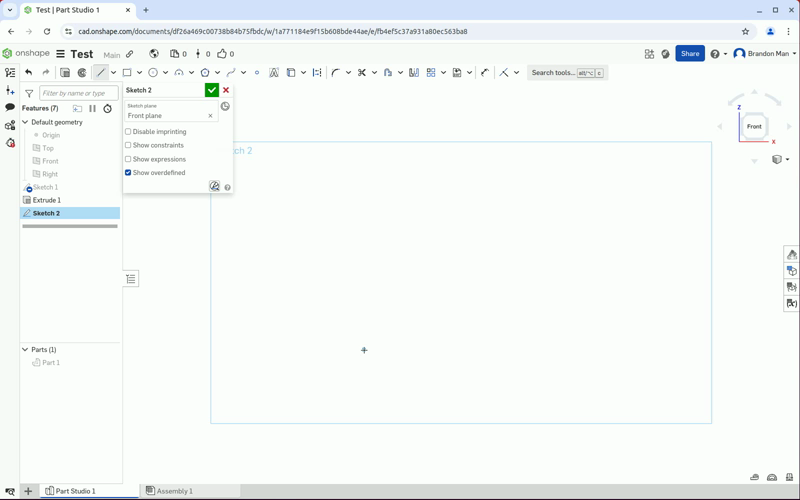
mouse_move(557, 349)
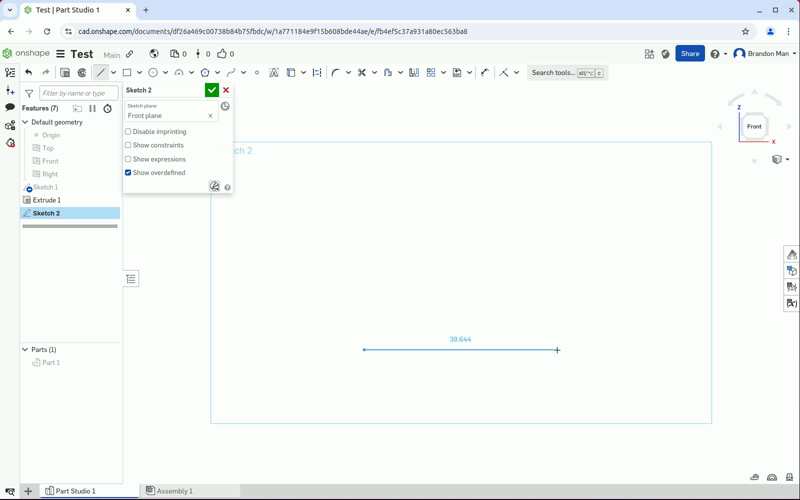
click(557, 349)
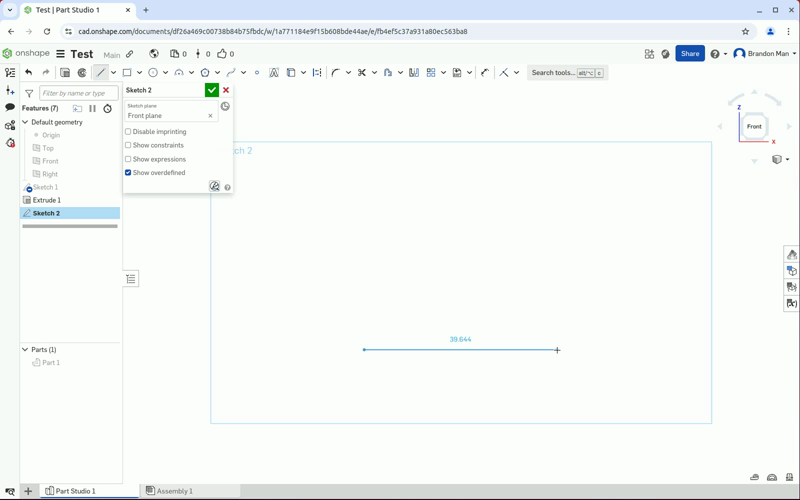
key_up(shift)
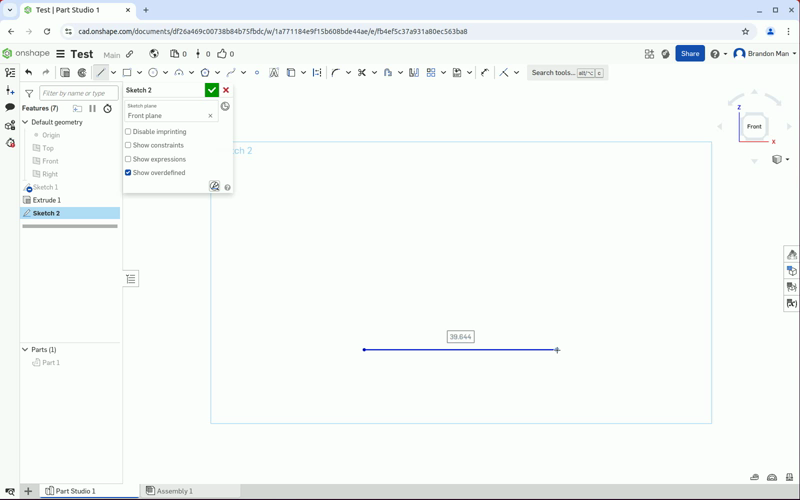
key_down(shift)
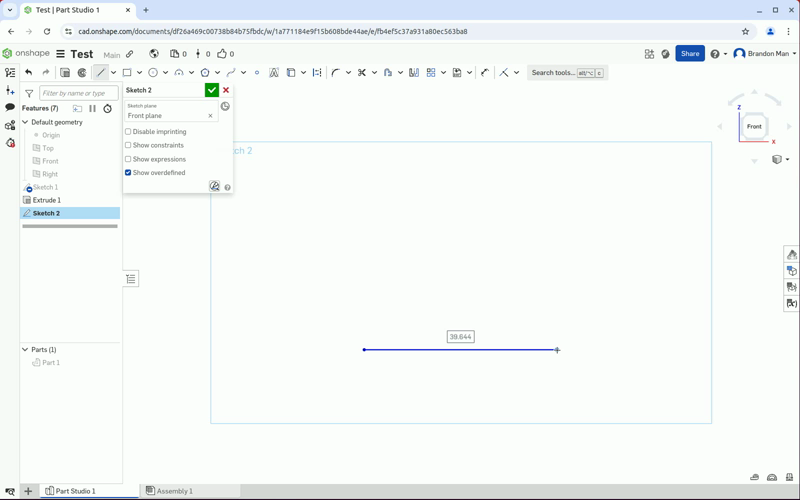
mouse_move(557, 216)
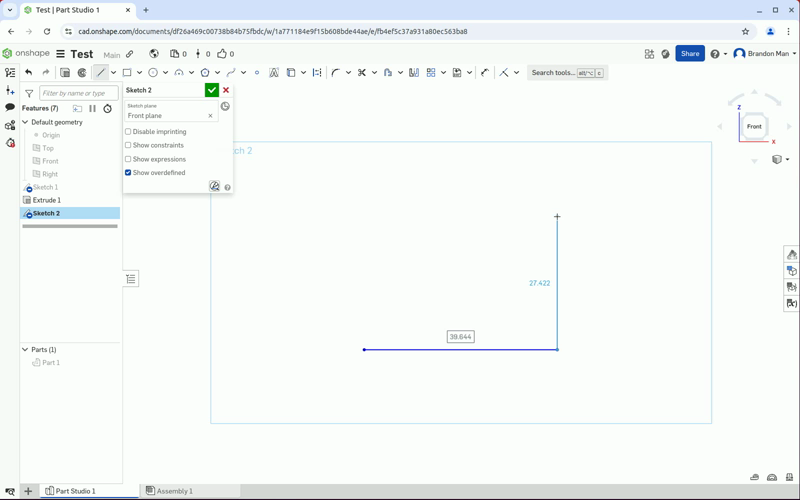
click(557, 216)
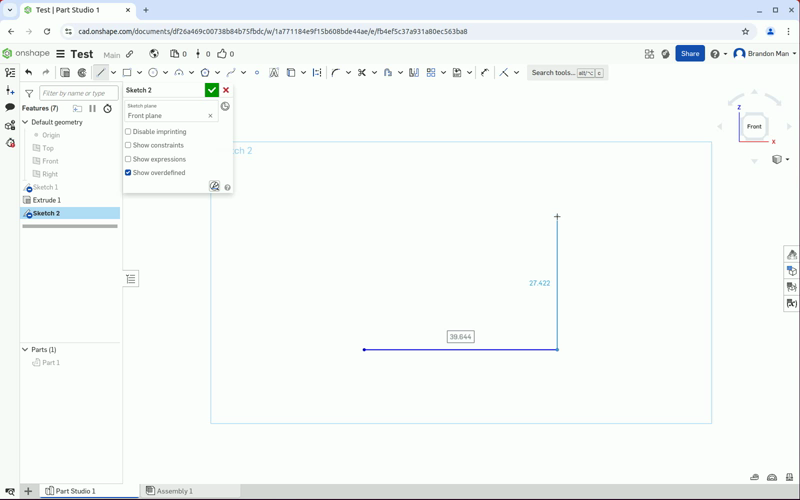
key_up(shift)
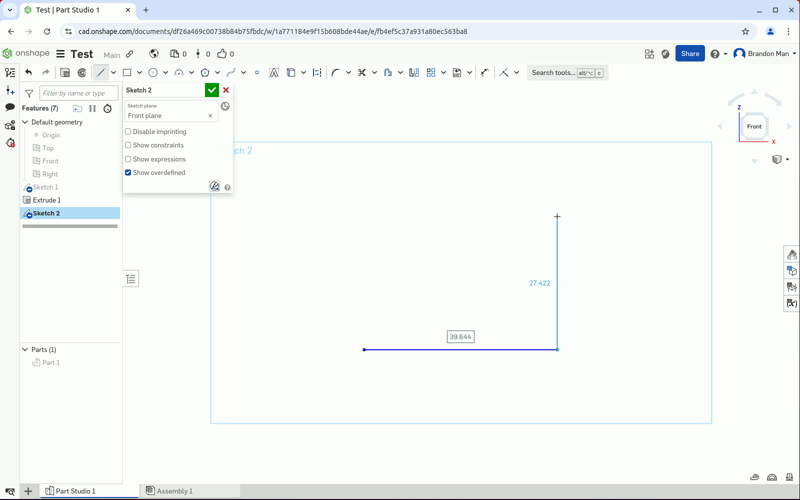
key_down(shift)
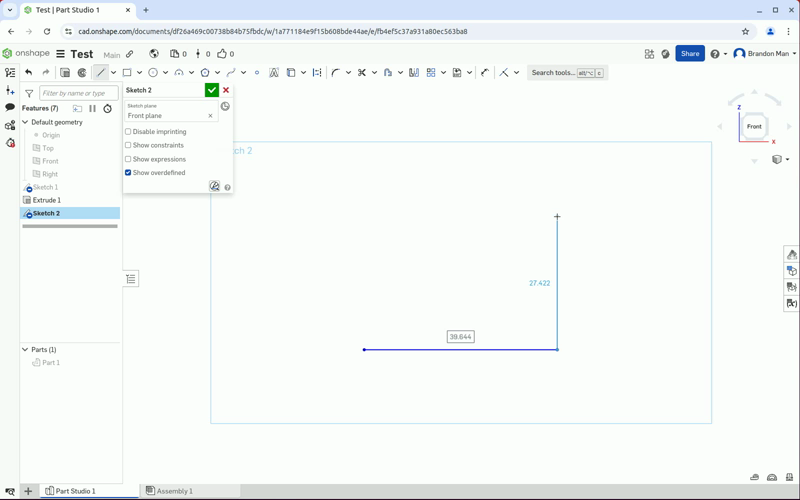
mouse_move(364, 216)
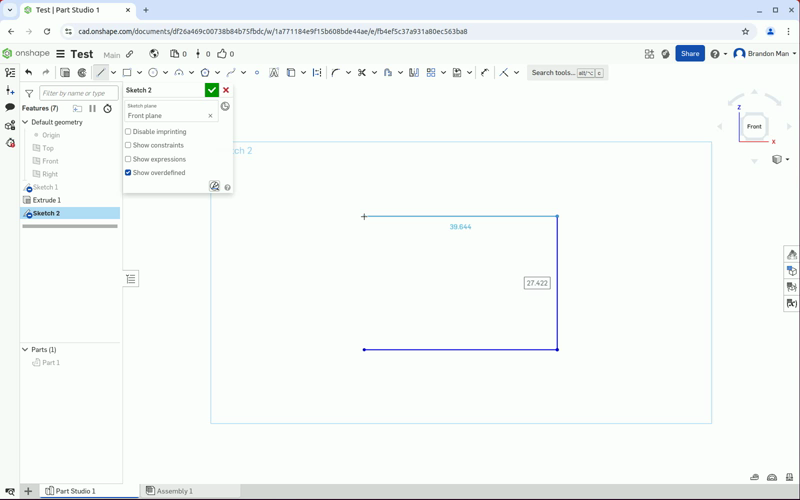
click(364, 216)
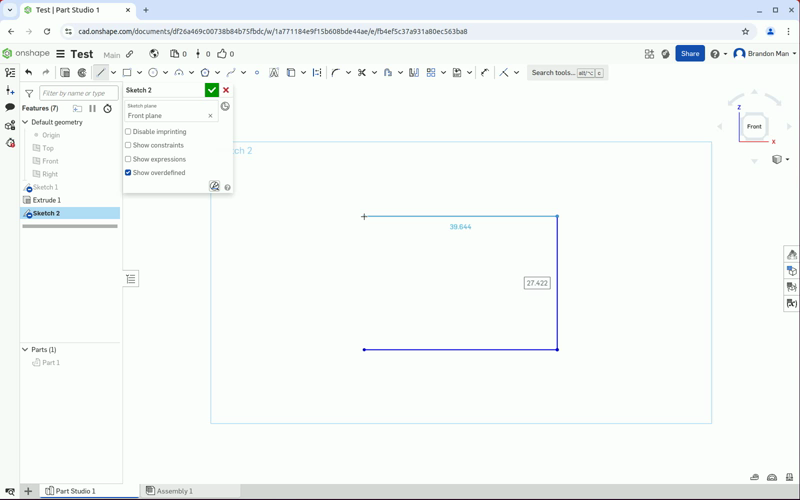
key_up(shift)
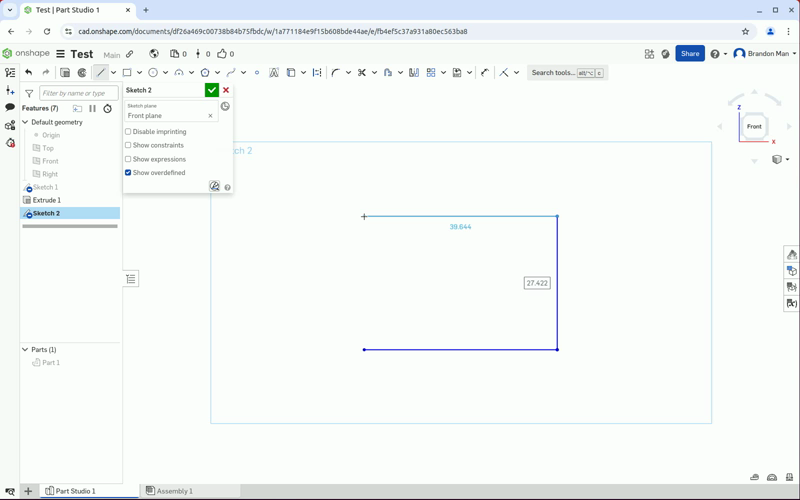
key_down(shift)
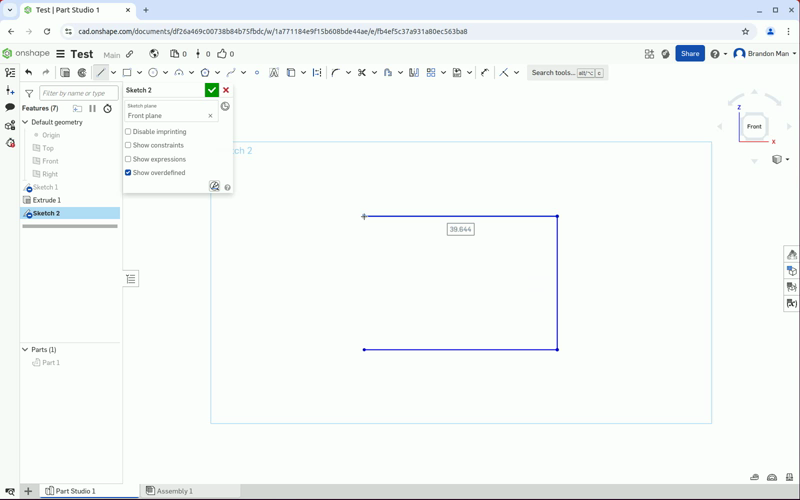
mouse_move(364, 349)
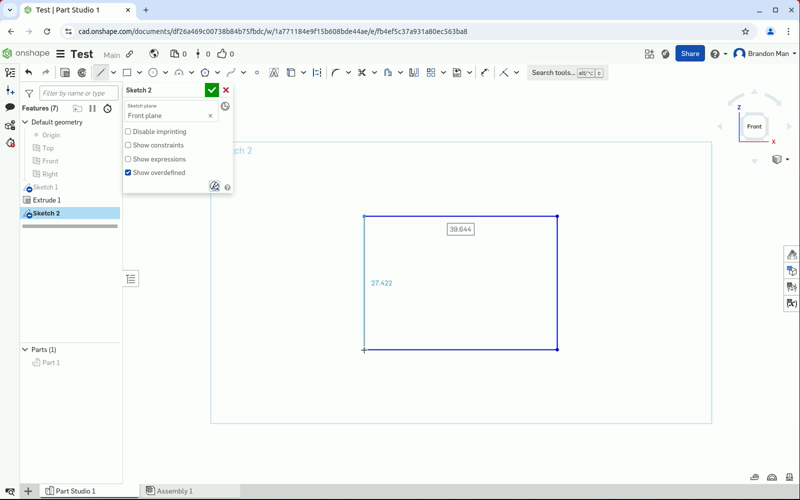
key_up(shift)
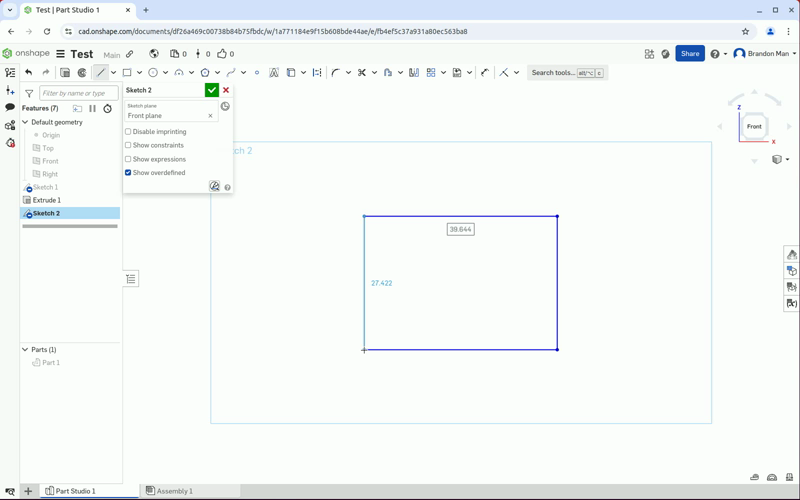
click(364, 349)
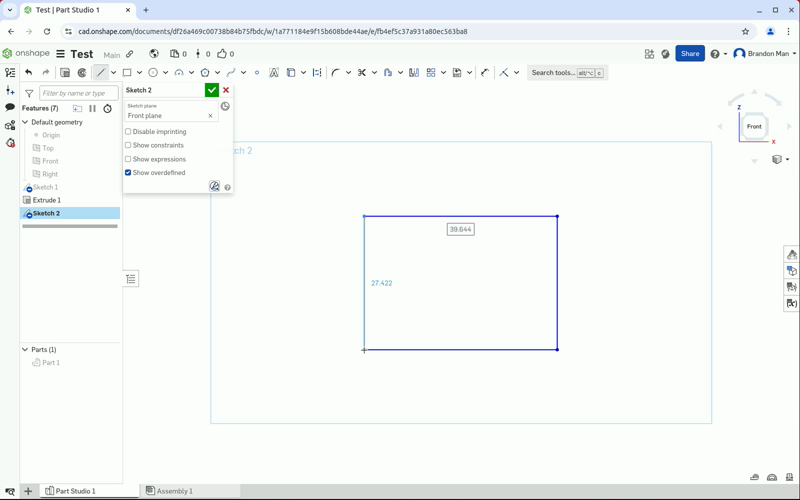
key(esc)
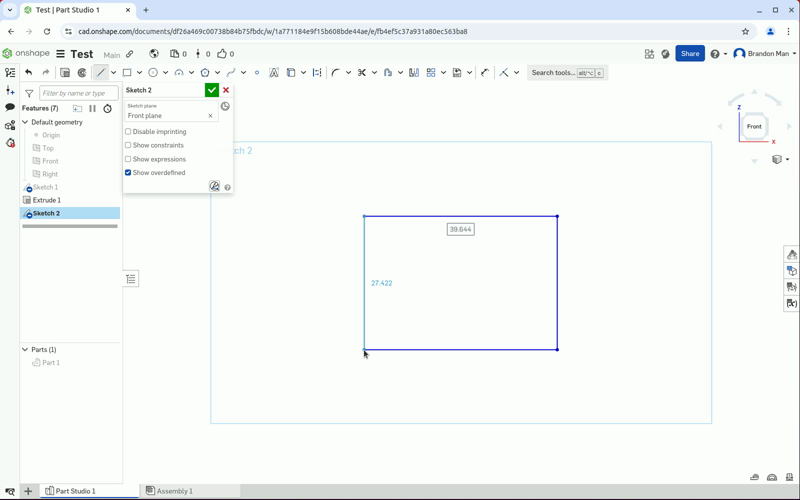
mouse_move(500, 313)
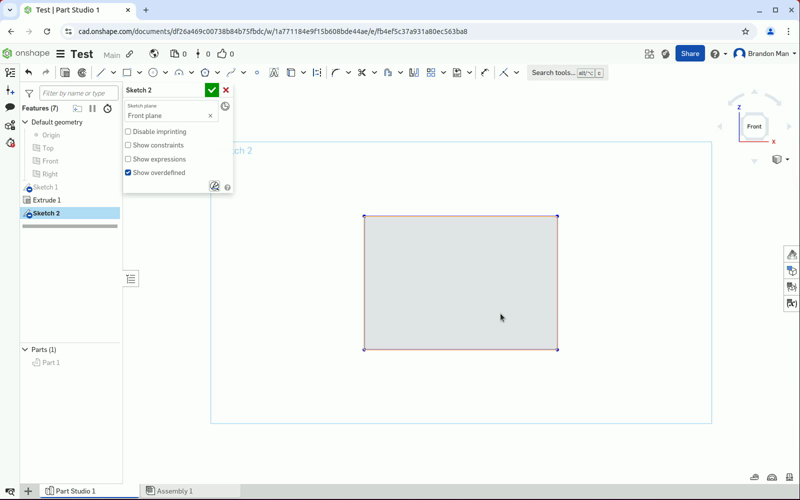
click(500, 313)
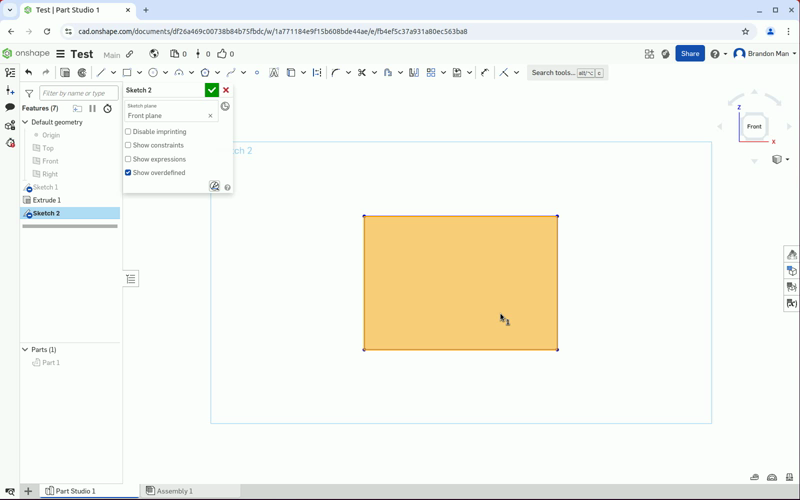
mouse_move(73, 352)
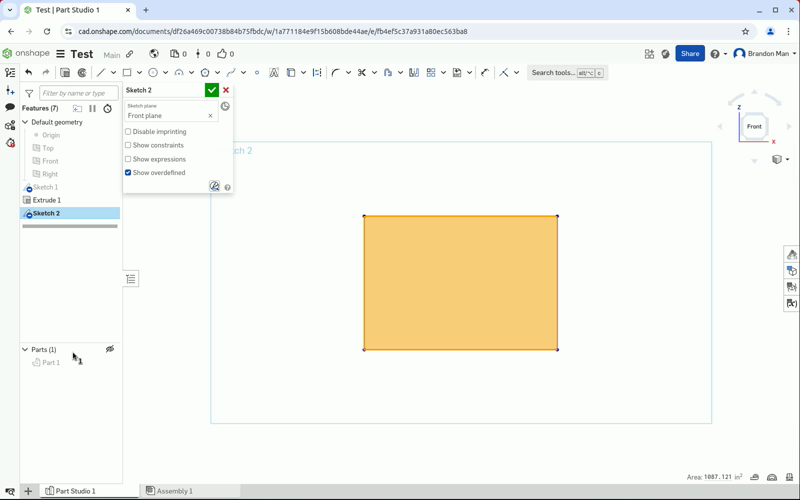
key(shift+y)
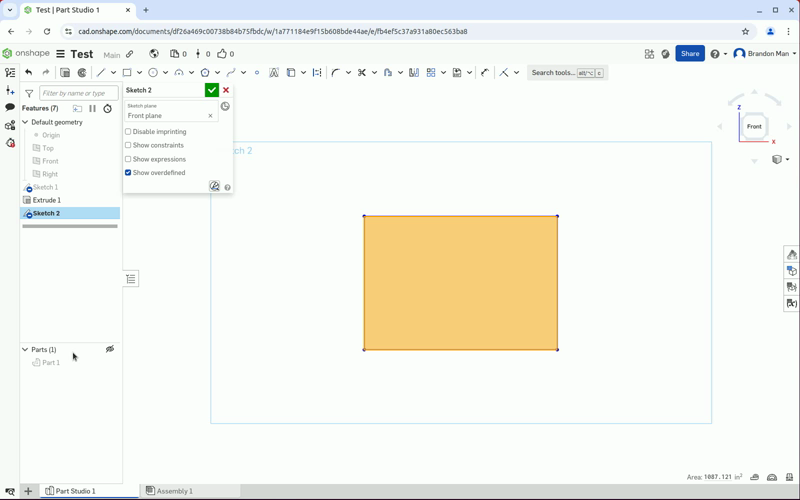
key(shift+e)
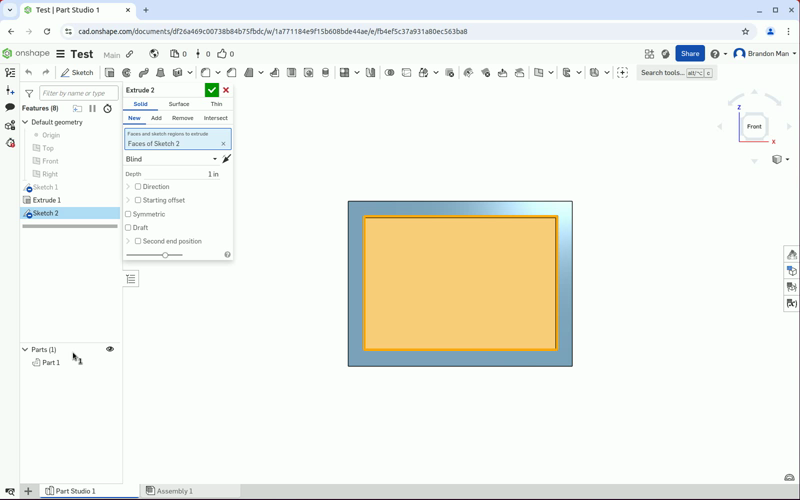
mouse_move(143, 106)
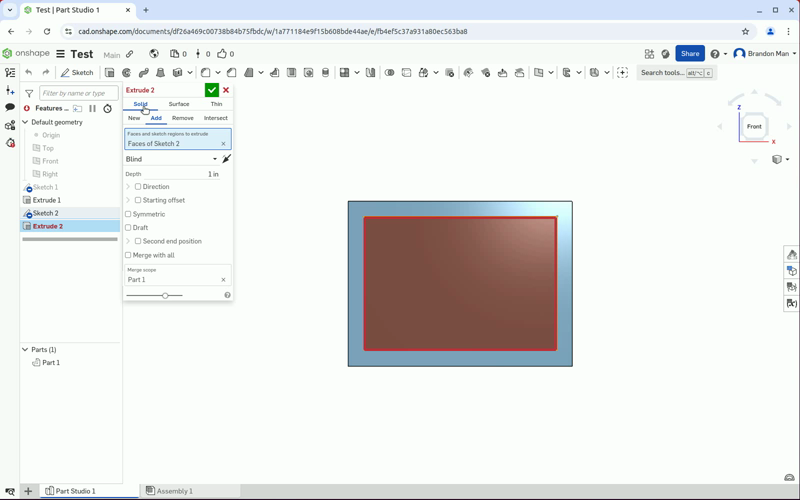
click(143, 106)
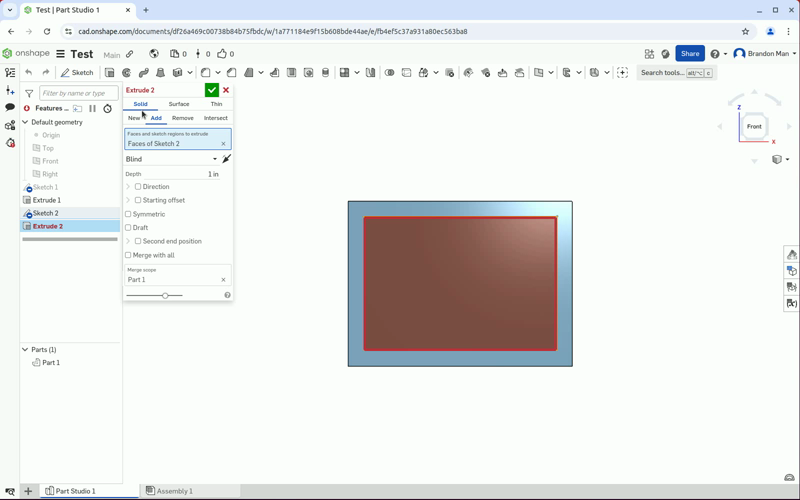
mouse_move(137, 120)
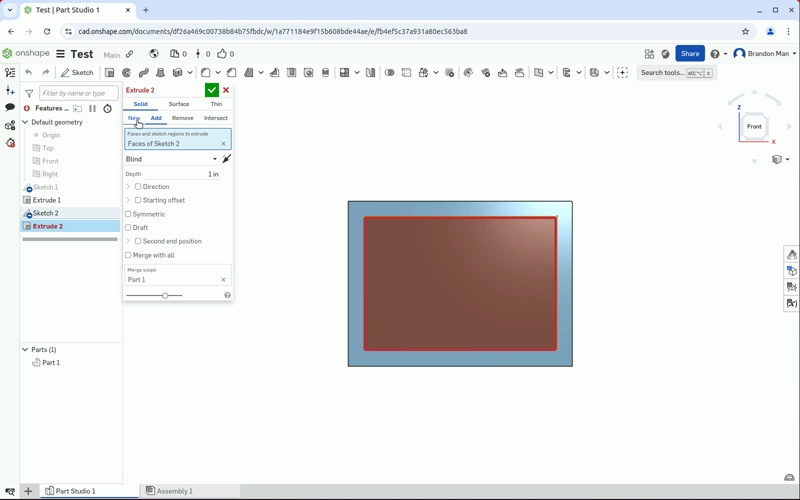
click(137, 120)
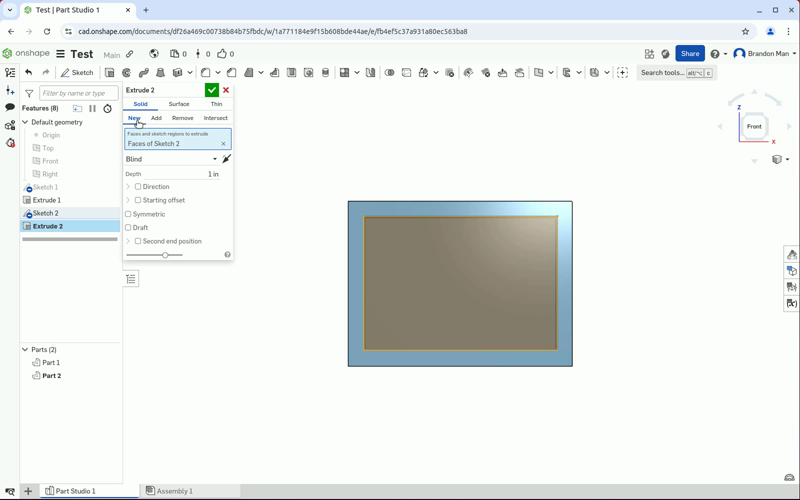
key(tab, 4)
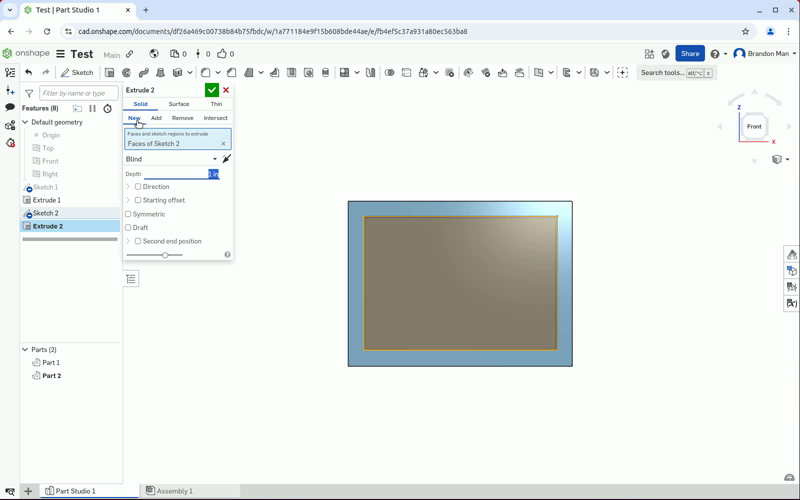
text(-3.37)
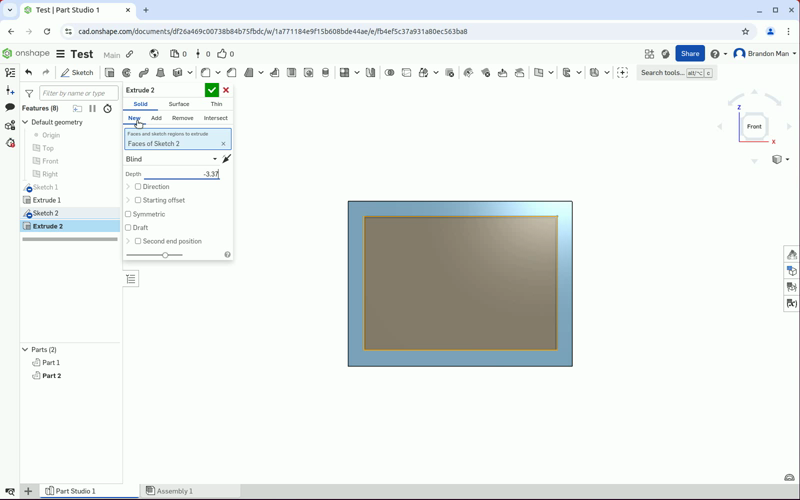
key(enter)
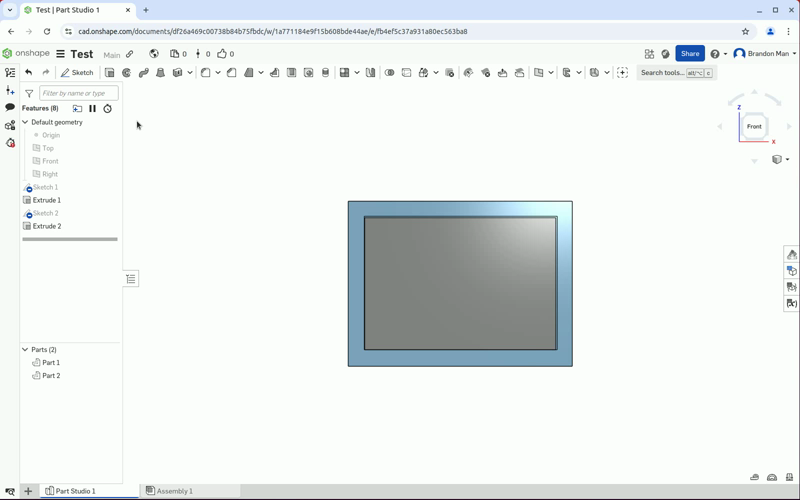
key(shift+h)
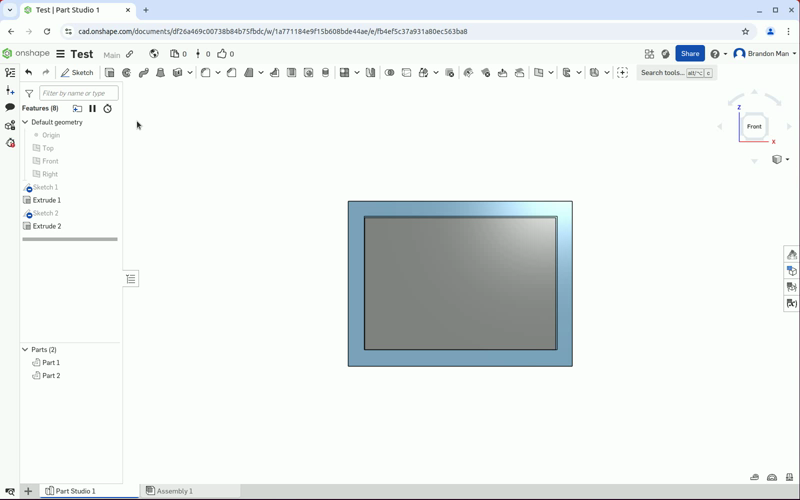
key(shift+h)
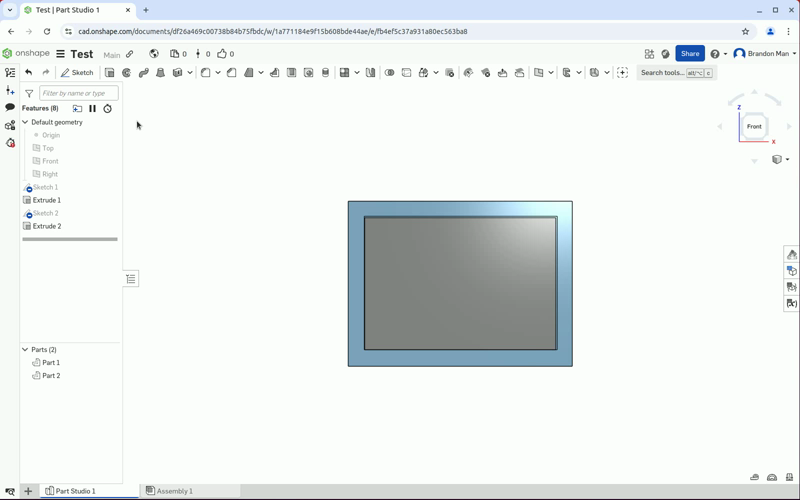
mouse_move(73, 189)
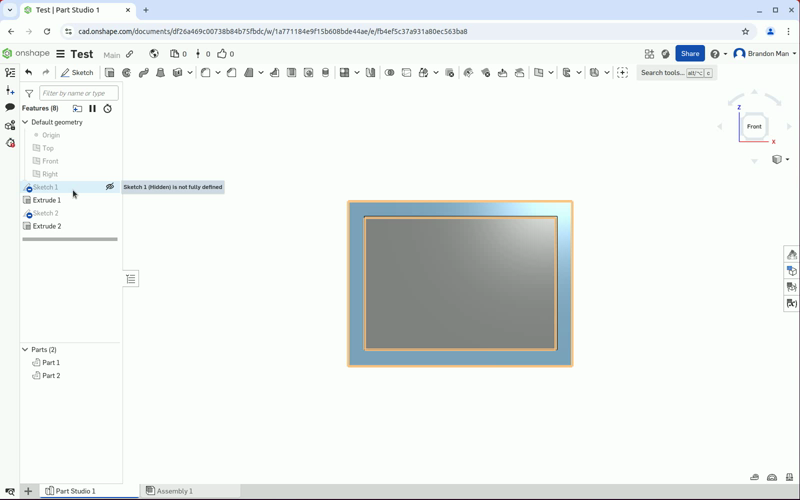
click(73, 189)
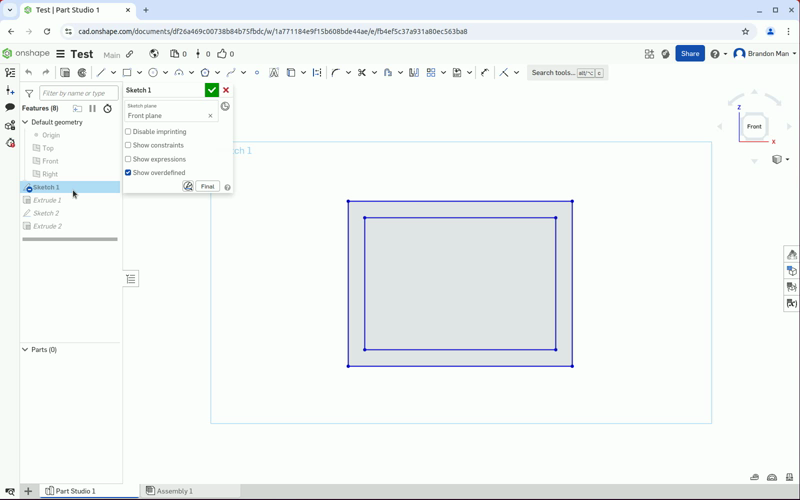
mouse_move(229, 92)
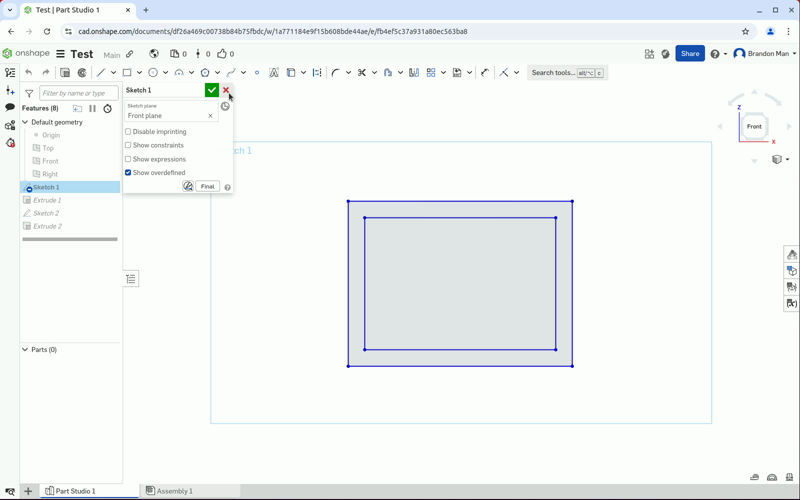
click(229, 92)
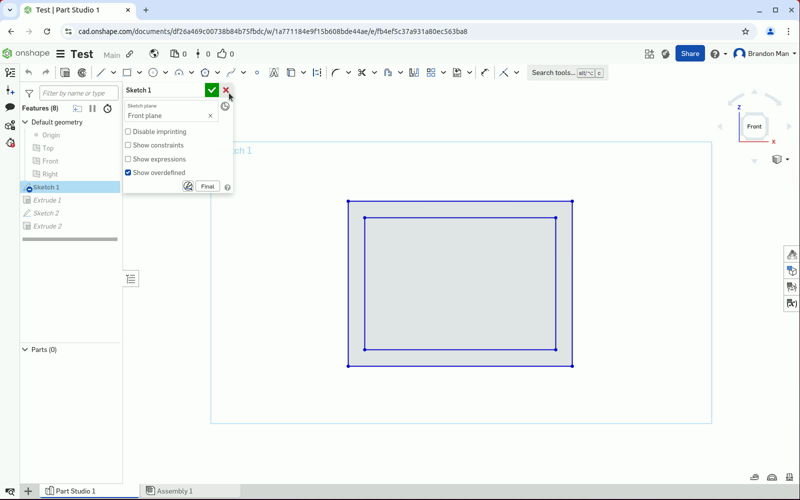
key(shift+s)
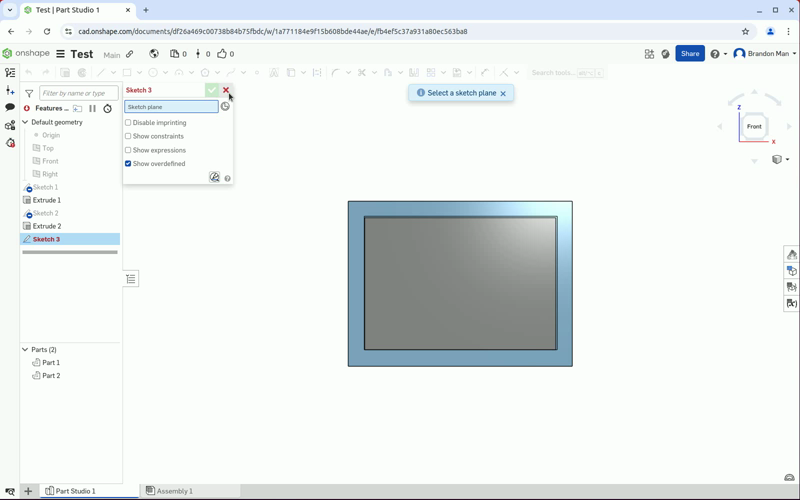
mouse_move(73, 163)
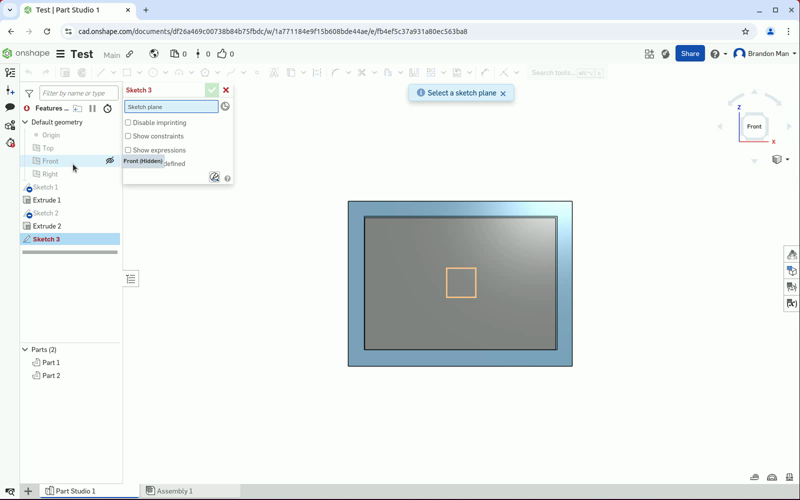
click(73, 163)
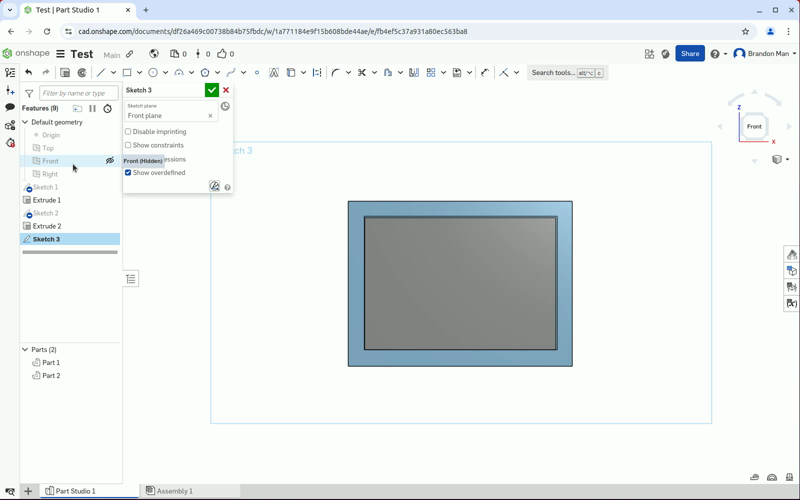
mouse_move(73, 352)
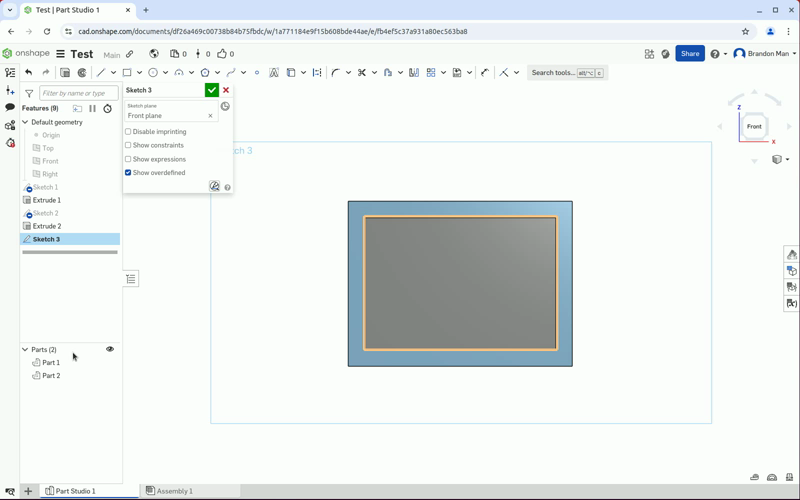
key(y)
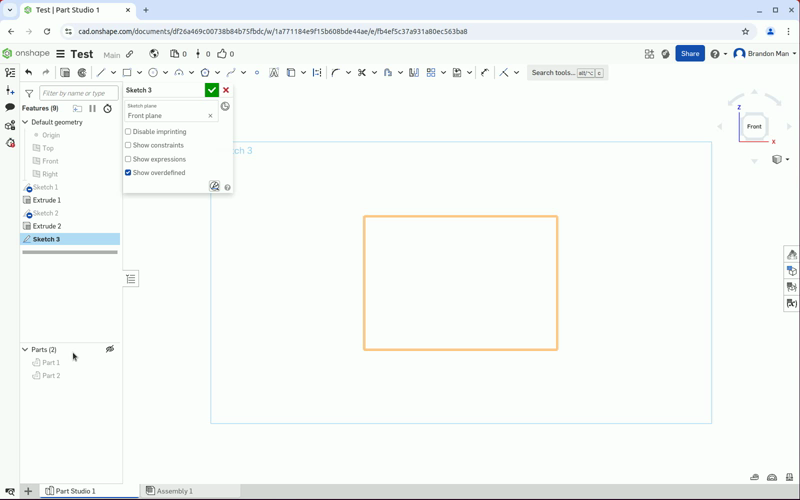
key(l)
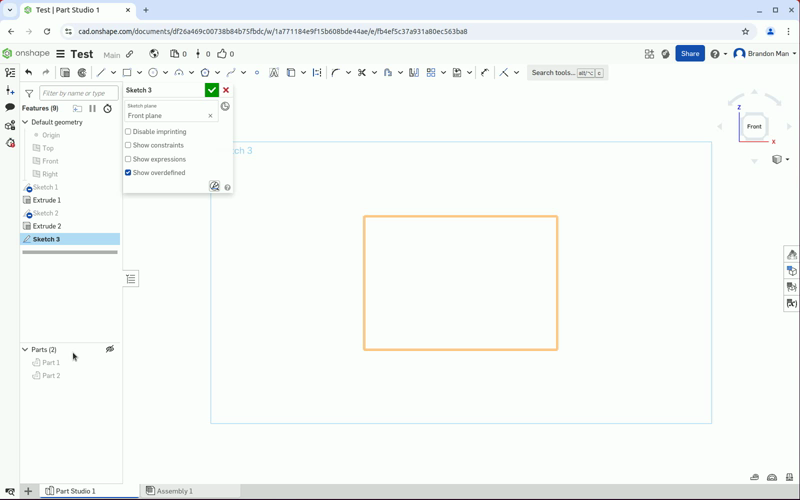
key_down(shift)
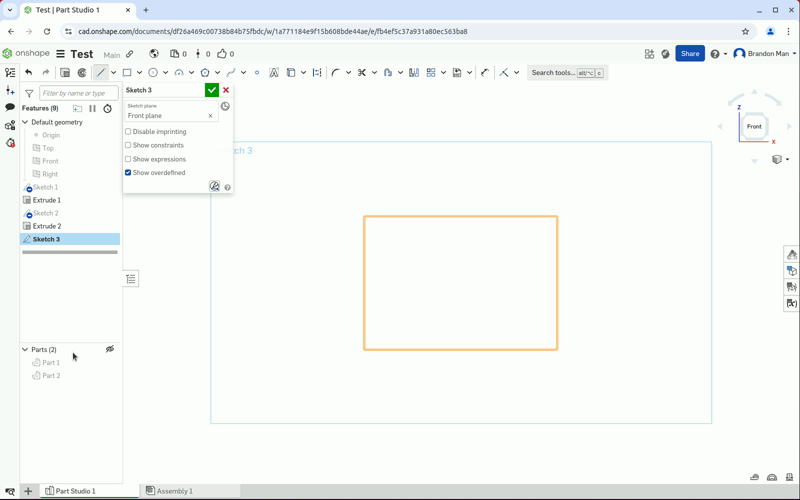
mouse_move(348, 366)
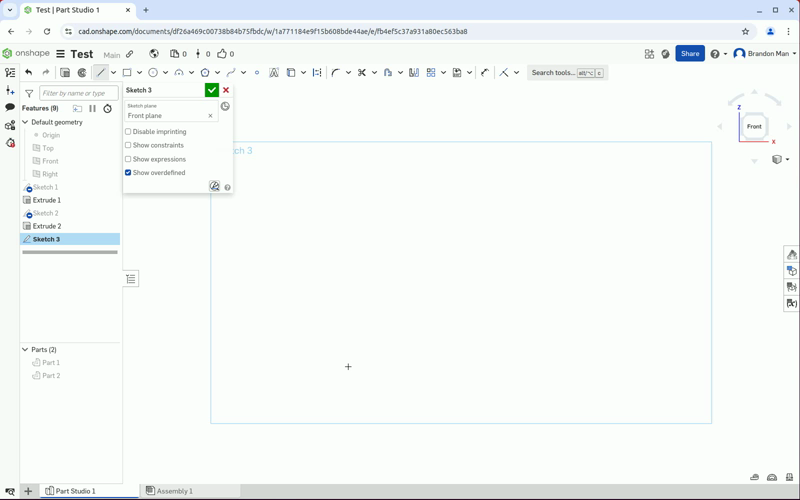
click(348, 366)
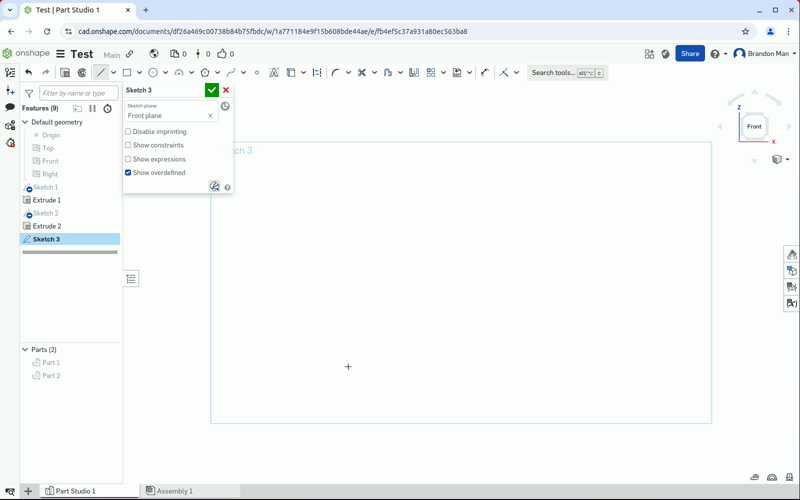
key_up(shift)
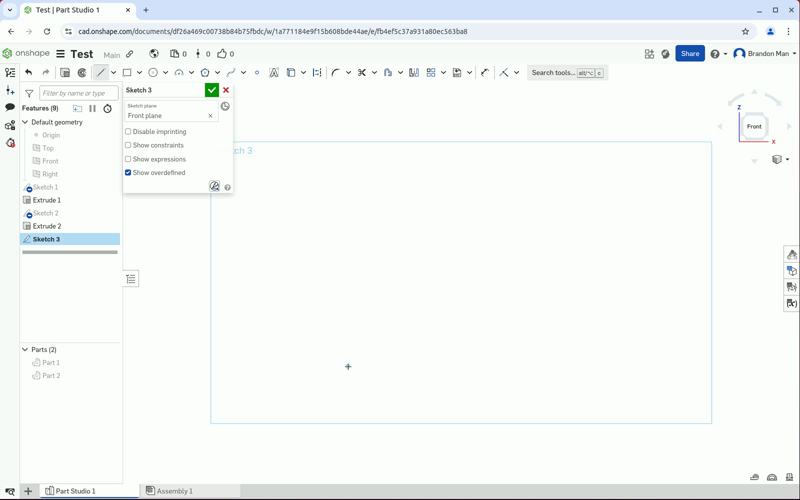
key_down(shift)
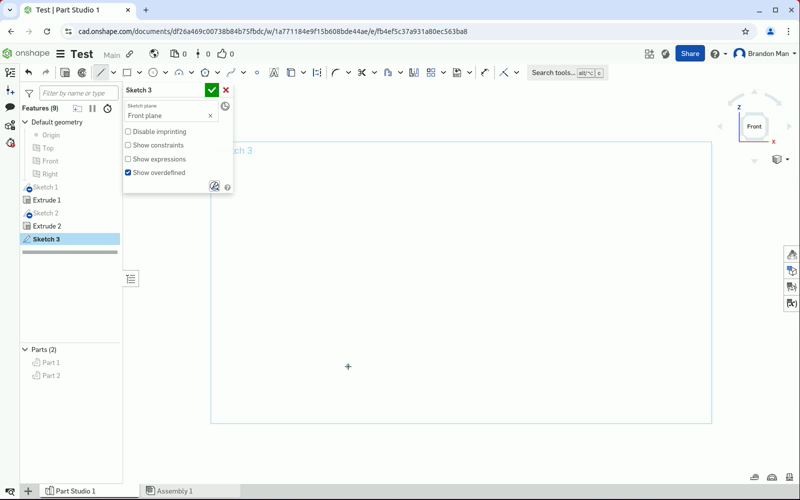
mouse_move(572, 366)
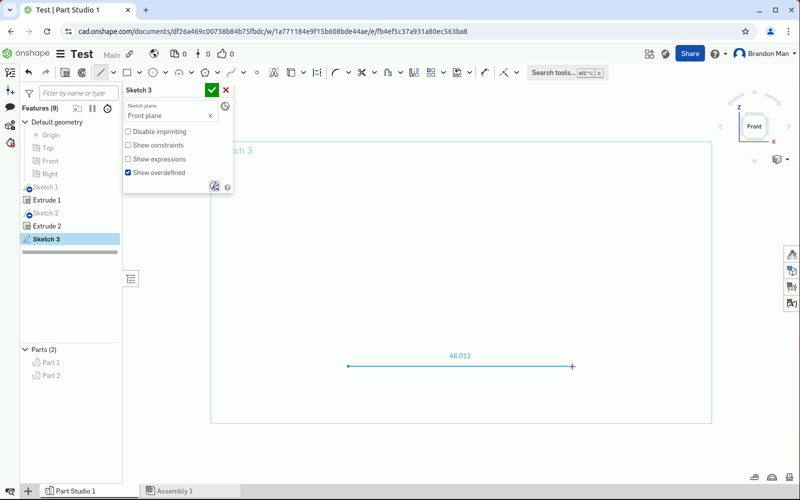
click(572, 366)
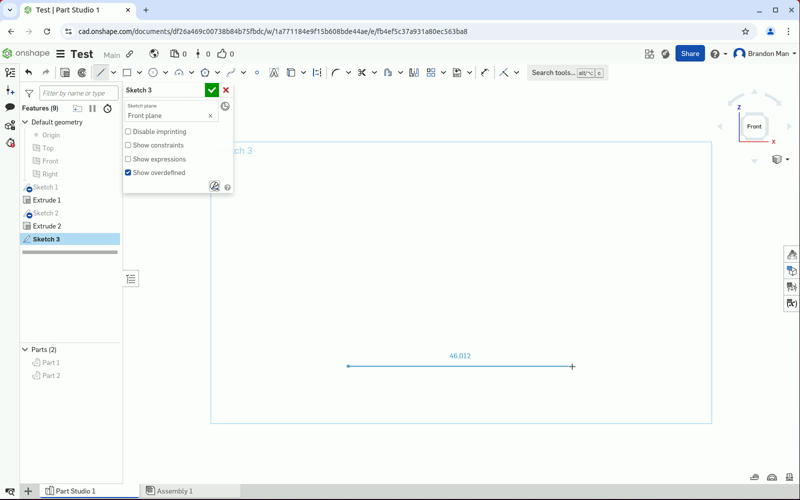
key_up(shift)
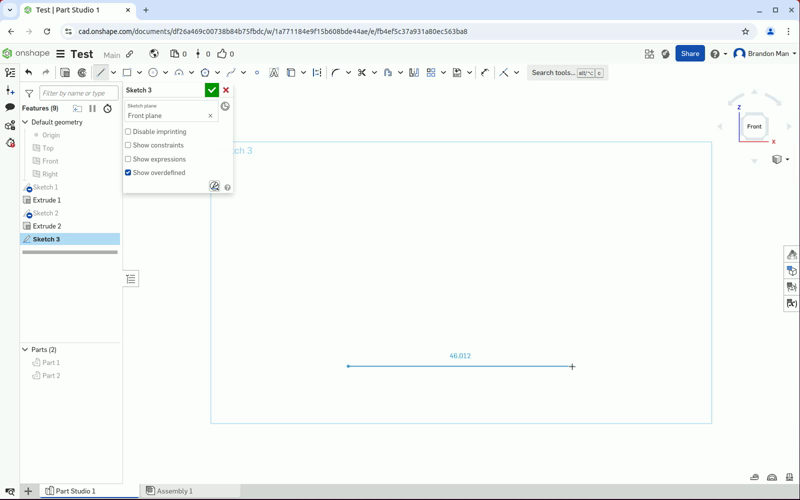
key_down(shift)
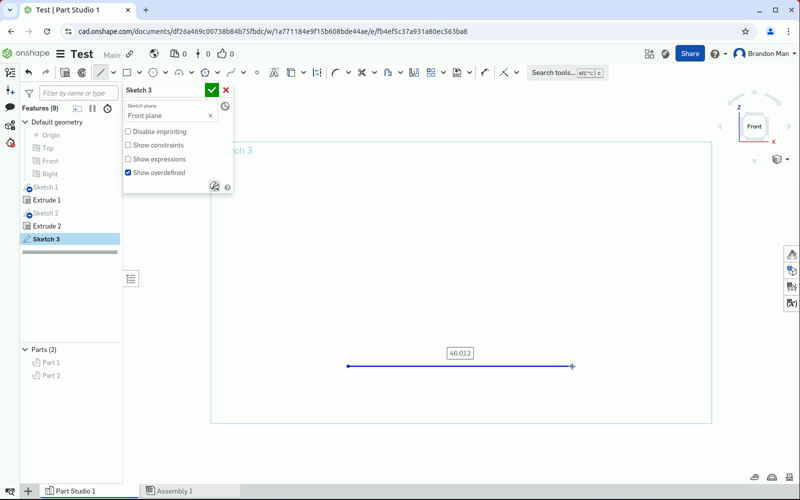
mouse_move(572, 201)
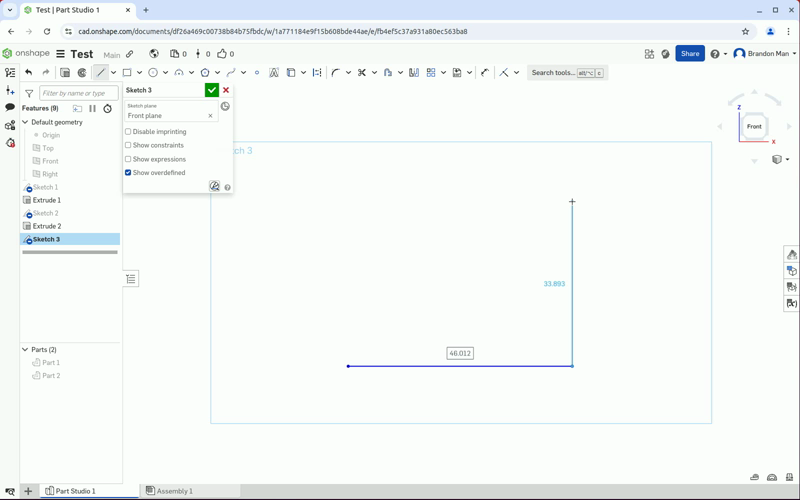
click(572, 201)
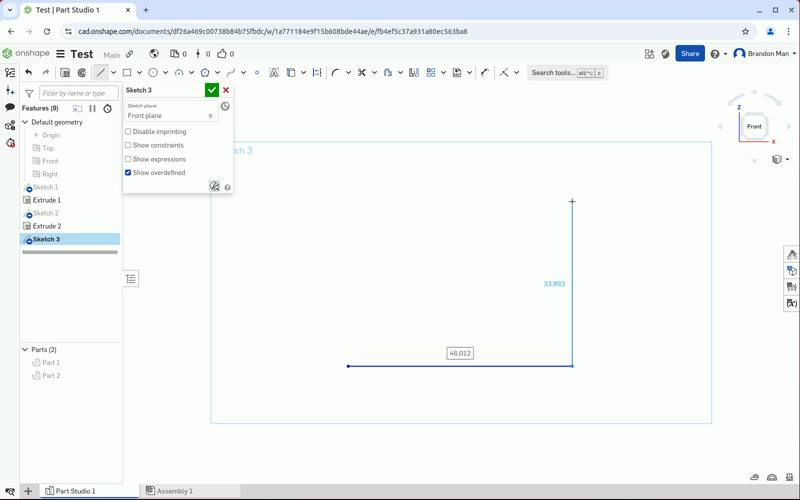
key_up(shift)
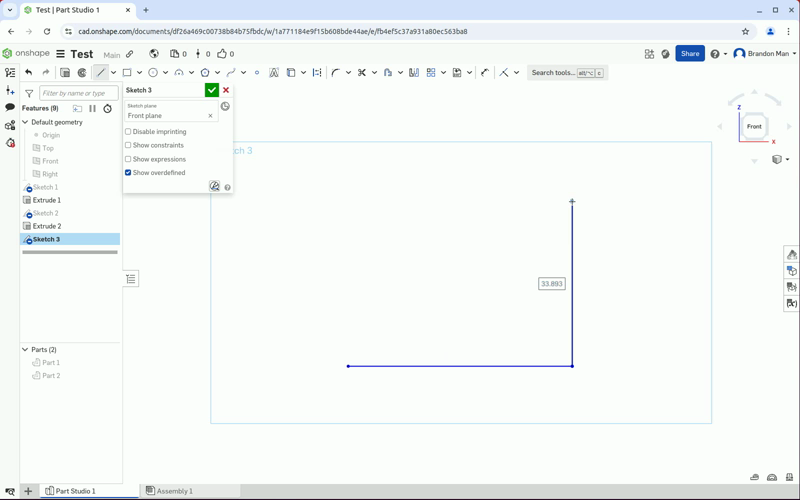
key_down(shift)
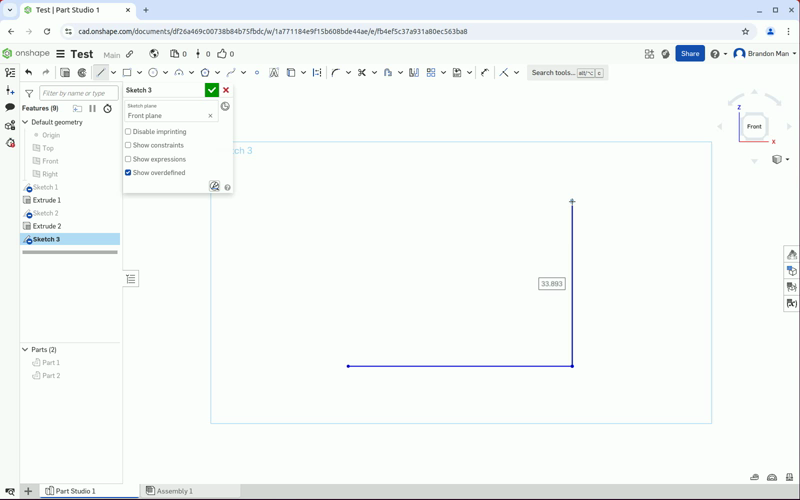
mouse_move(348, 201)
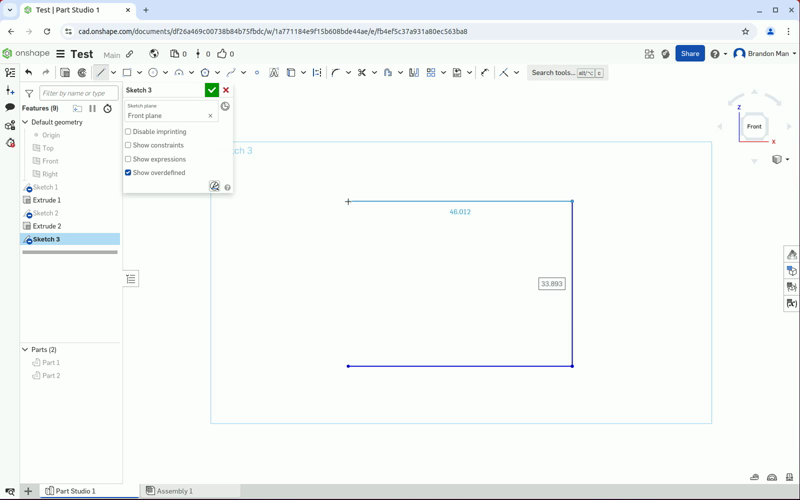
click(348, 201)
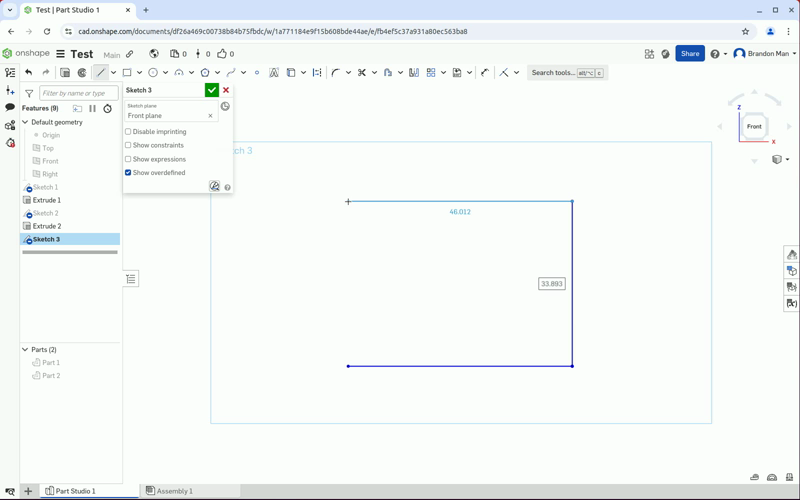
key_up(shift)
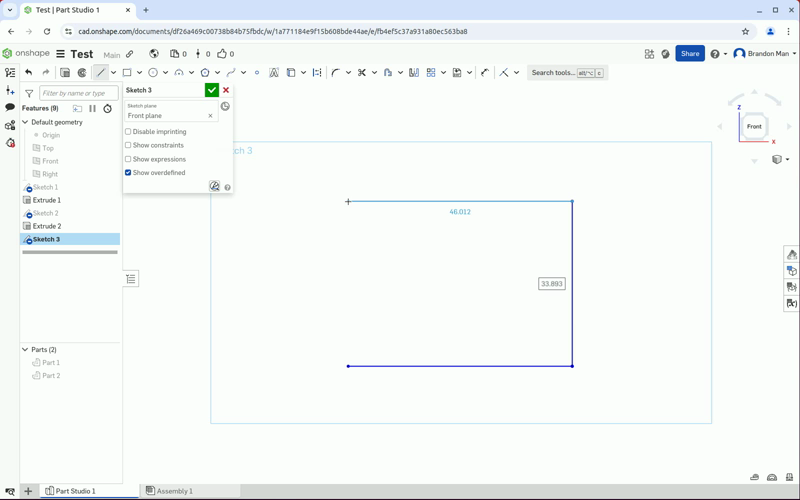
key_down(shift)
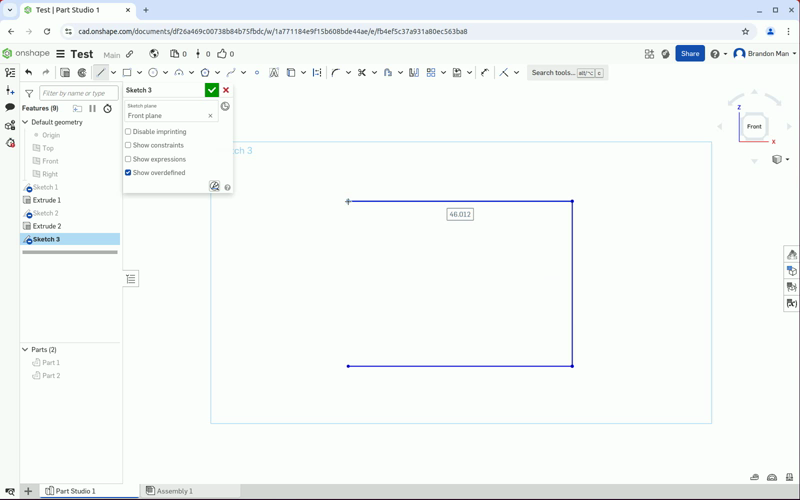
mouse_move(348, 366)
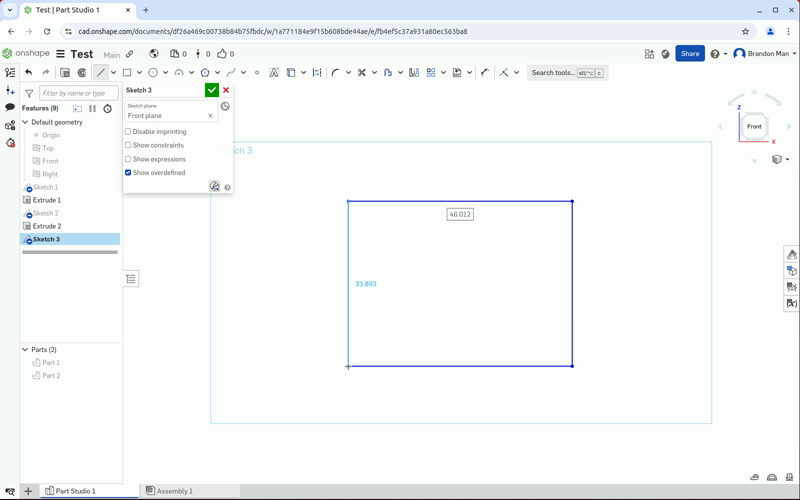
key_up(shift)
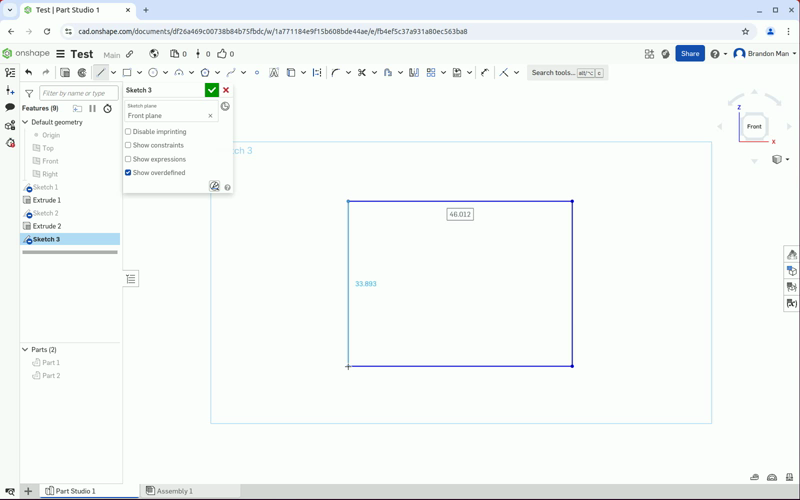
click(348, 366)
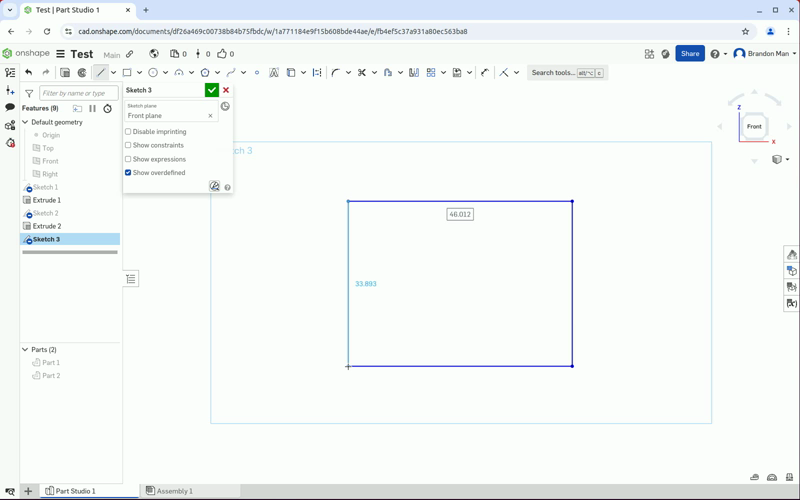
key(esc)
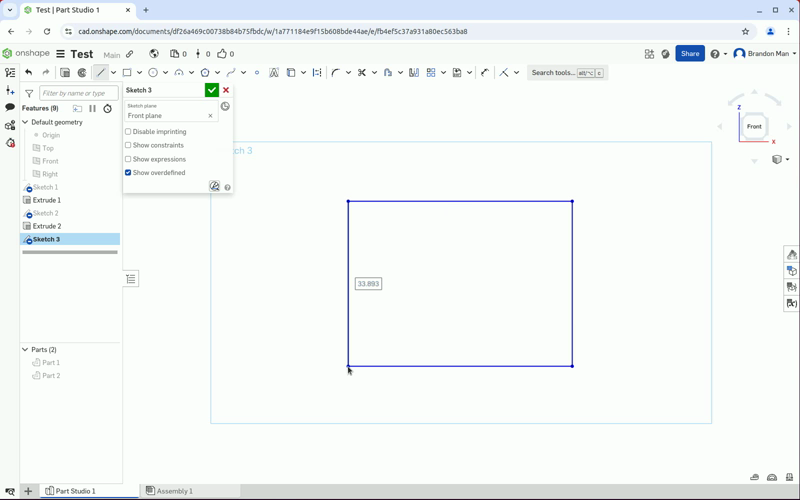
key(l)
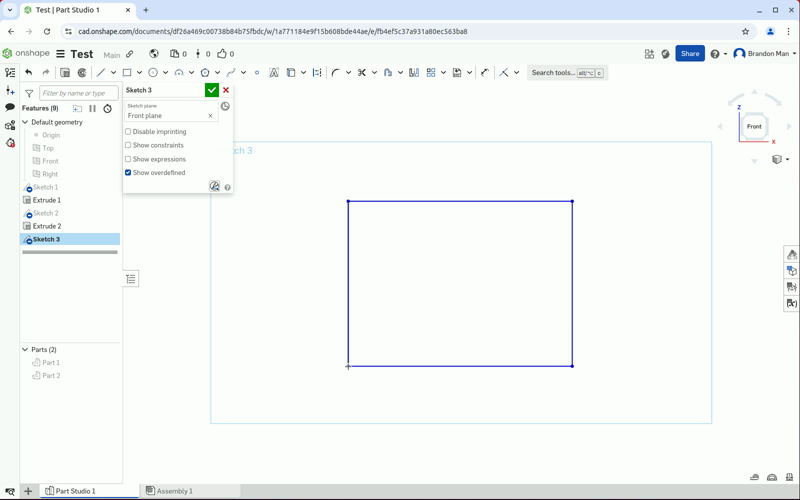
key_down(shift)
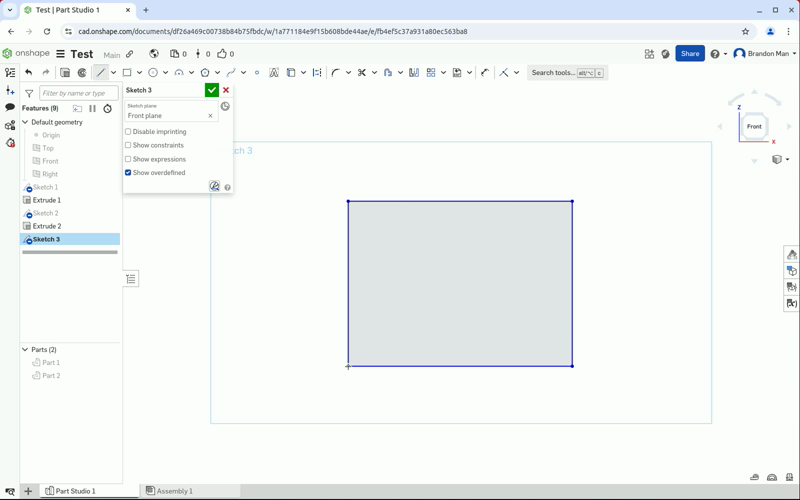
mouse_move(364, 349)
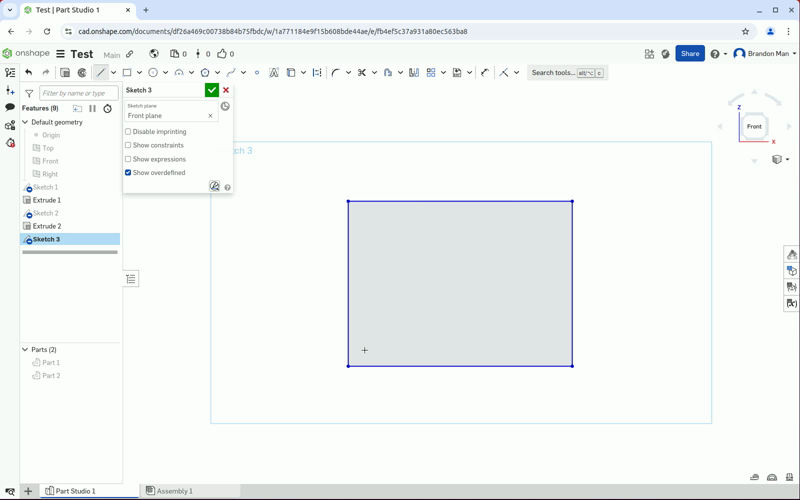
click(364, 349)
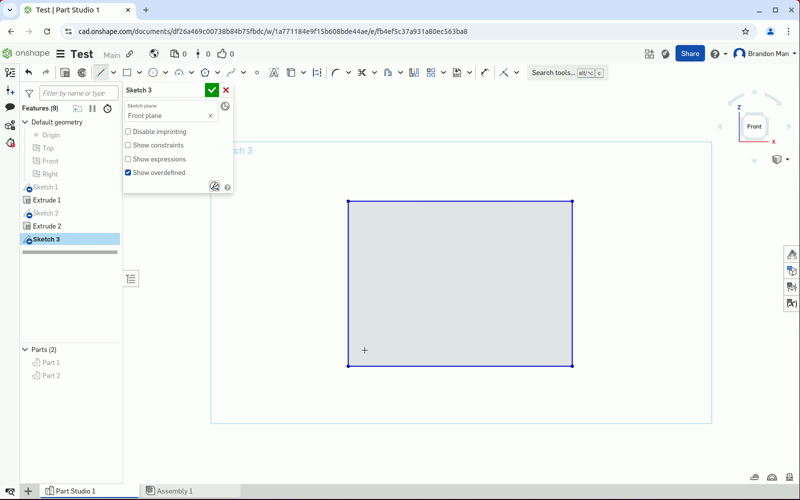
key_up(shift)
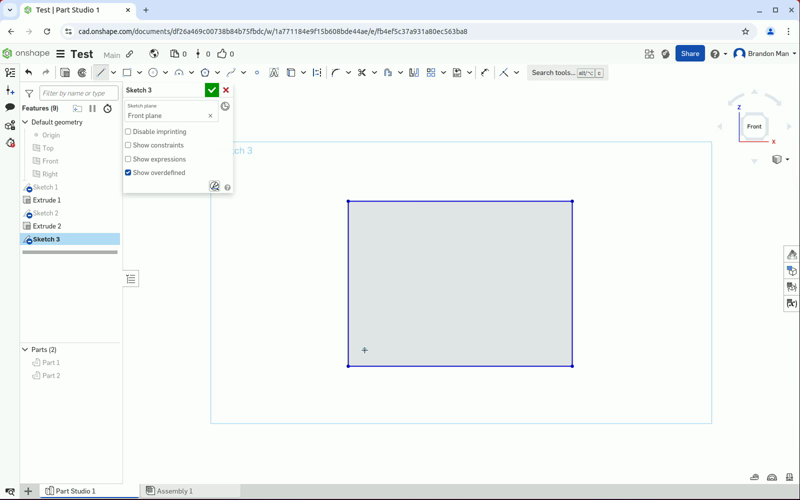
key_down(shift)
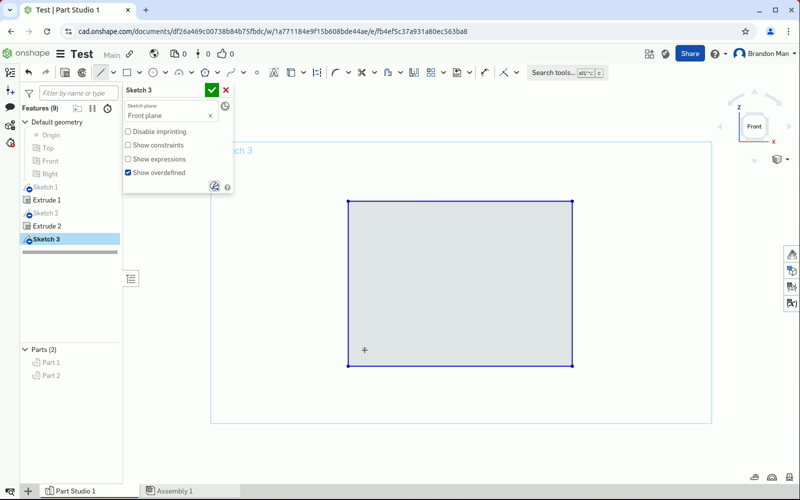
mouse_move(555, 349)
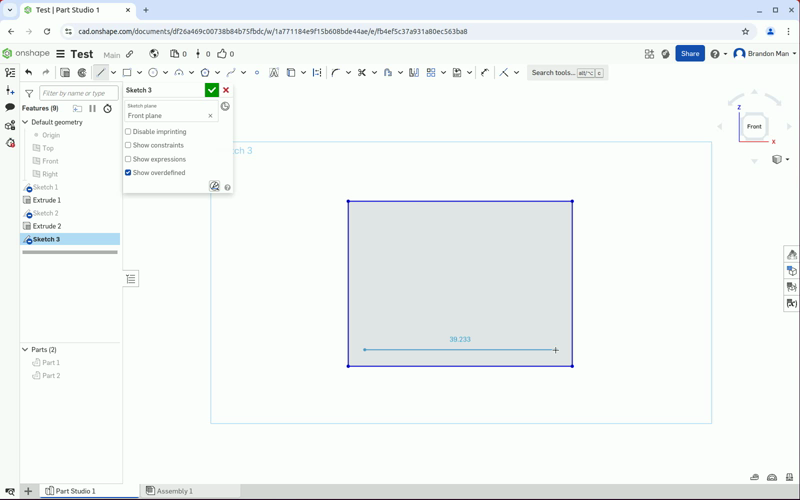
click(555, 349)
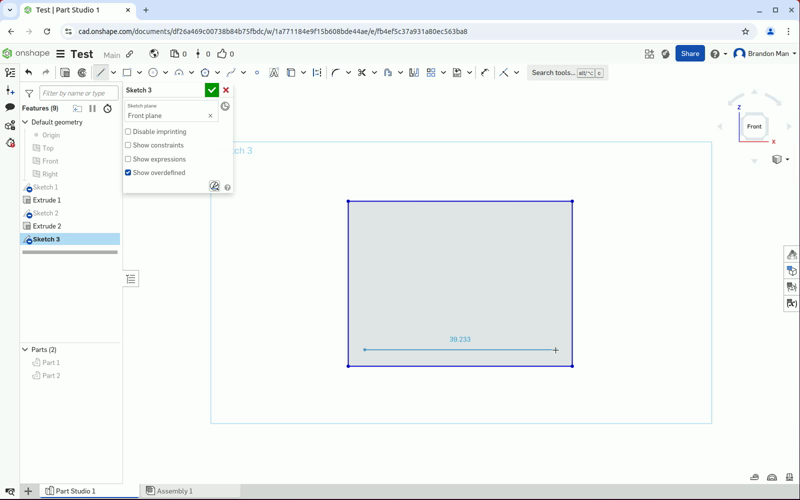
key_up(shift)
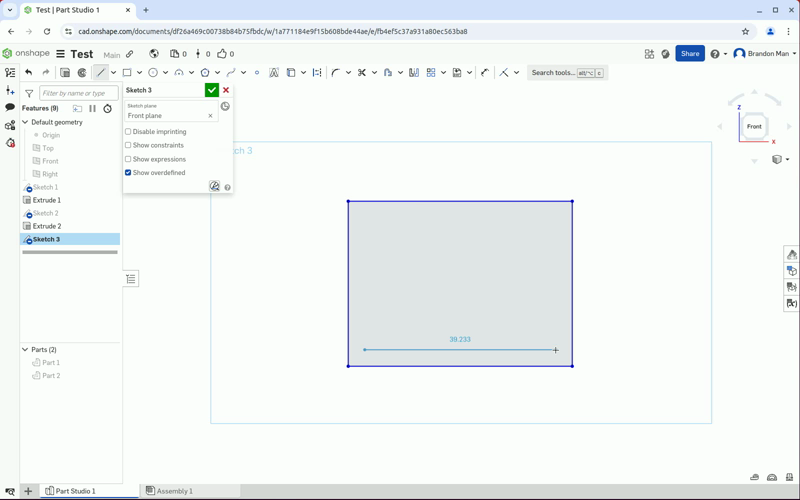
key_down(shift)
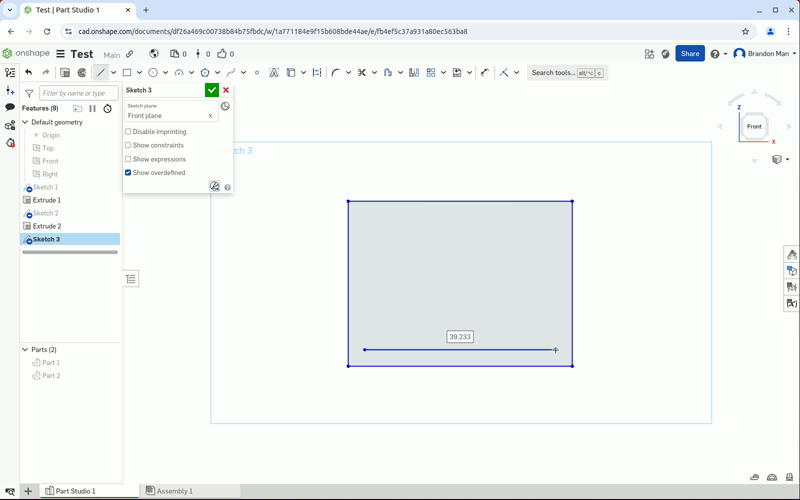
mouse_move(555, 217)
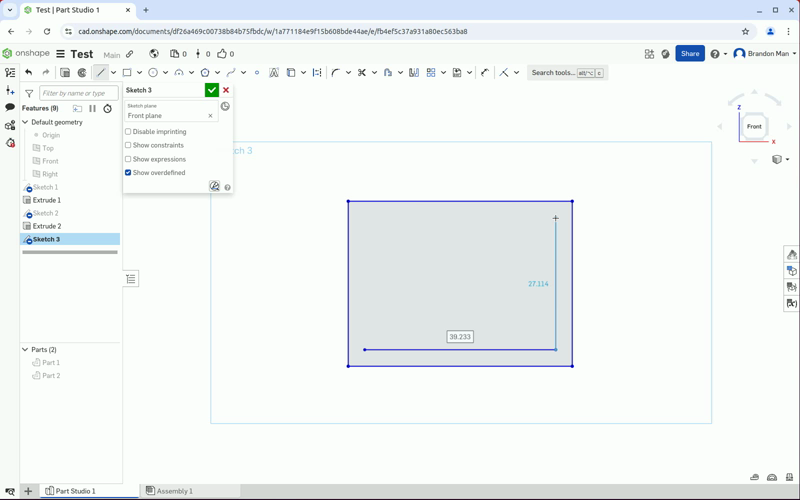
click(555, 217)
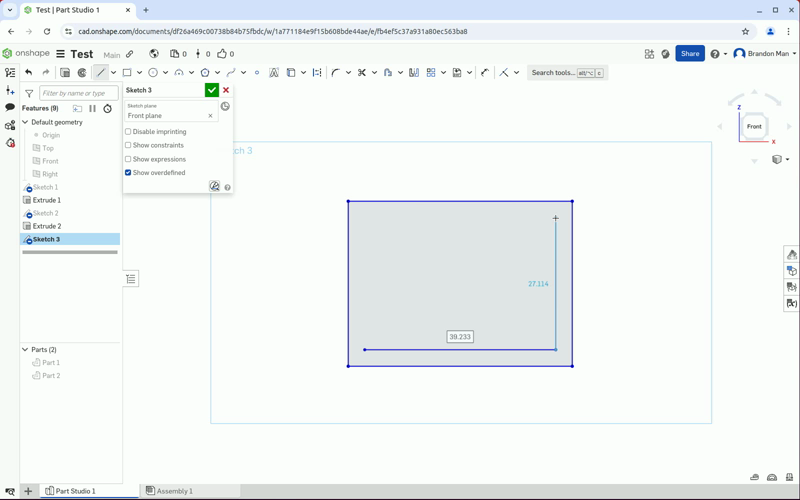
key_up(shift)
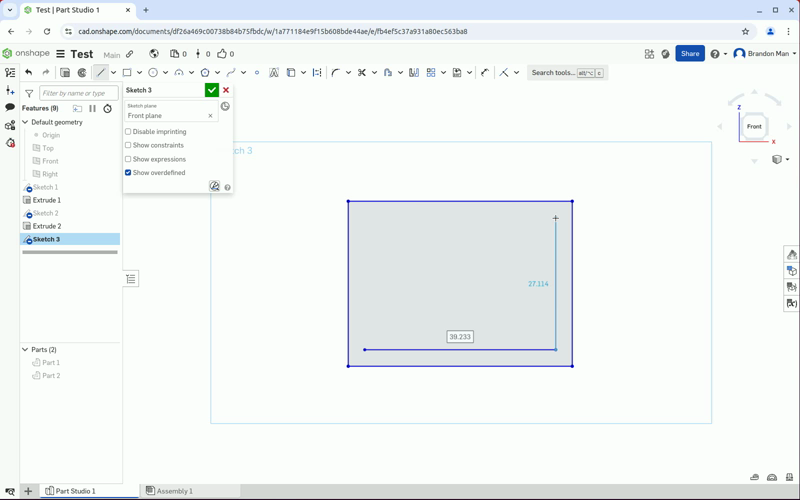
key_down(shift)
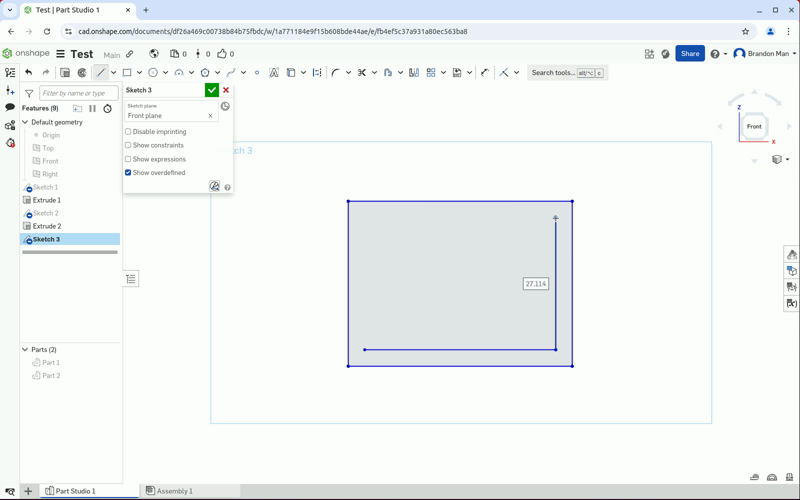
mouse_move(364, 217)
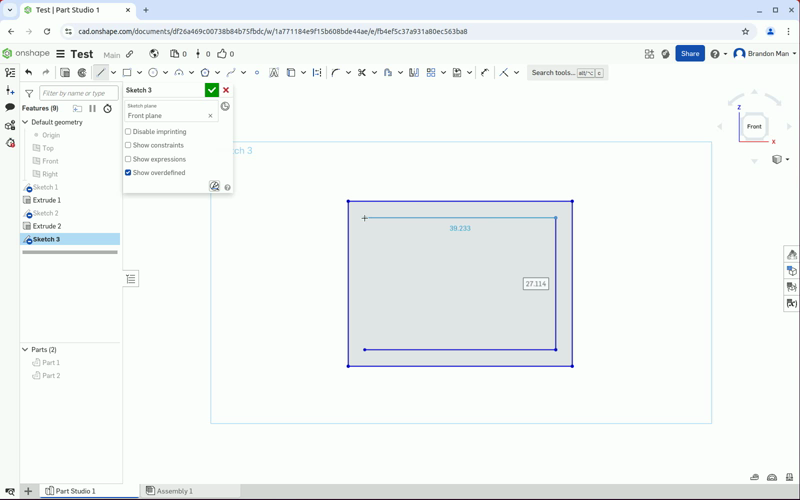
click(364, 217)
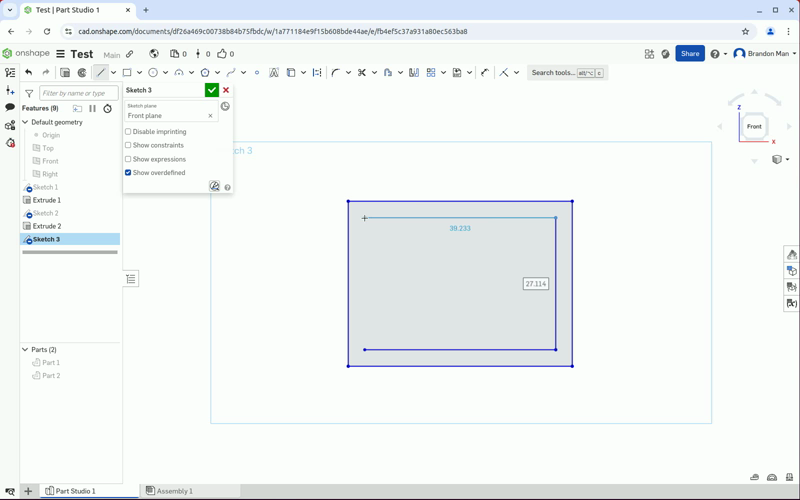
key_up(shift)
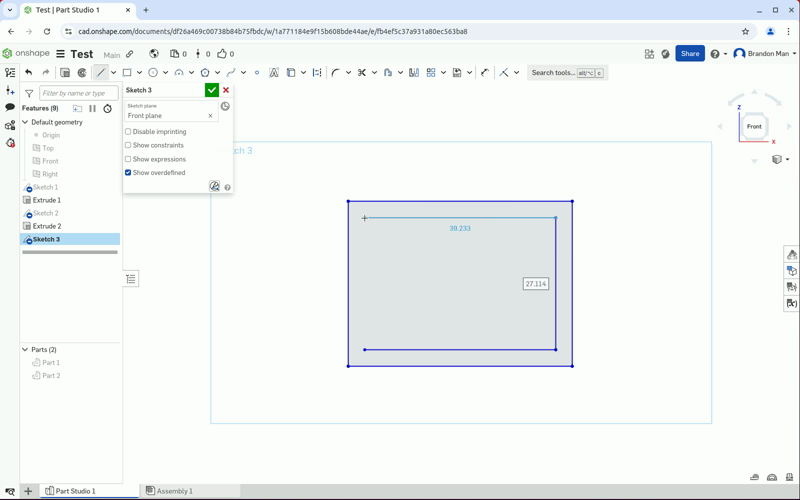
key_down(shift)
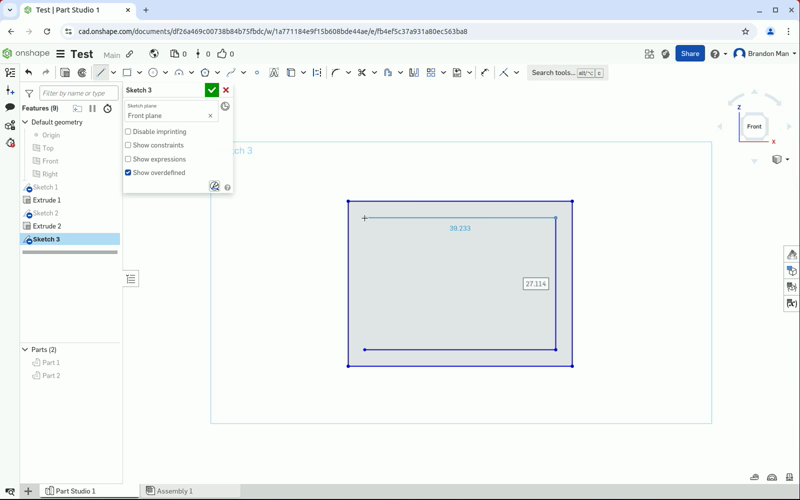
mouse_move(364, 349)
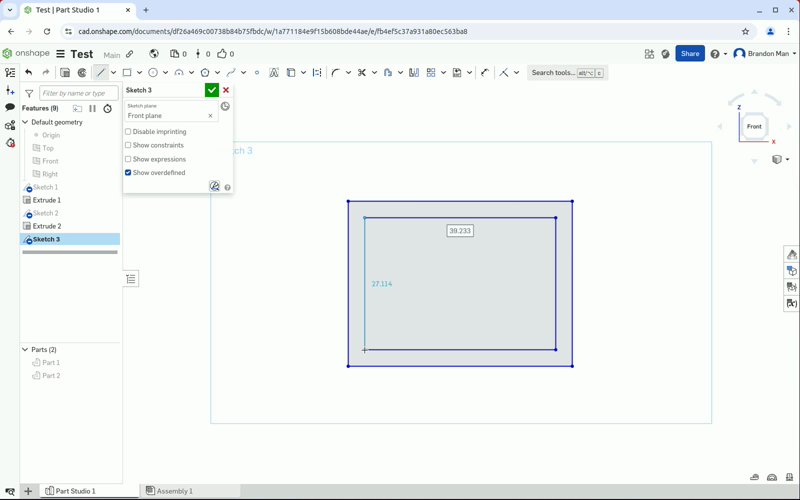
key_up(shift)
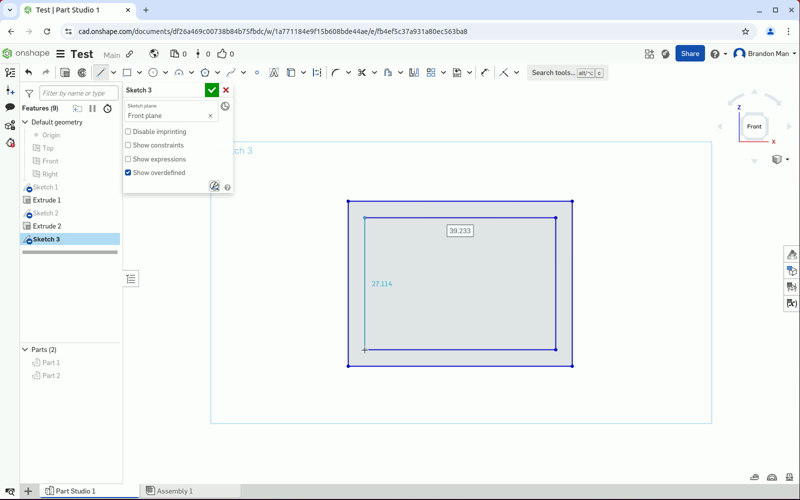
click(364, 349)
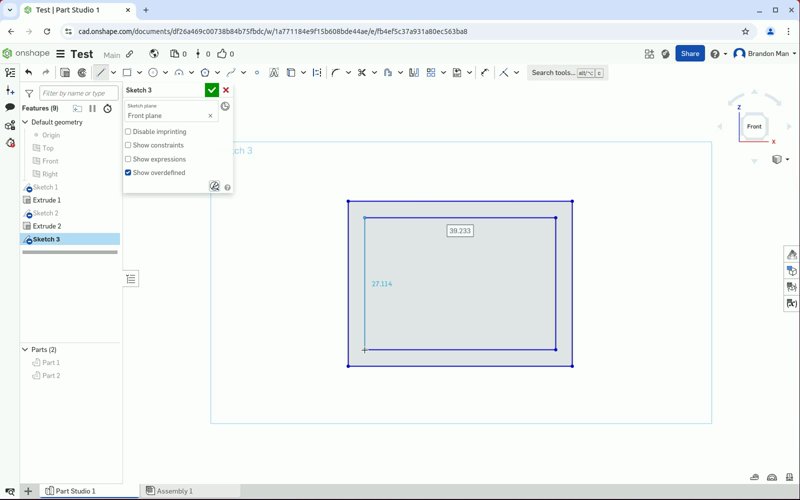
key(esc)
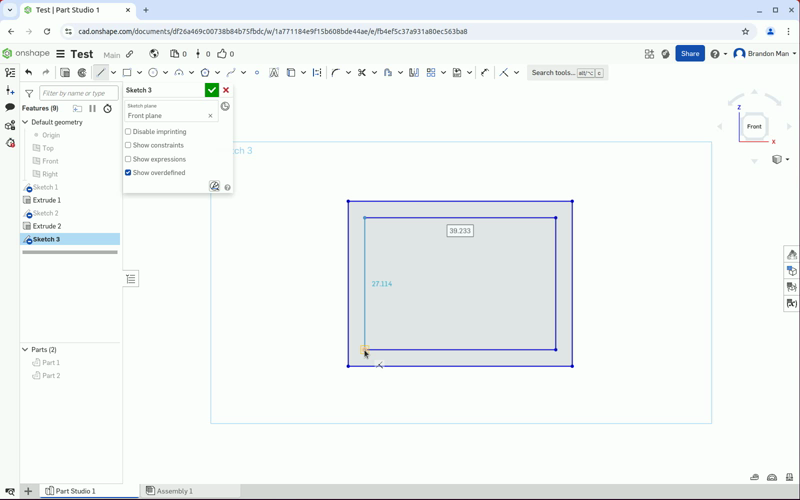
mouse_move(356, 239)
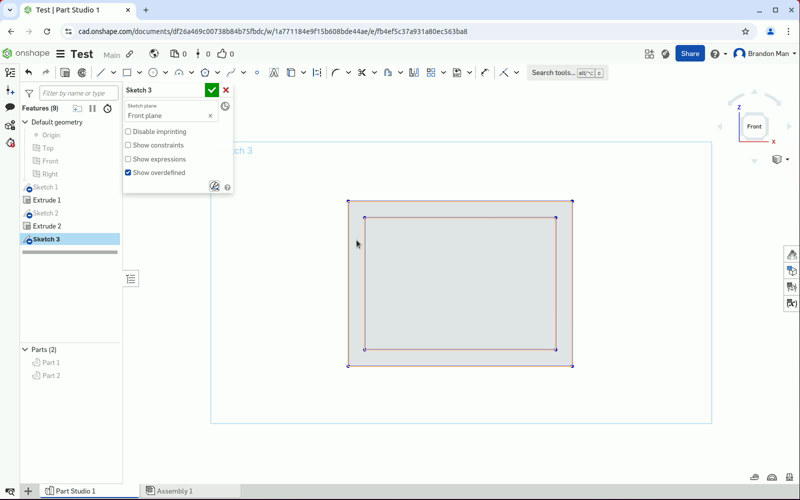
click(356, 239)
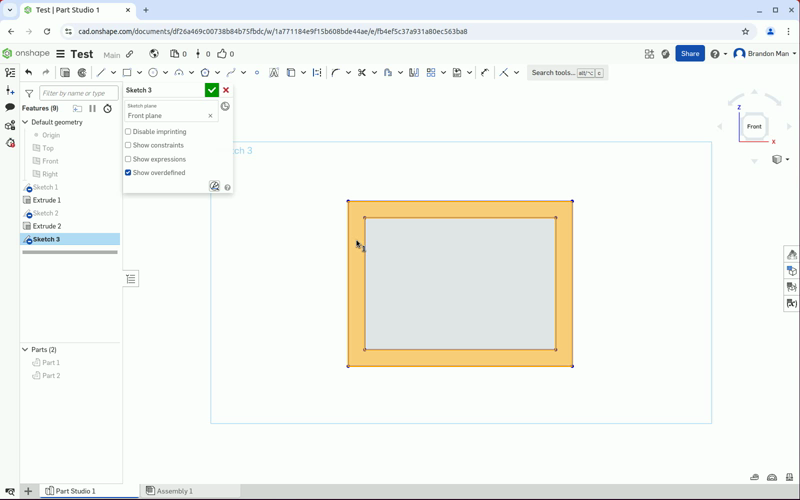
mouse_move(73, 352)
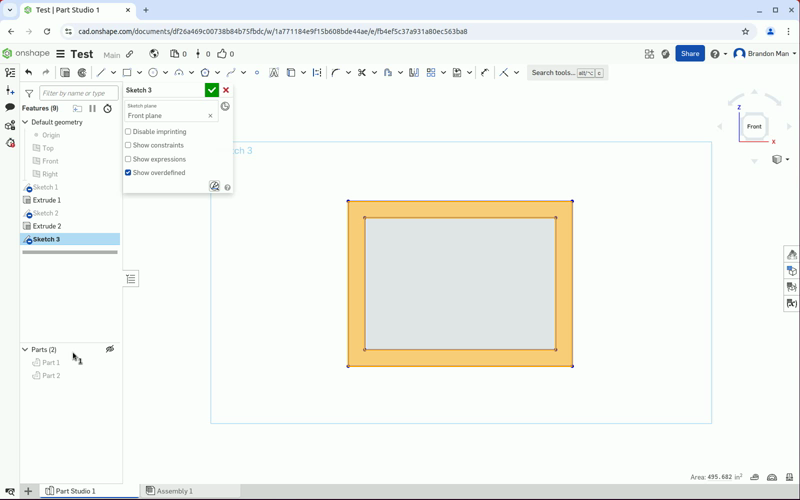
key(shift+y)
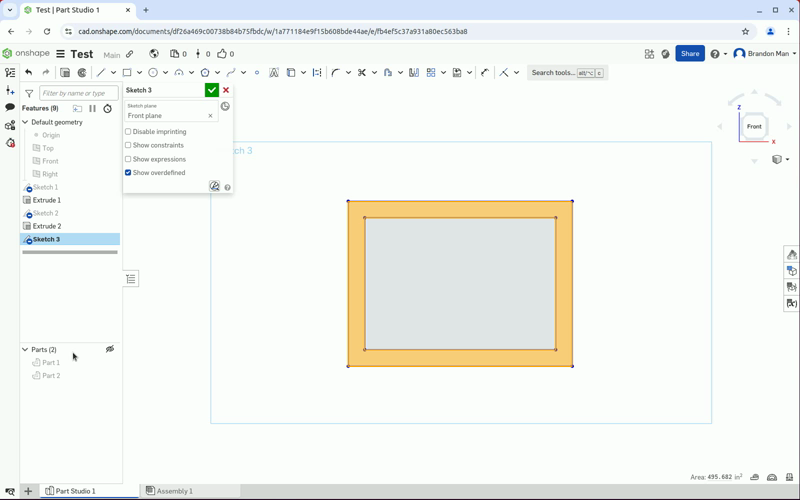
key(shift+e)
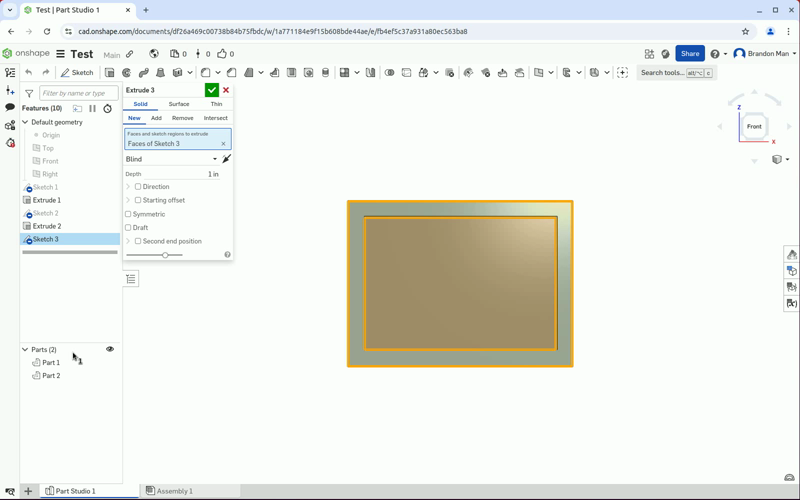
mouse_move(143, 106)
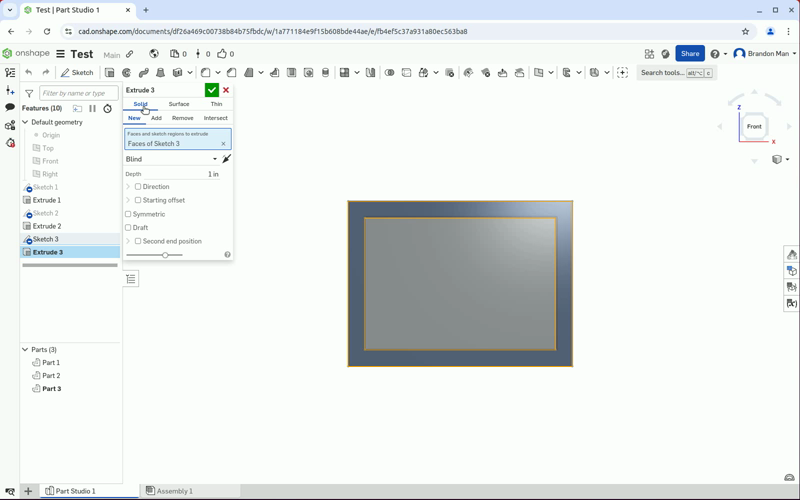
click(143, 106)
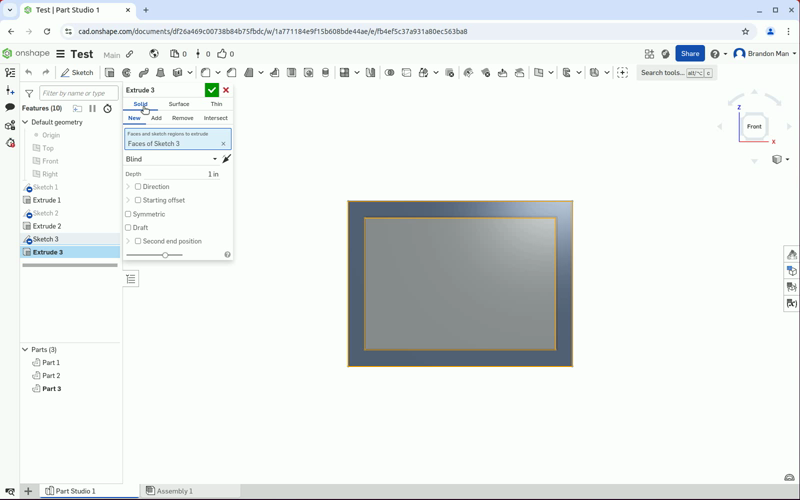
mouse_move(137, 120)
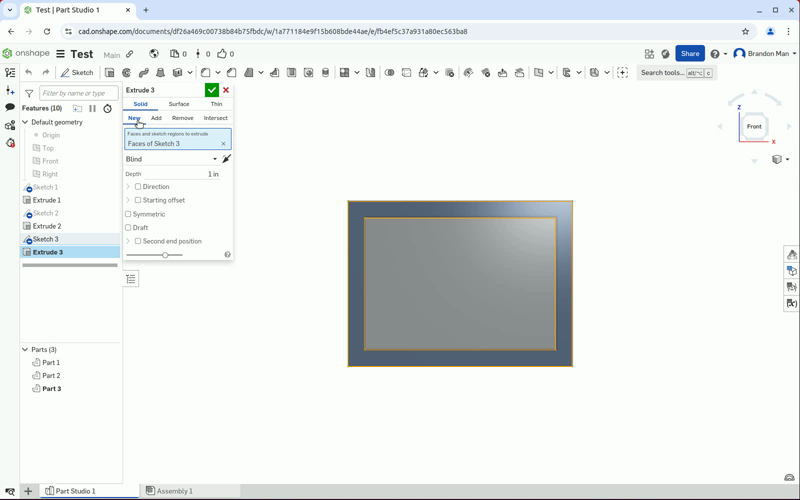
click(137, 120)
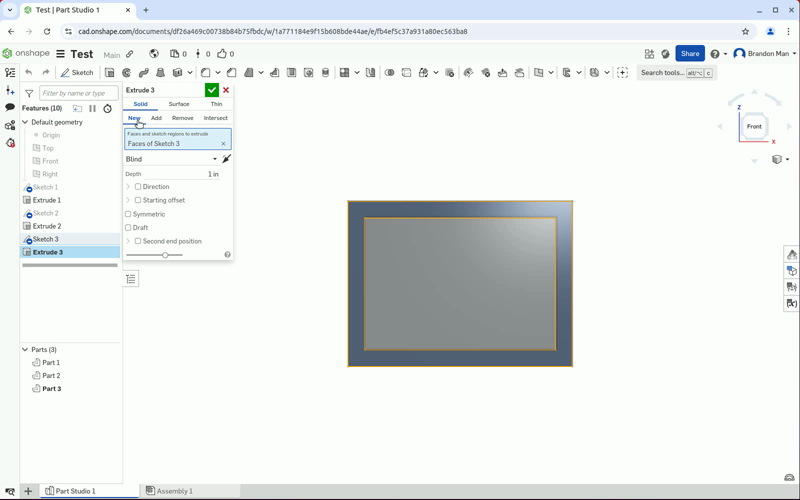
key(tab, 4)
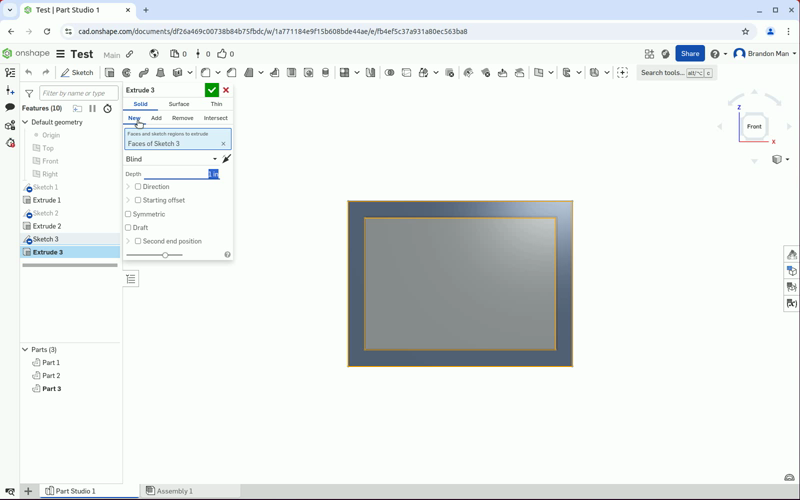
text(11.073)
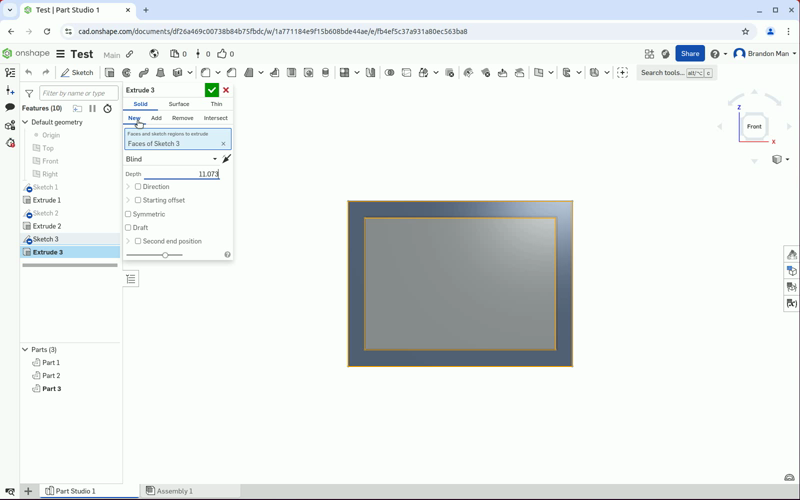
key(enter)
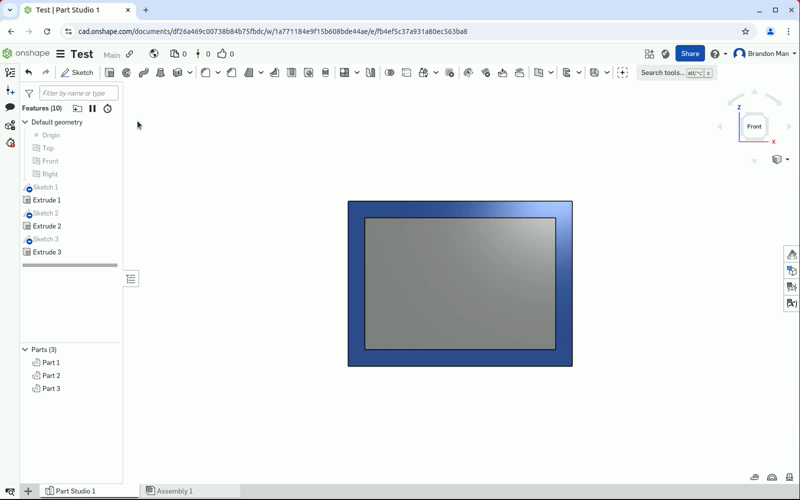
key(shift+h)
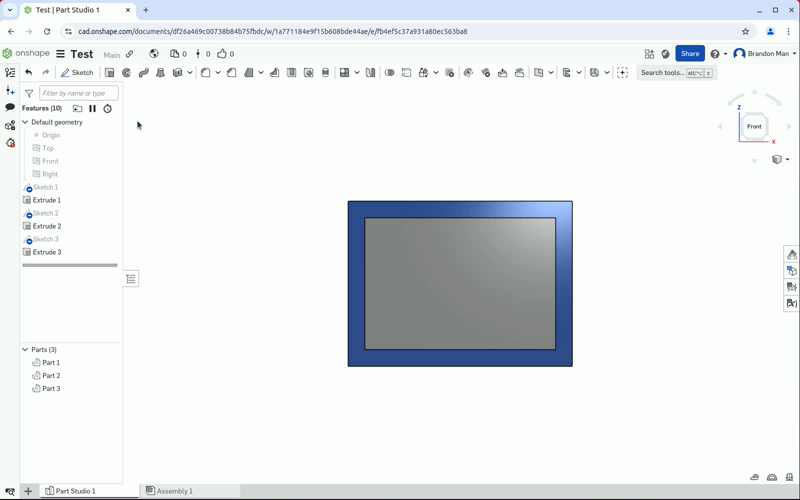
key(shift+h)
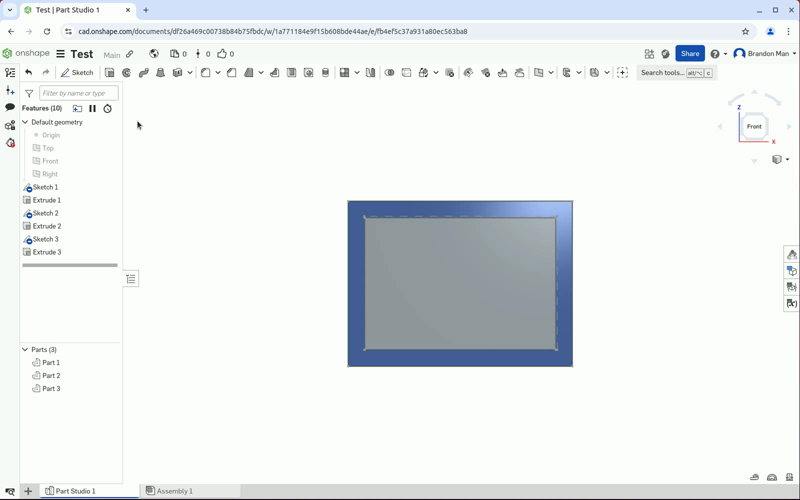
key(shift+7)
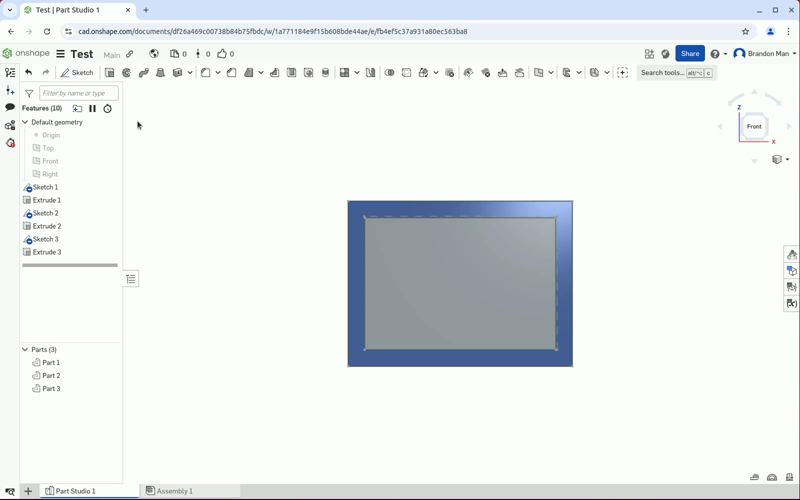
key(left, 2)
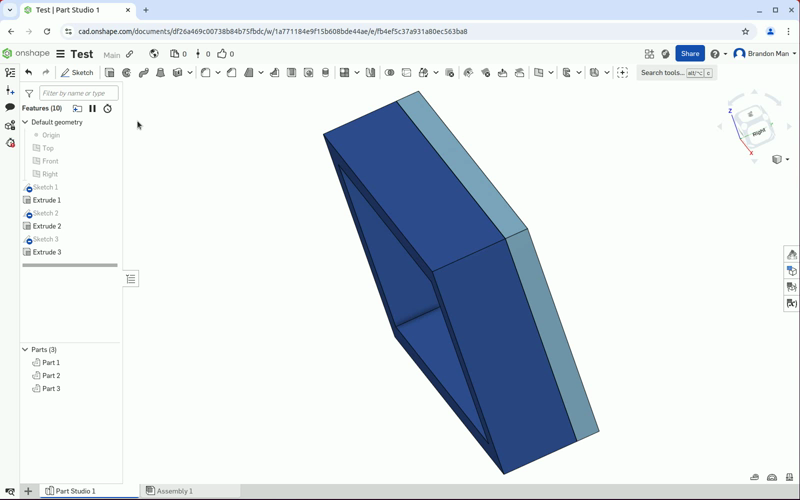
key(down, 2)
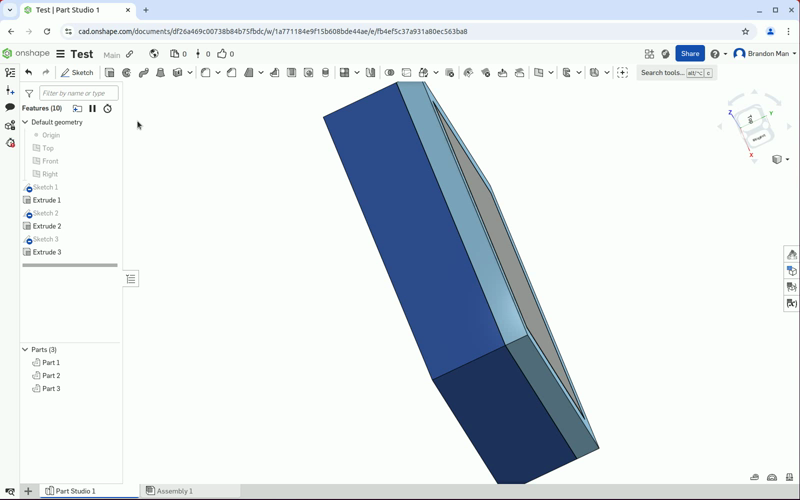
key(up, 2)
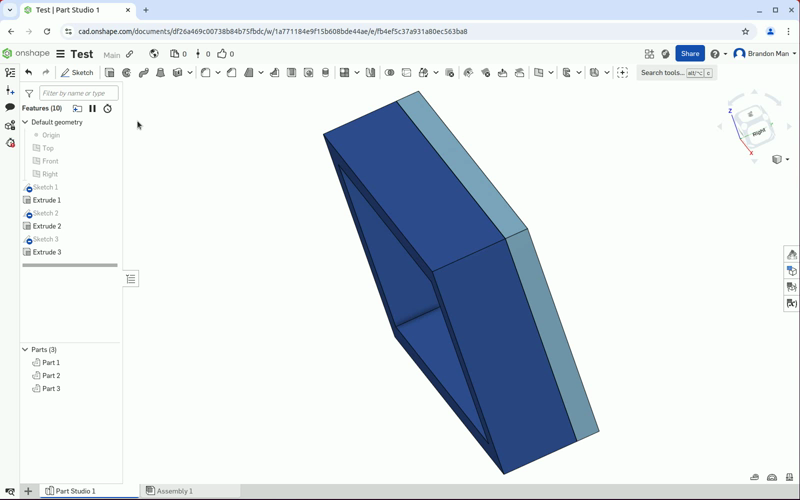
key(right, 2)
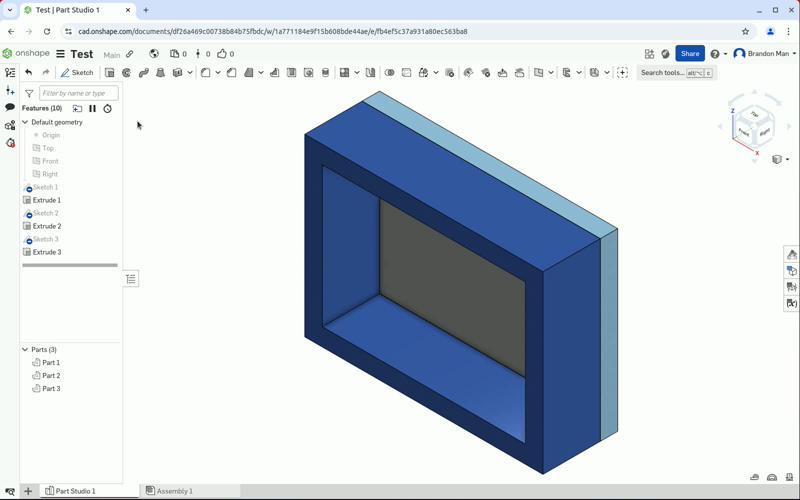
mouse_move(73, 189)
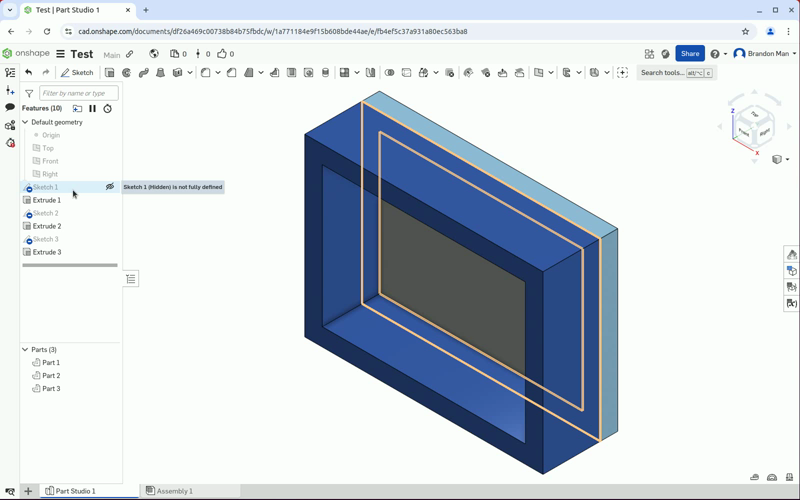
click(73, 189)